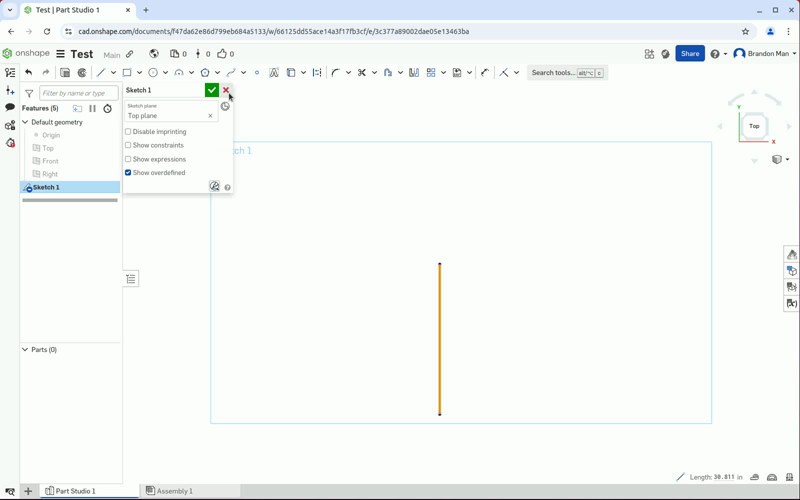
key(shift+h)
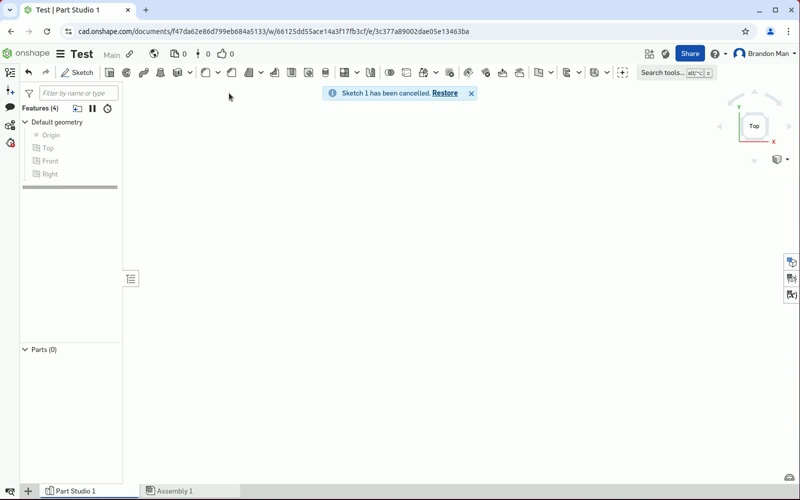
mouse_move(73, 352)
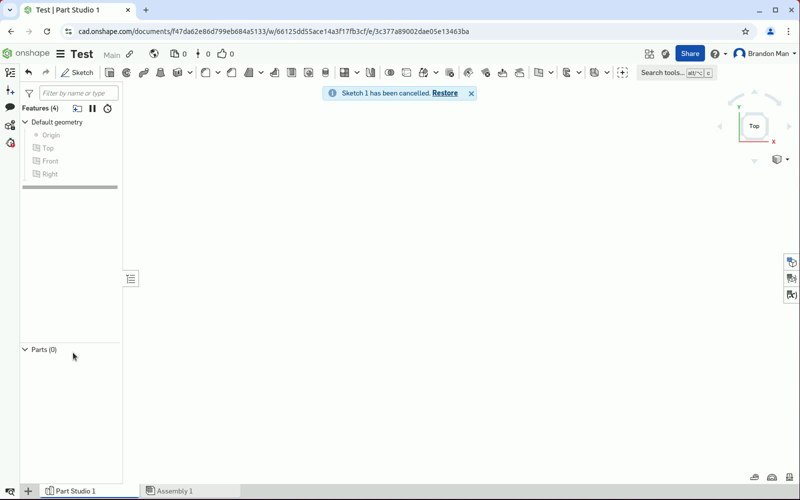
key(y)
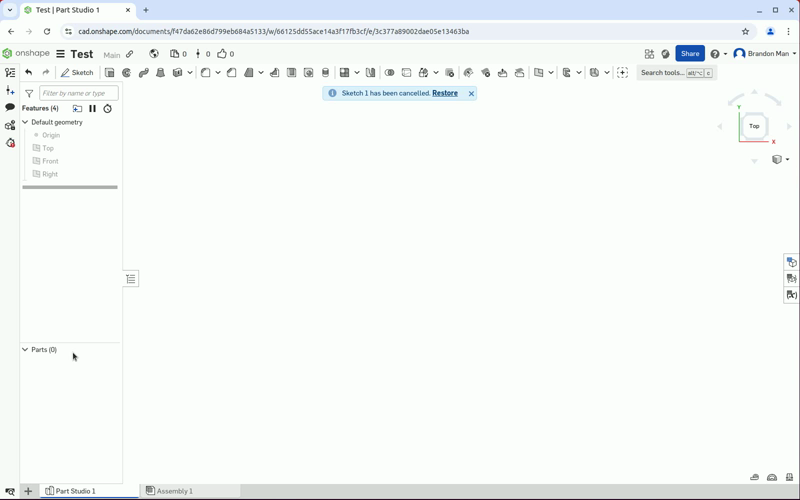
key(shift+p)
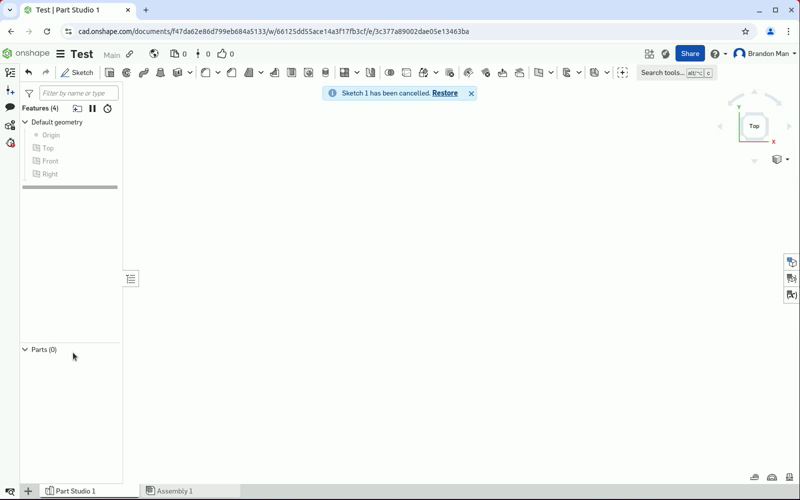
key(space)
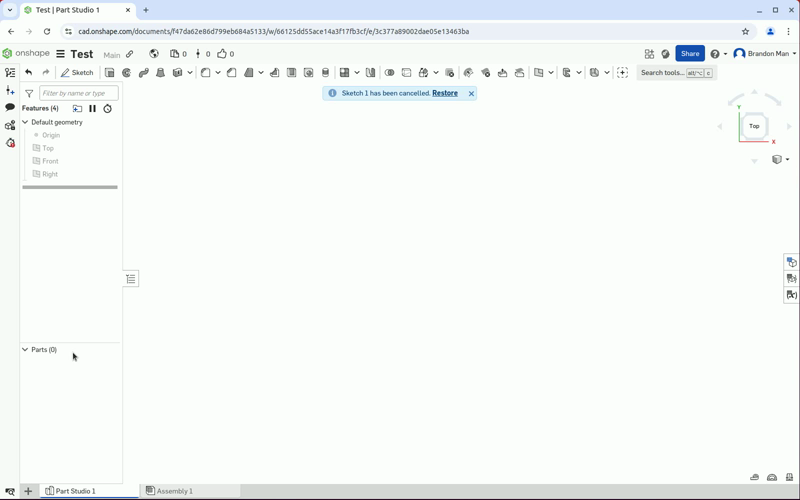
key_down(shift)
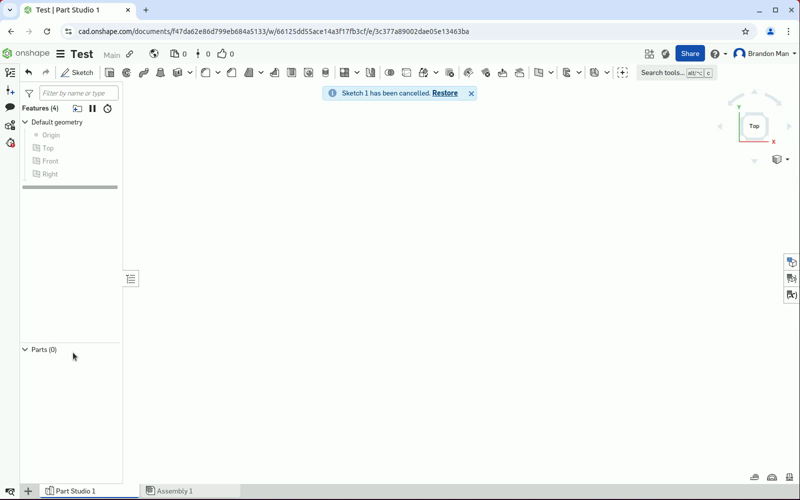
key(up)
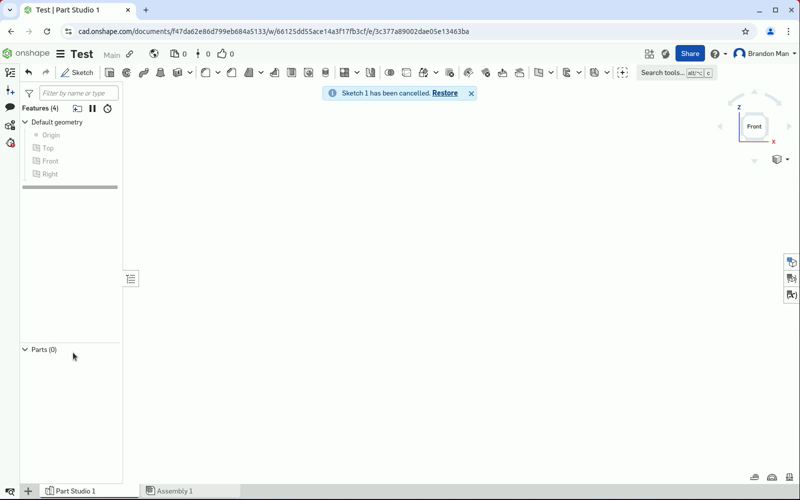
key_up(shift)
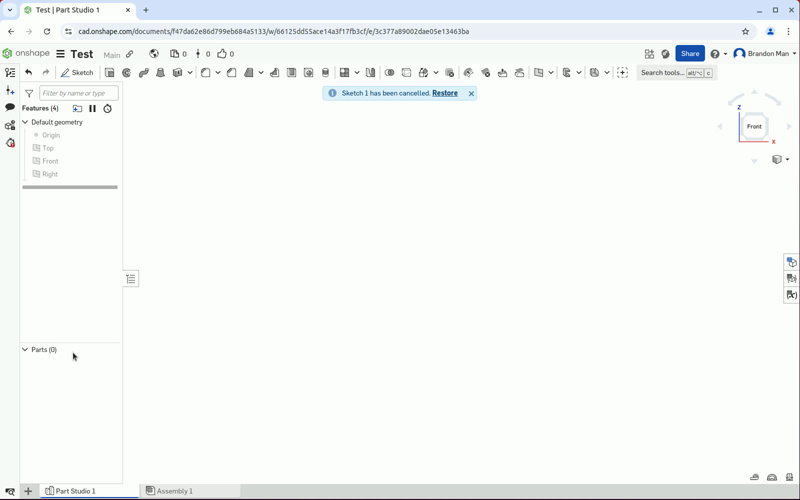
mouse_move(73, 352)
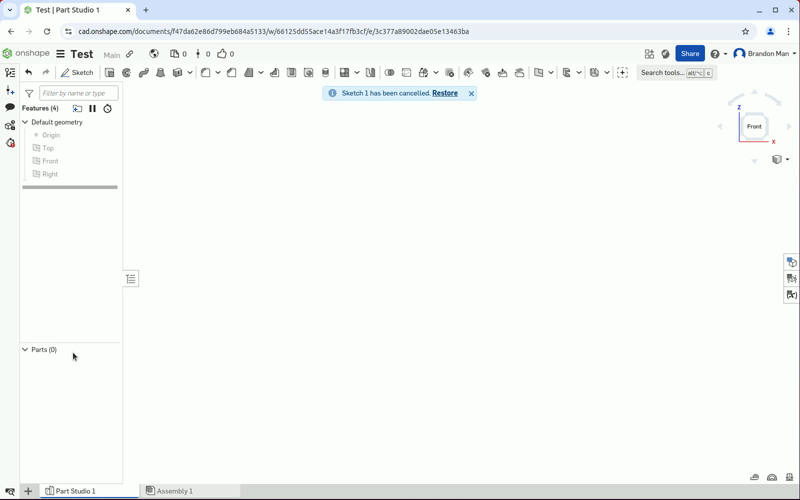
key(shift+y)
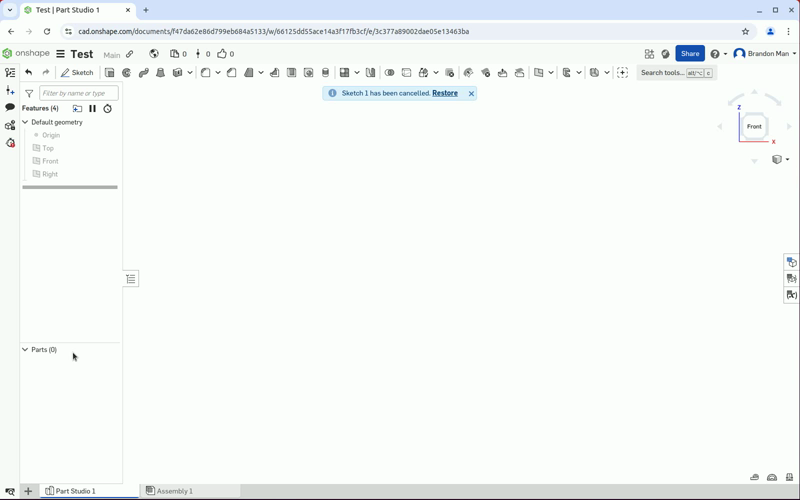
key(shift+s)
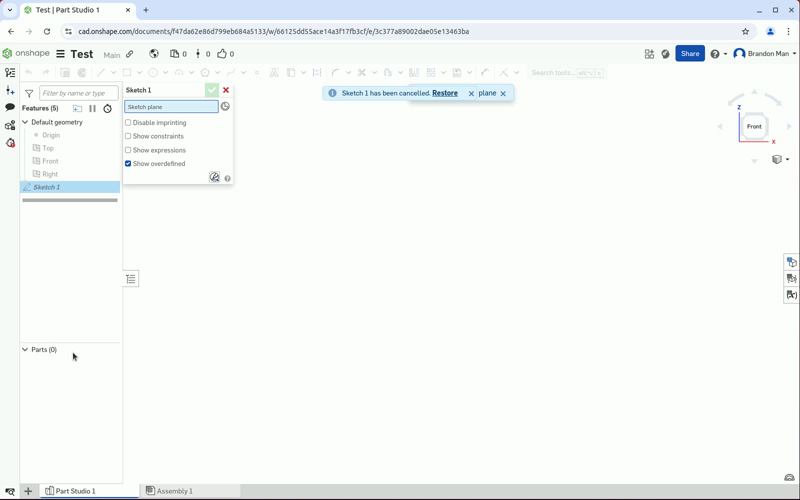
mouse_move(73, 163)
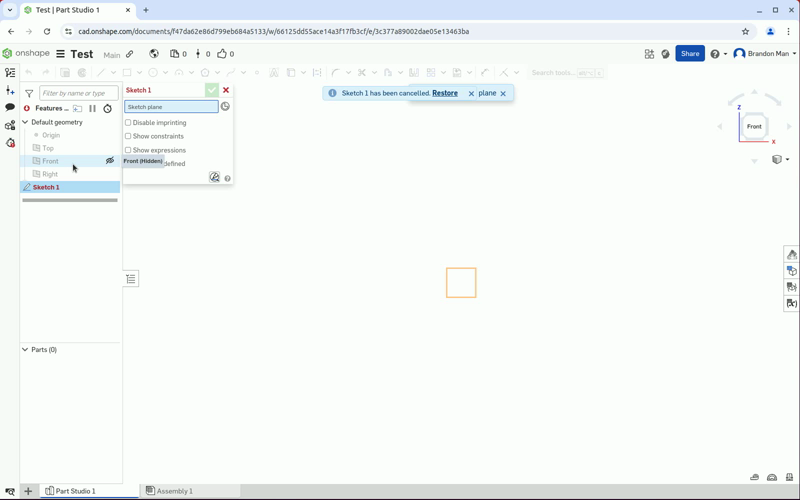
click(73, 163)
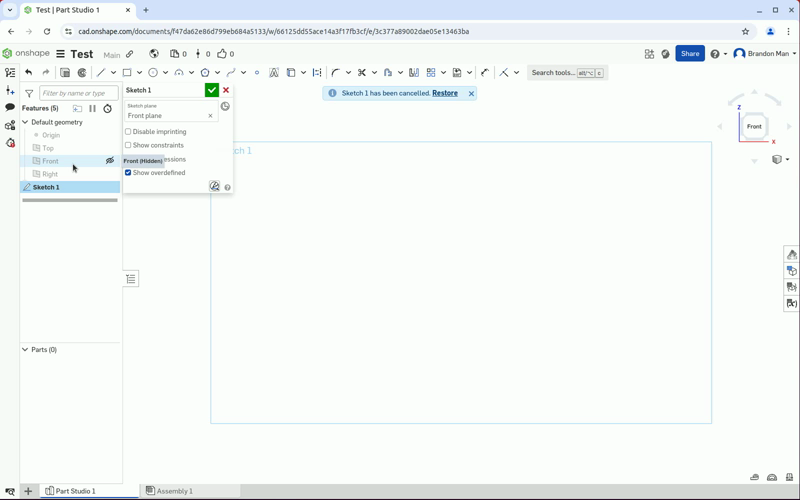
mouse_move(73, 352)
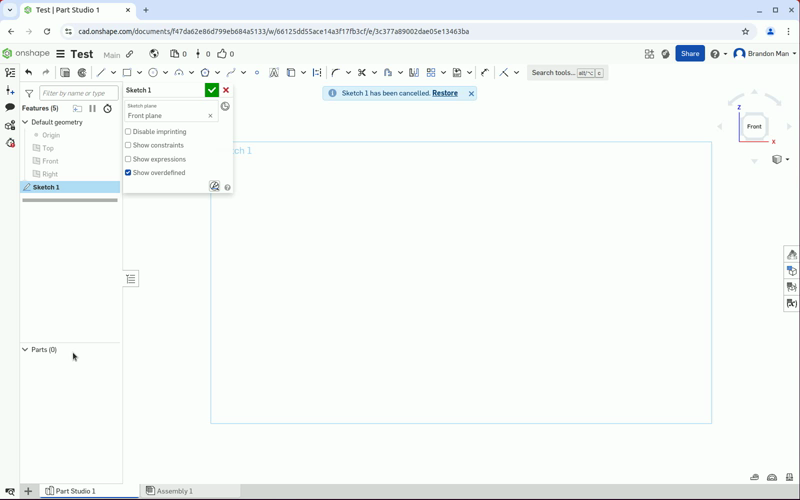
key(y)
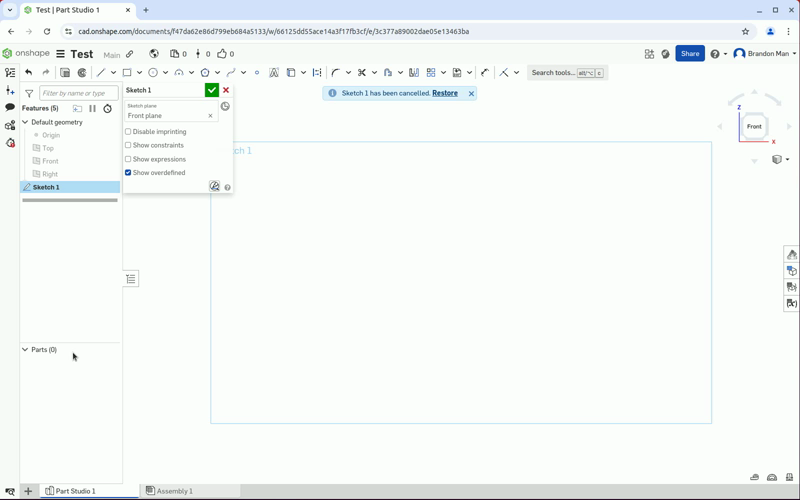
key(l)
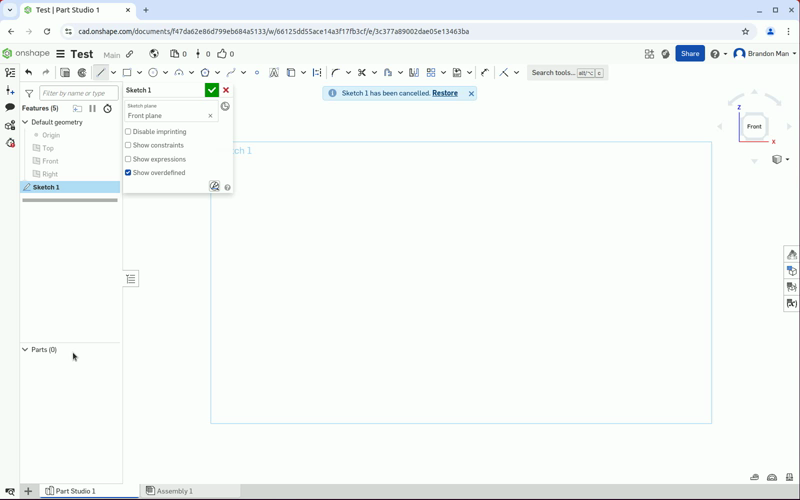
key_down(shift)
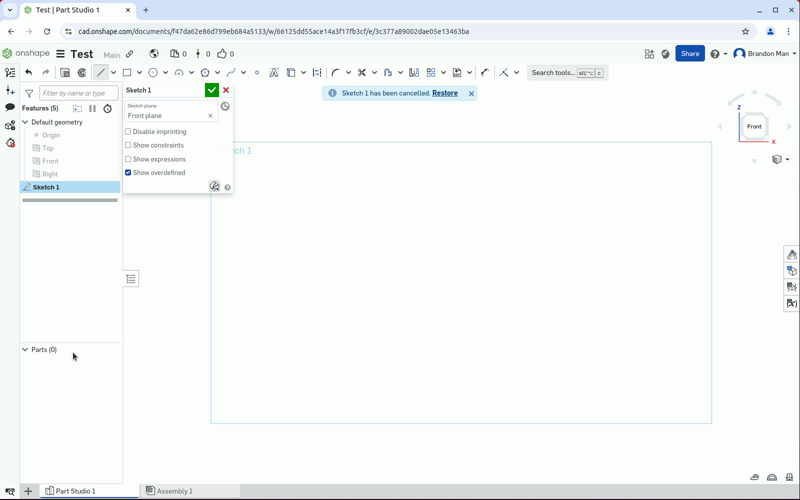
mouse_move(404, 282)
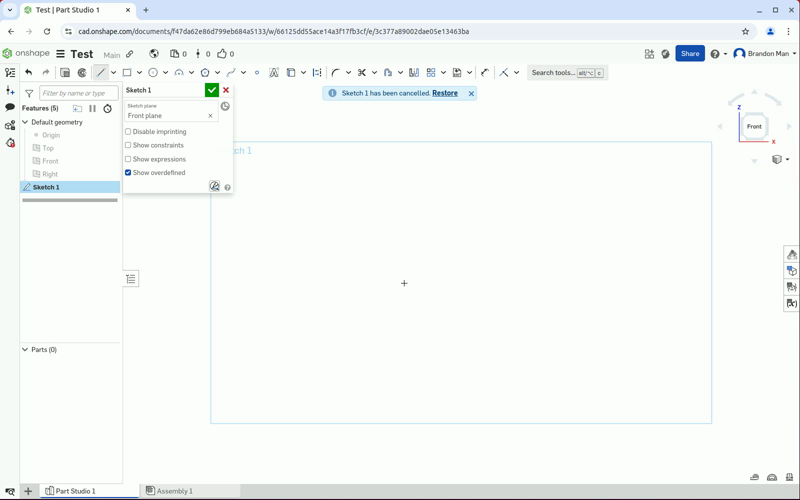
click(404, 282)
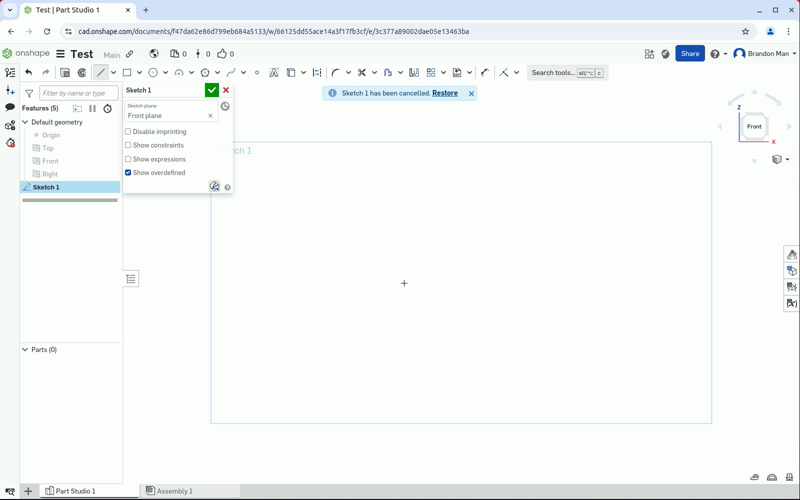
key_up(shift)
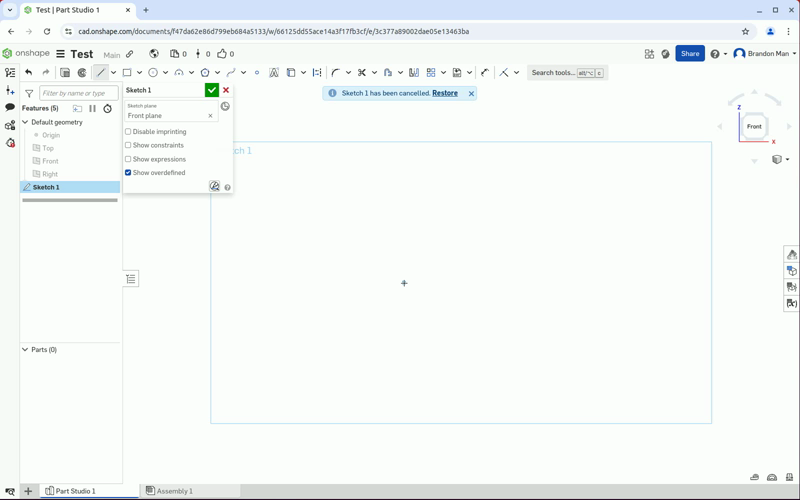
key_down(shift)
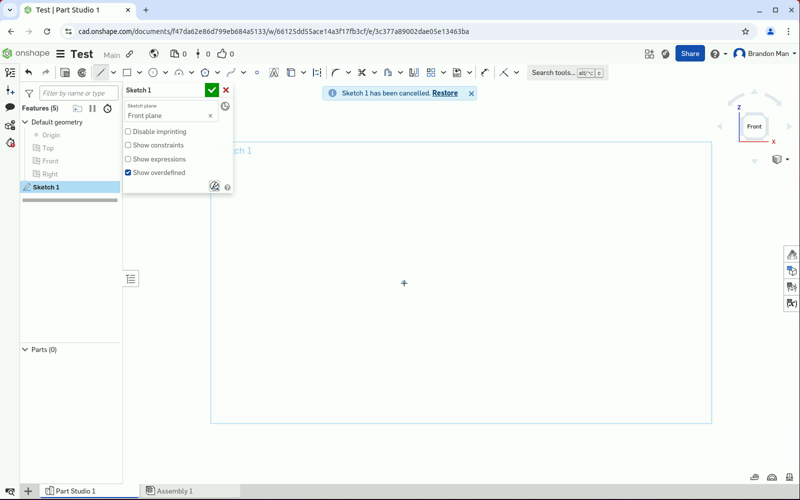
mouse_move(434, 282)
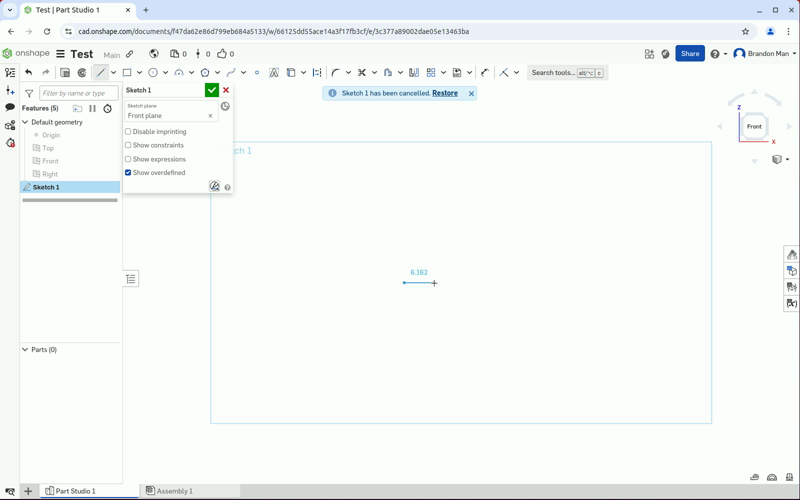
mouse_move(461, 282)
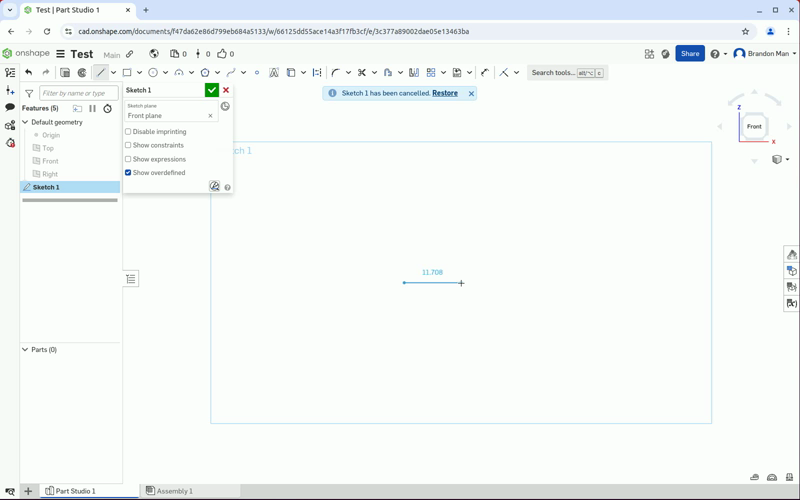
click(461, 282)
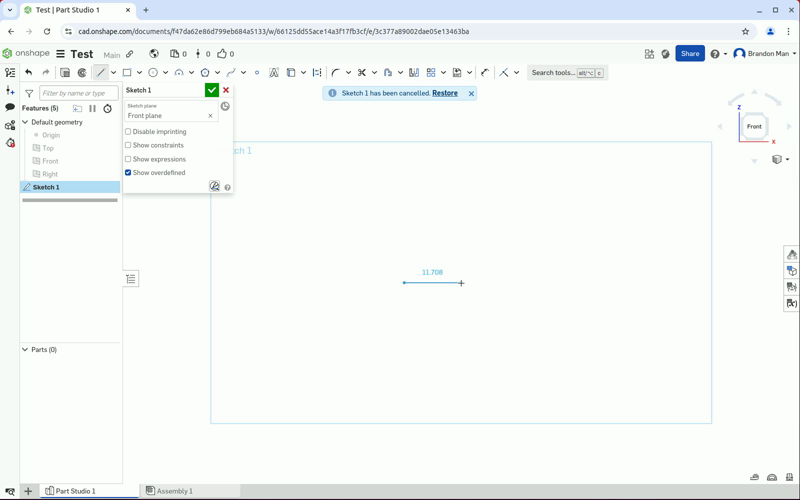
key_up(shift)
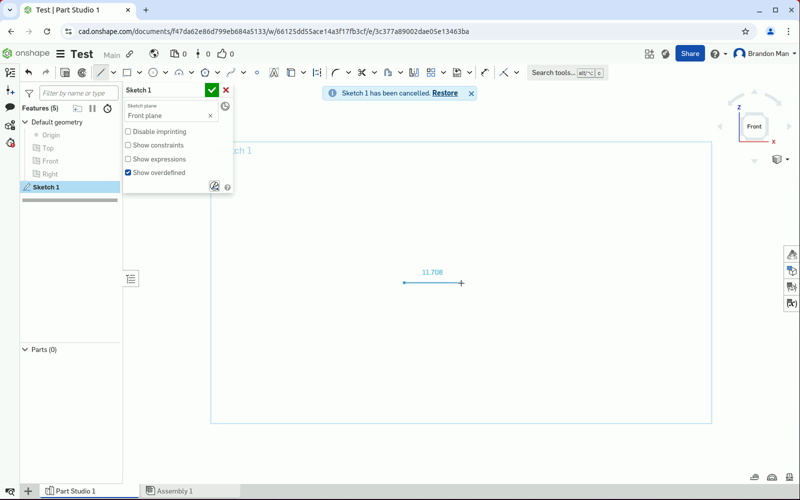
key_down(shift)
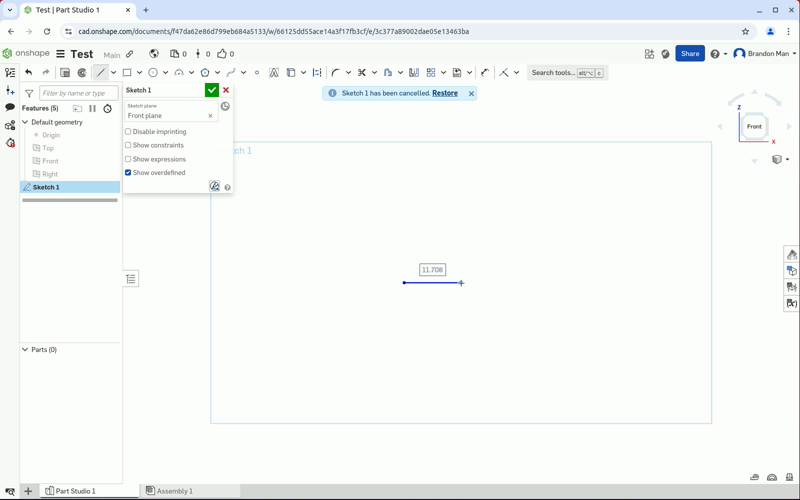
mouse_move(461, 170)
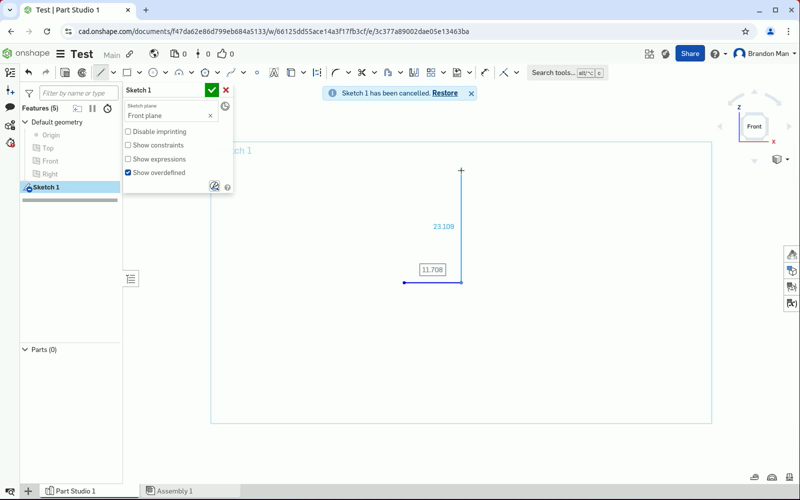
click(461, 170)
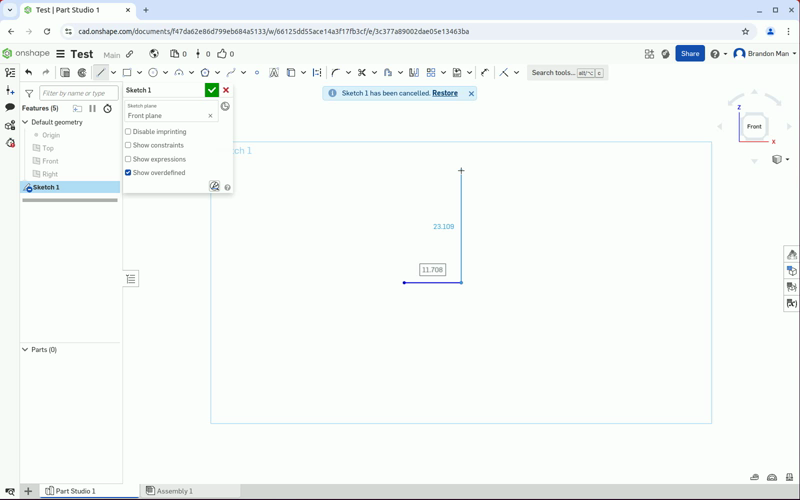
key_up(shift)
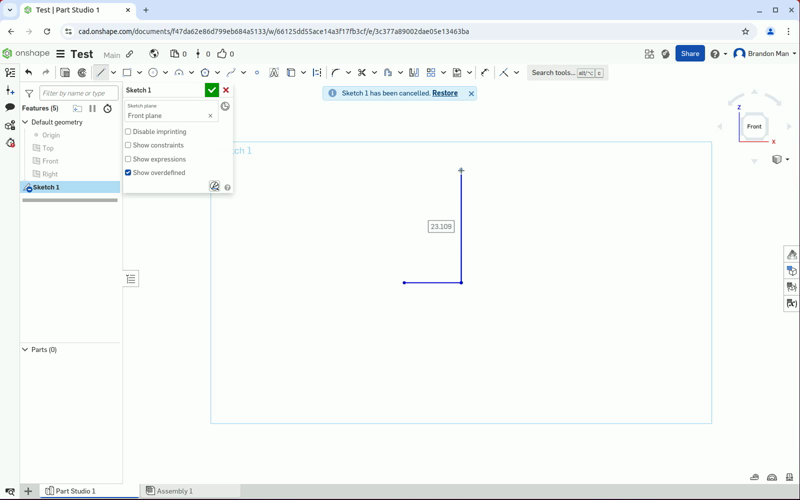
key_down(shift)
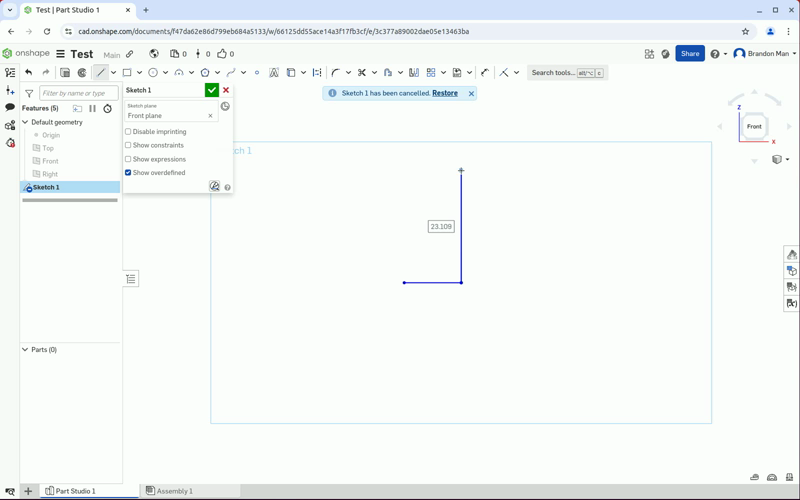
mouse_move(491, 170)
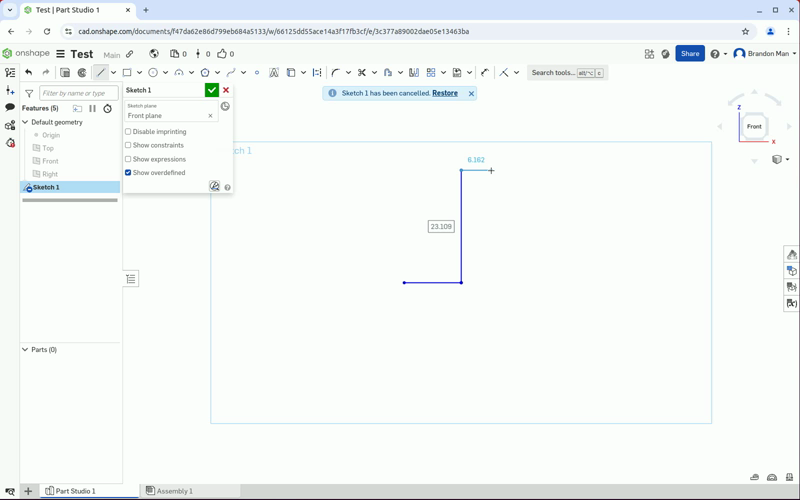
mouse_move(404, 170)
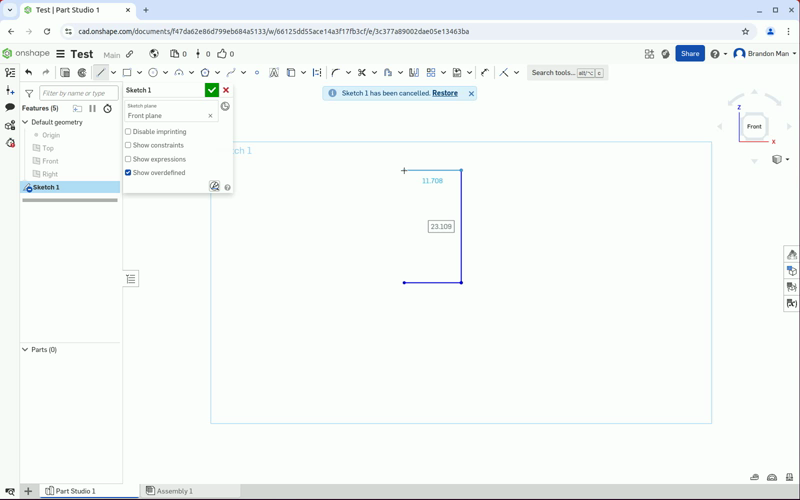
click(404, 170)
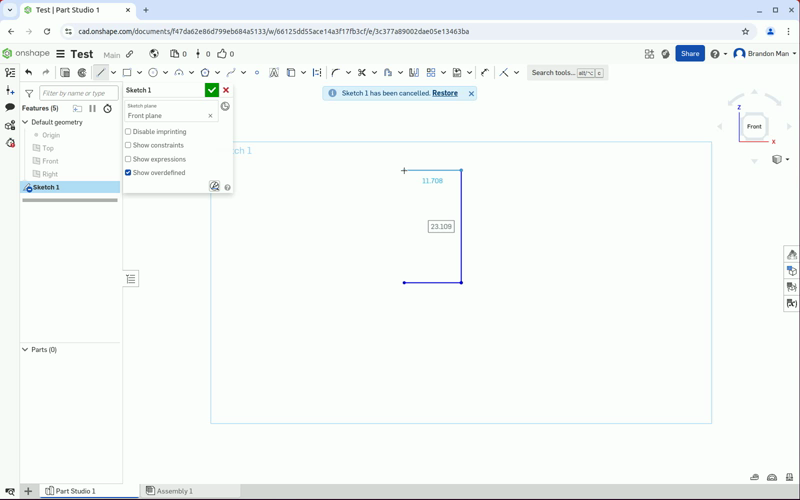
key_up(shift)
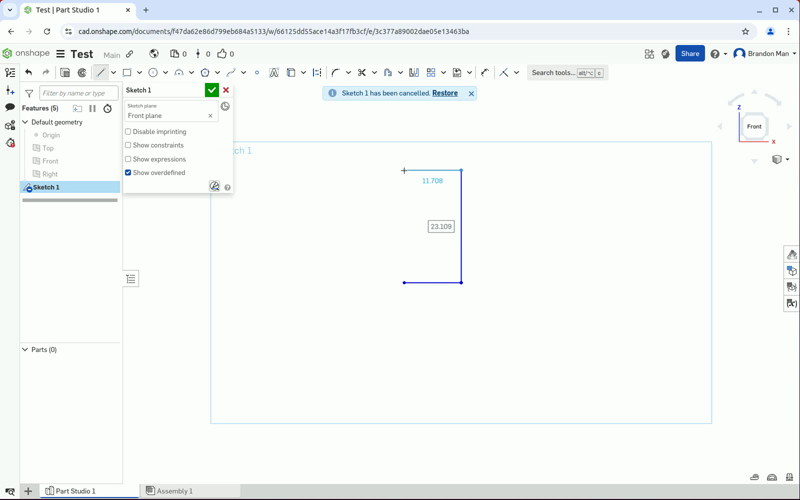
key_down(shift)
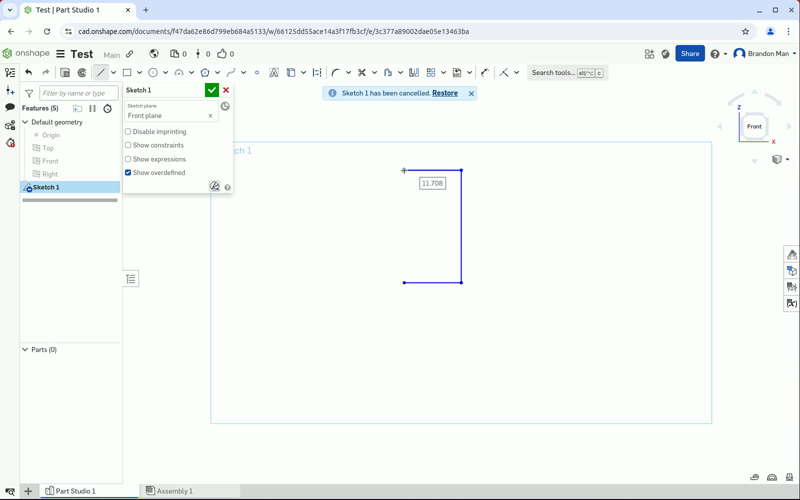
mouse_move(404, 282)
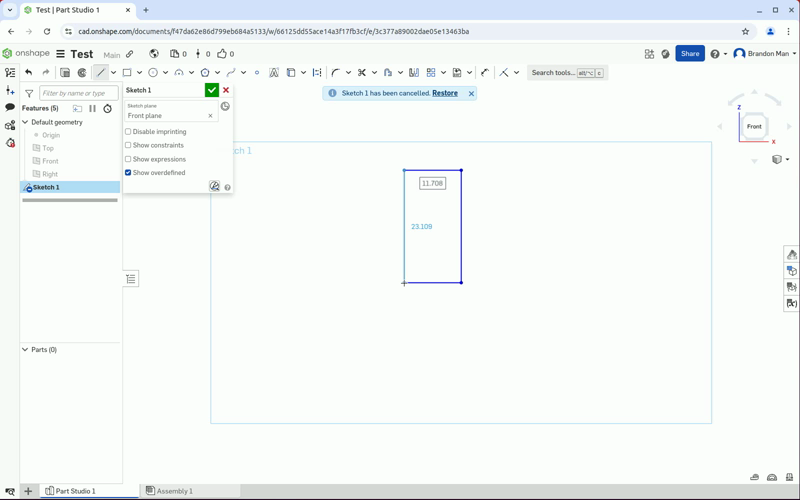
key_up(shift)
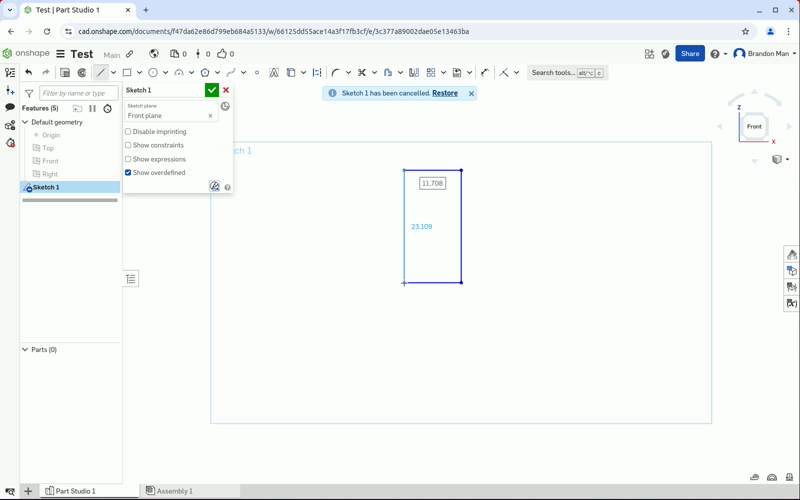
click(404, 282)
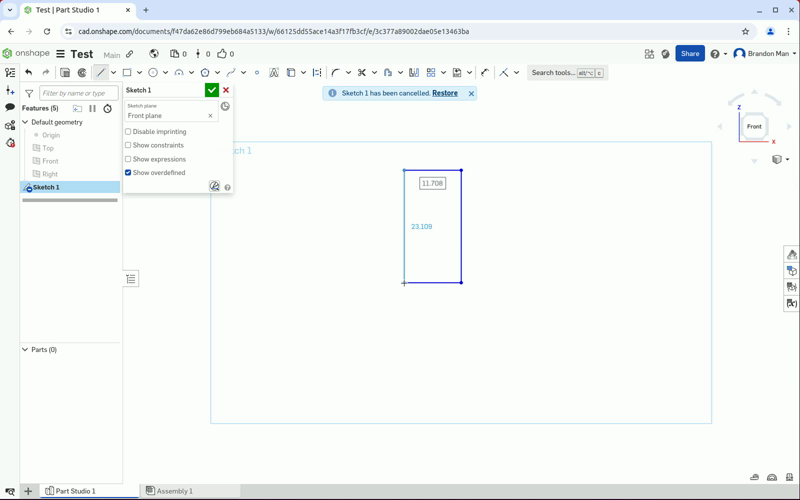
key(esc)
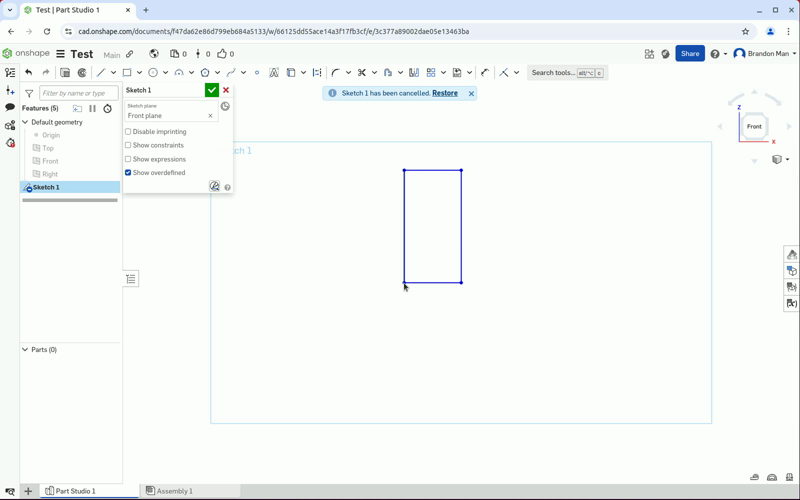
mouse_move(420, 198)
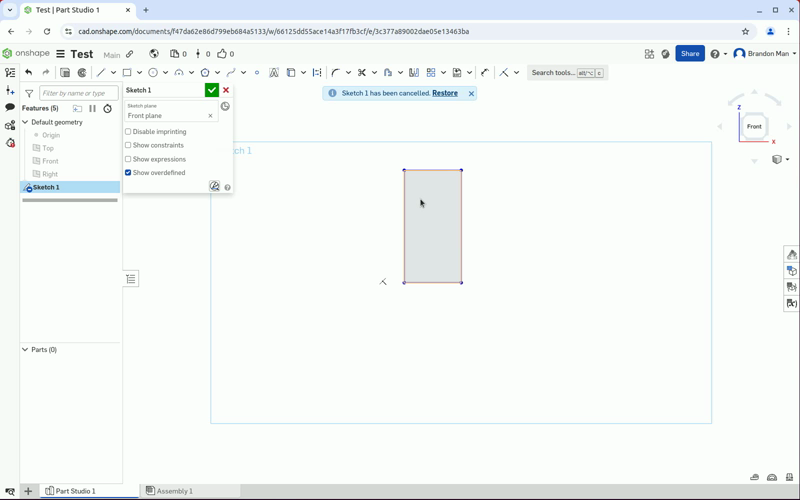
click(420, 198)
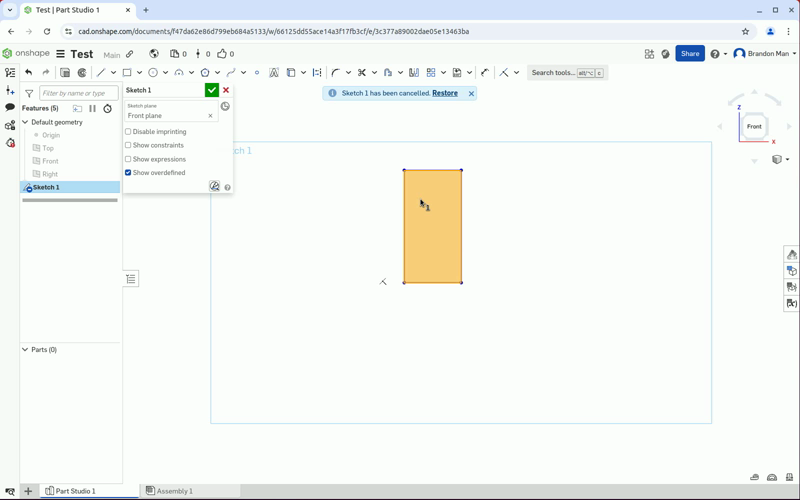
mouse_move(73, 352)
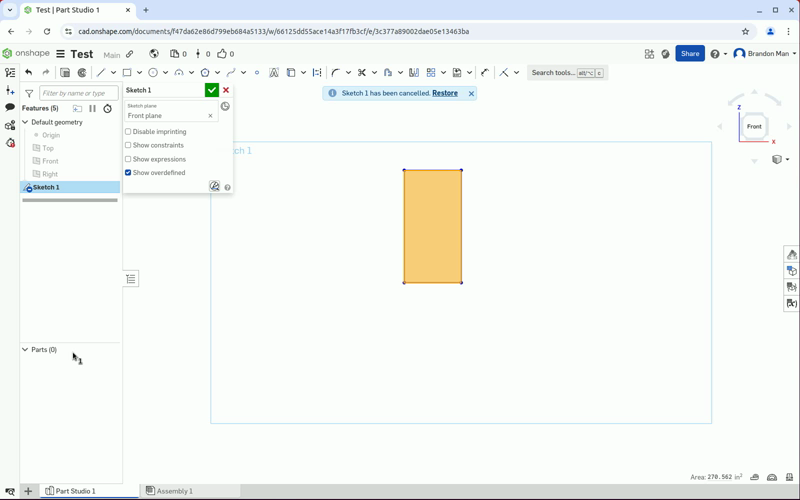
key(shift+y)
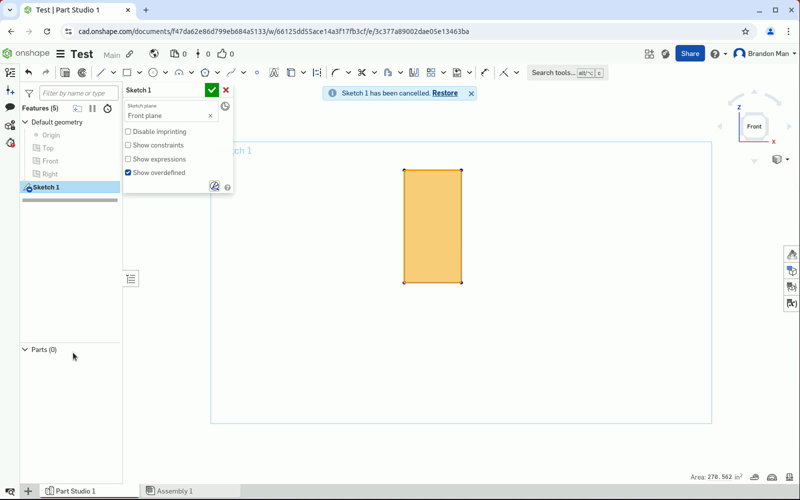
key(shift+e)
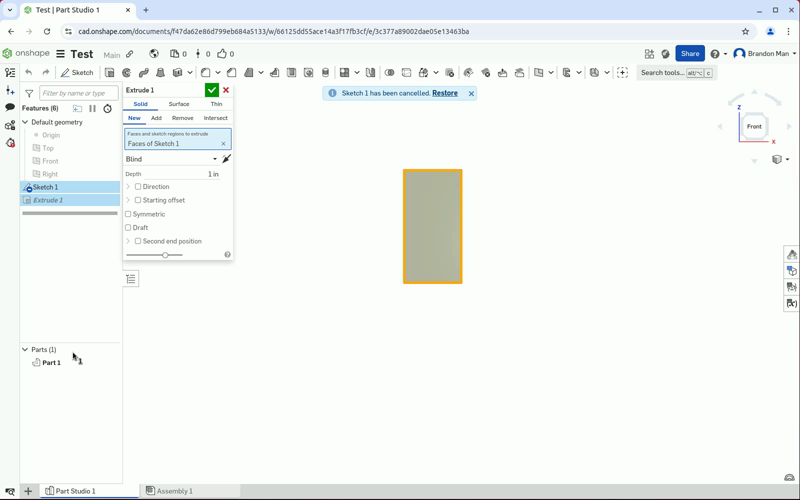
mouse_move(143, 106)
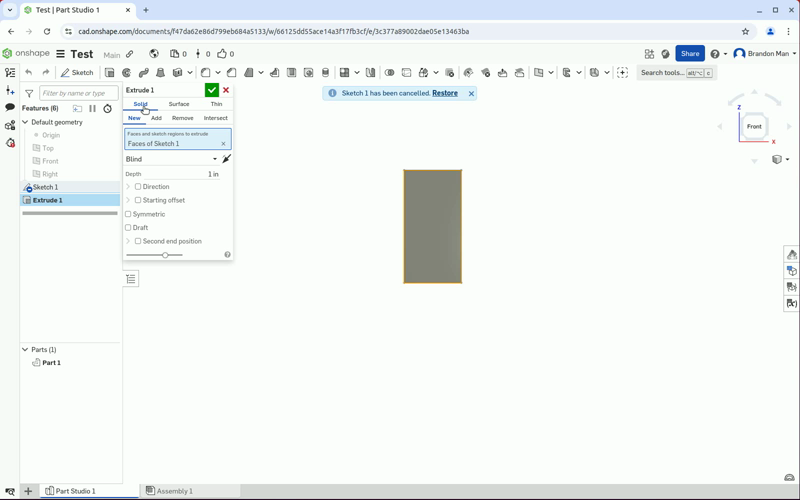
click(143, 106)
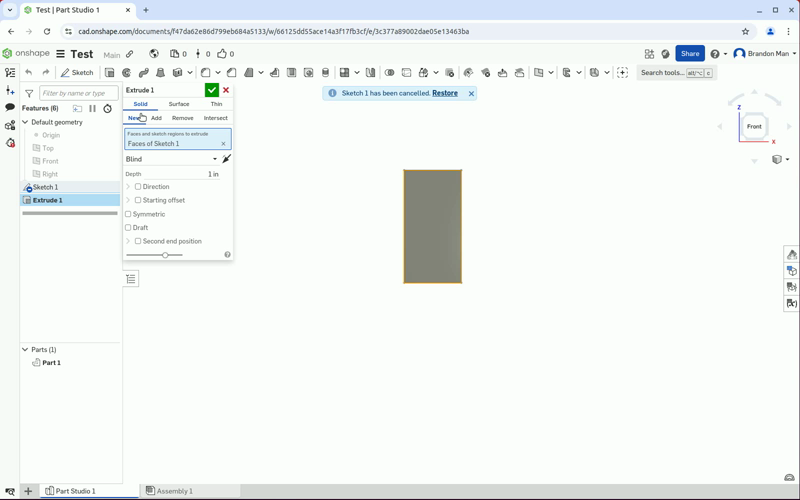
mouse_move(137, 120)
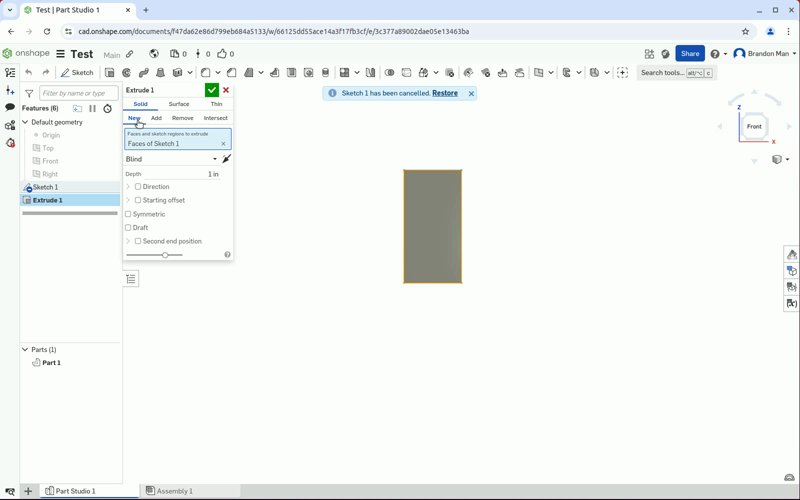
click(137, 120)
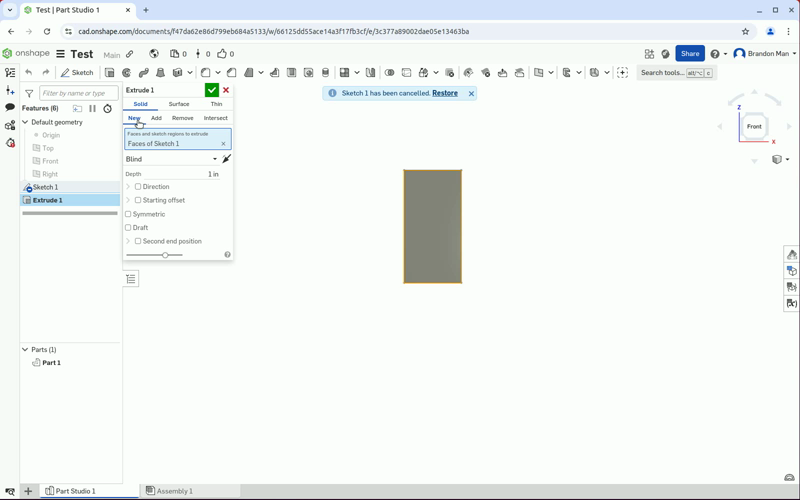
key(tab, 4)
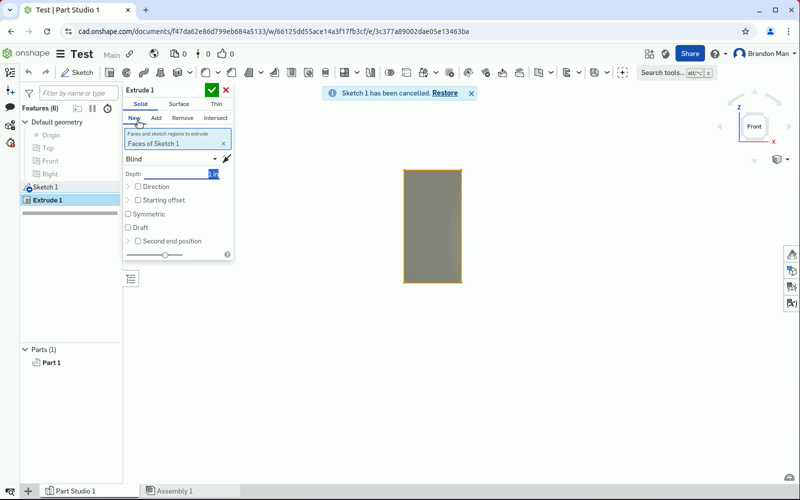
text(-0.241)
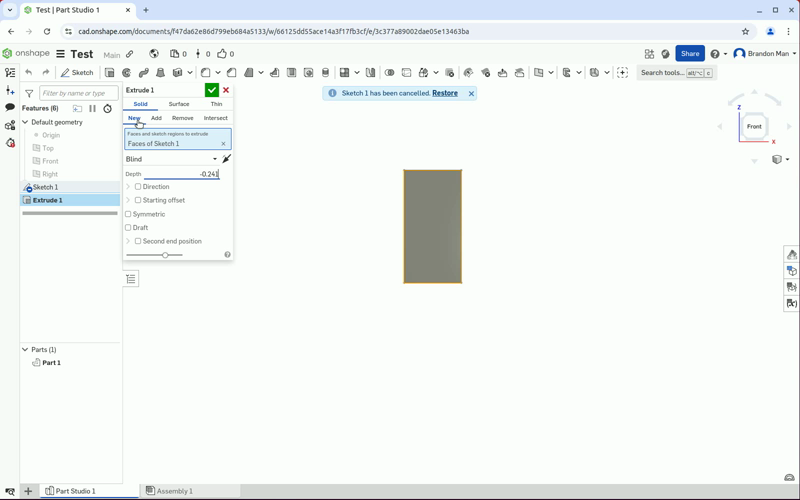
key(enter)
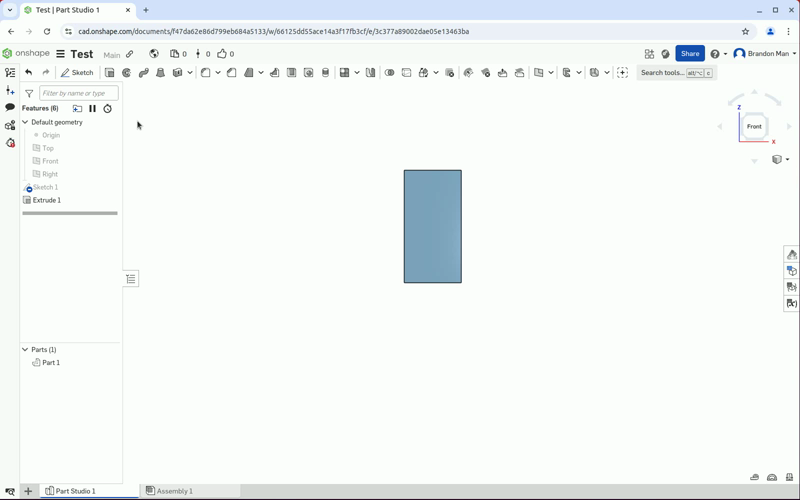
key(shift+h)
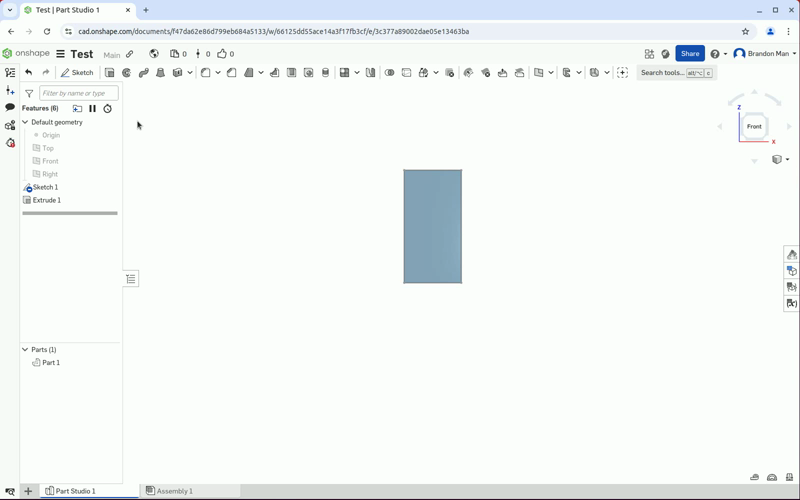
key(shift+h)
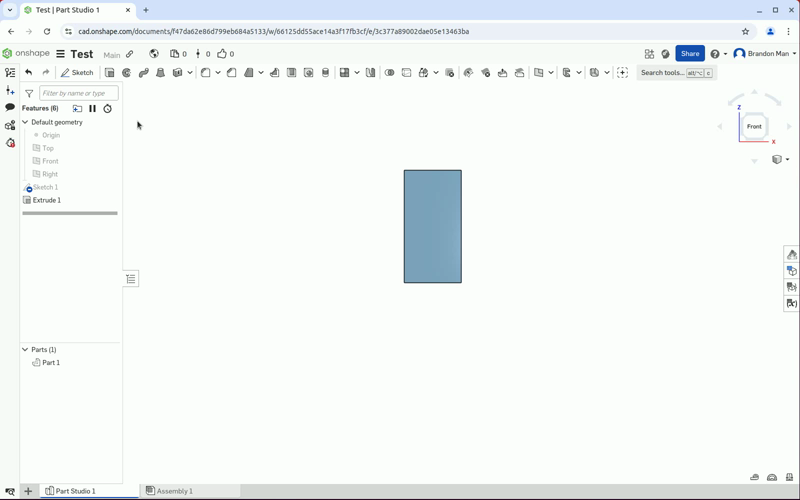
mouse_move(73, 189)
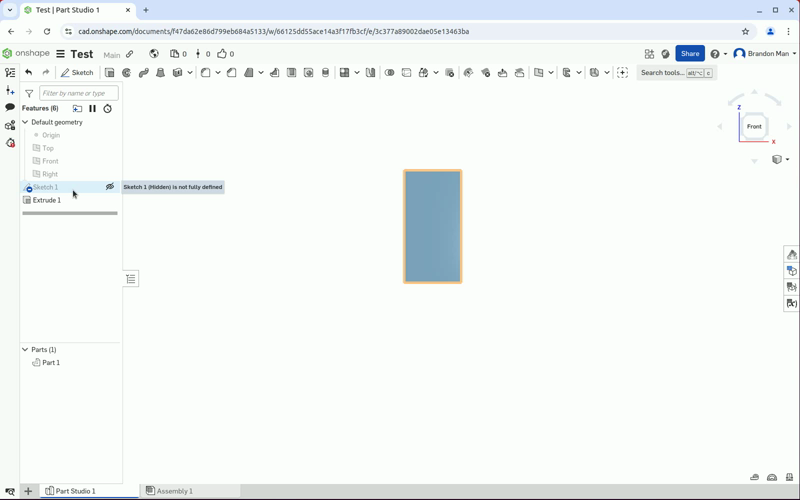
click(73, 189)
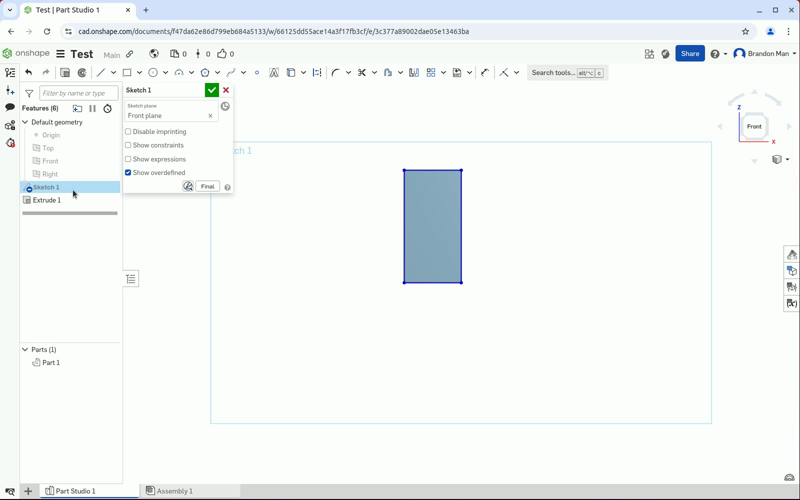
mouse_move(229, 92)
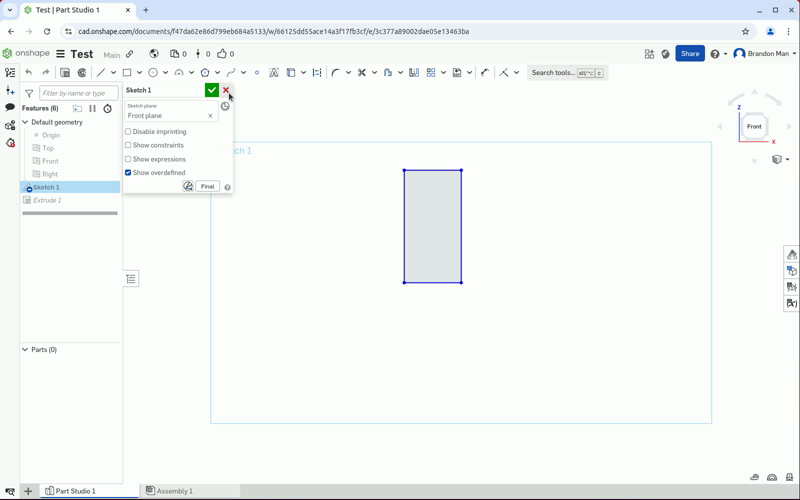
click(229, 92)
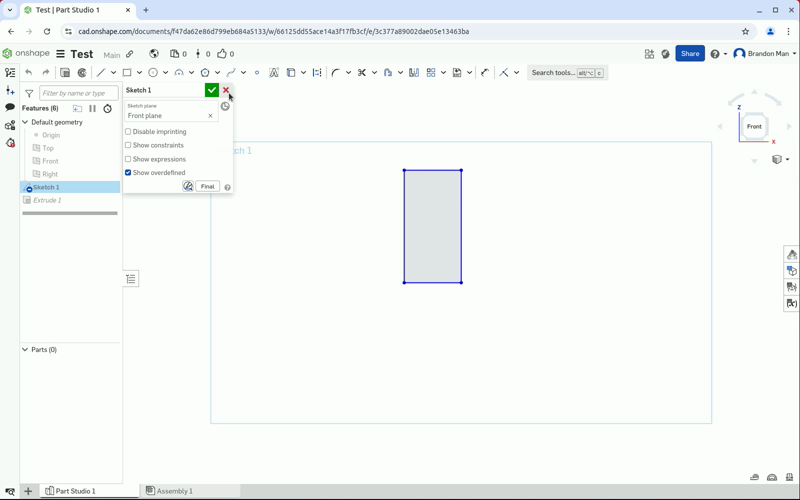
key(shift+s)
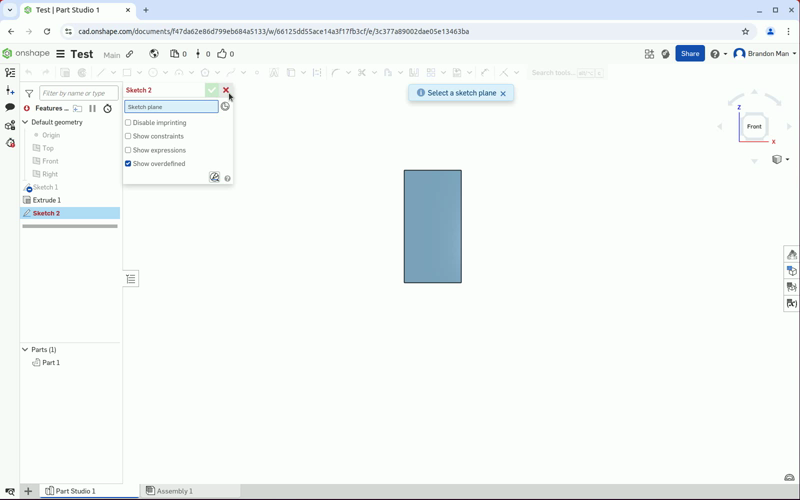
mouse_move(73, 163)
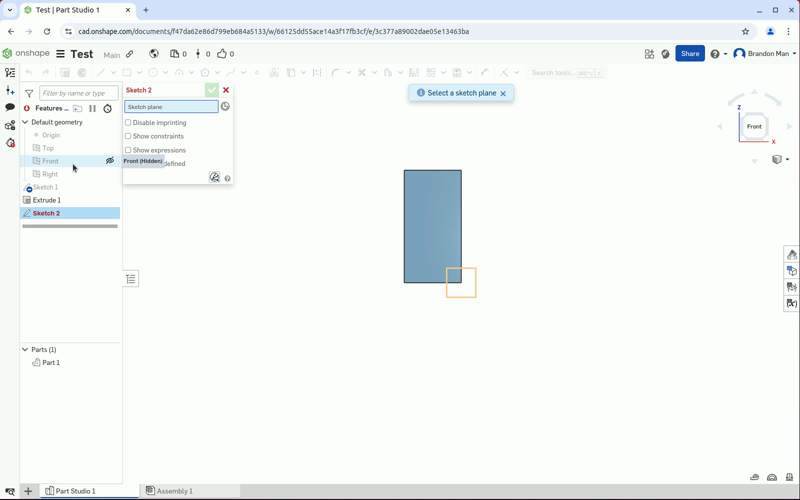
click(73, 163)
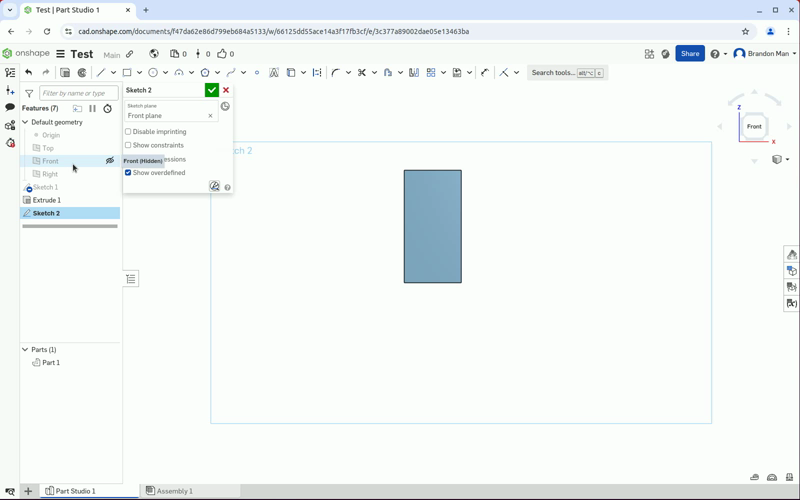
mouse_move(73, 352)
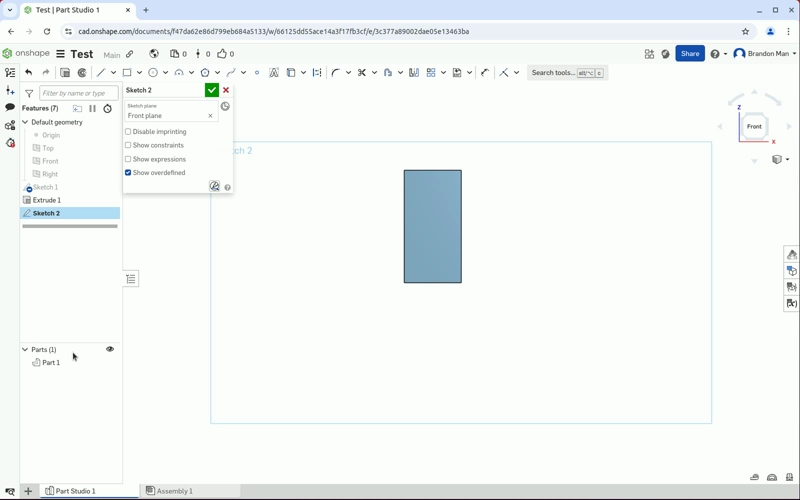
key(y)
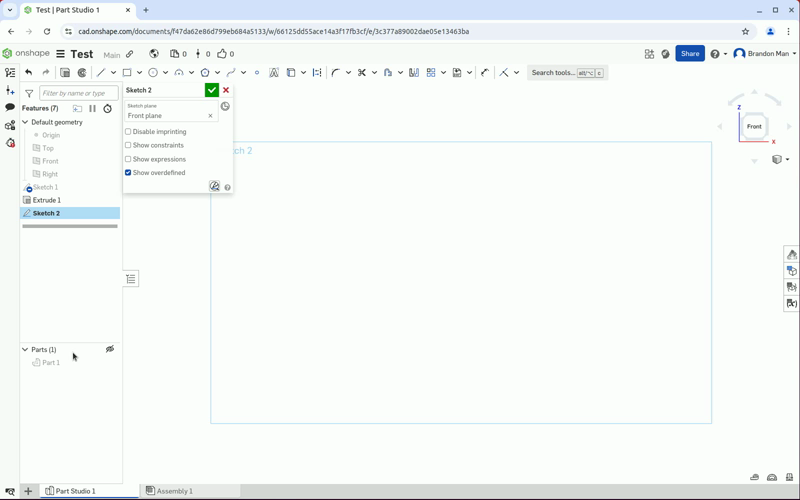
key(l)
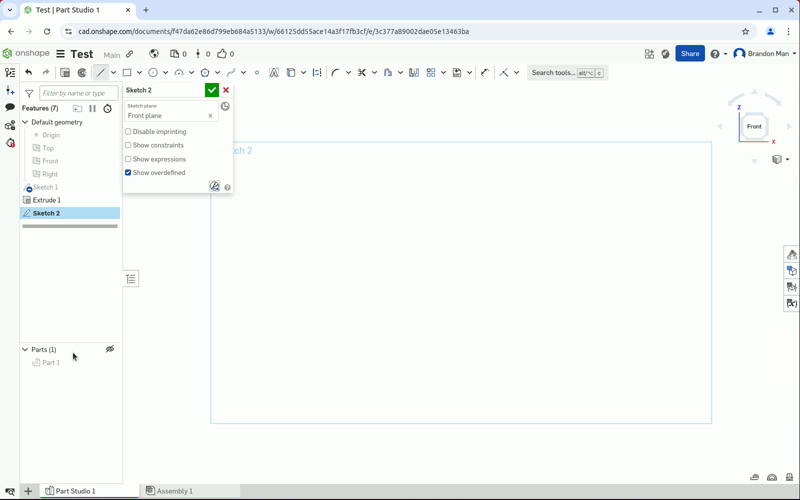
key_down(shift)
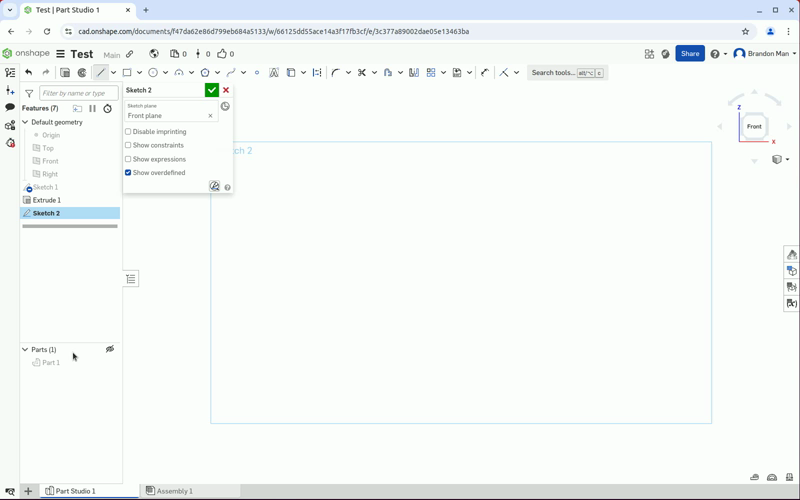
mouse_move(404, 245)
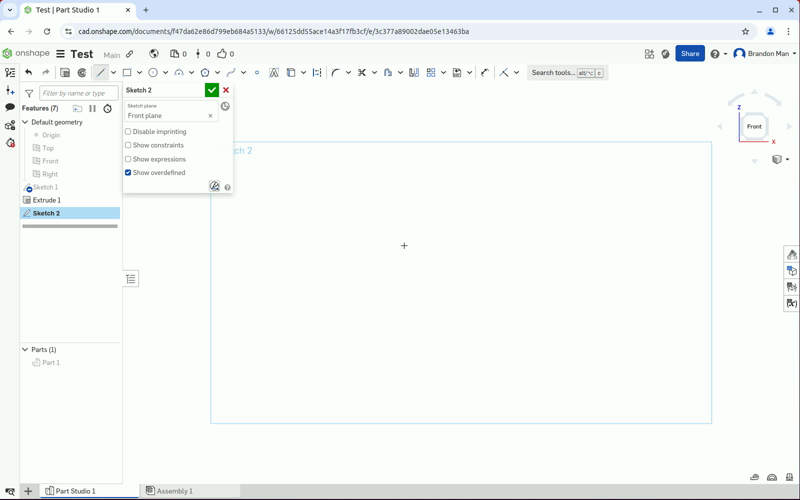
click(404, 245)
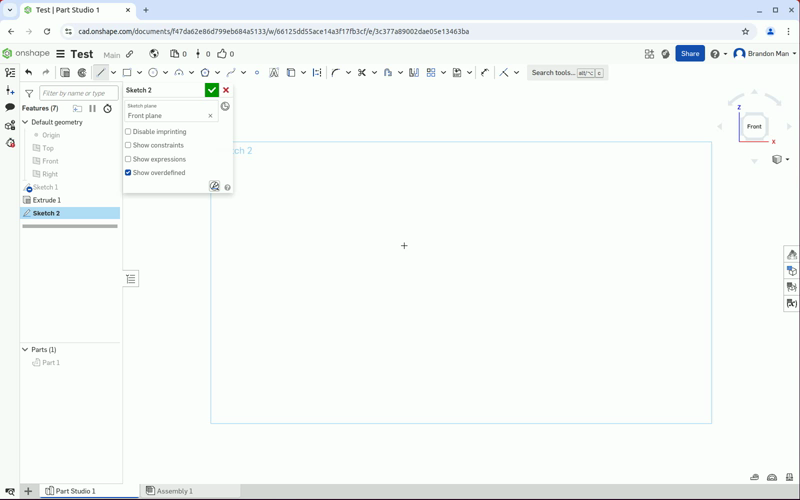
key_up(shift)
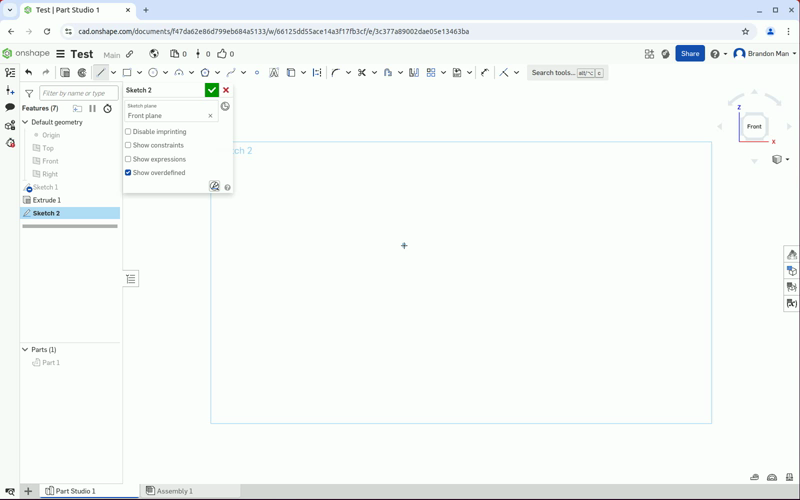
key_down(shift)
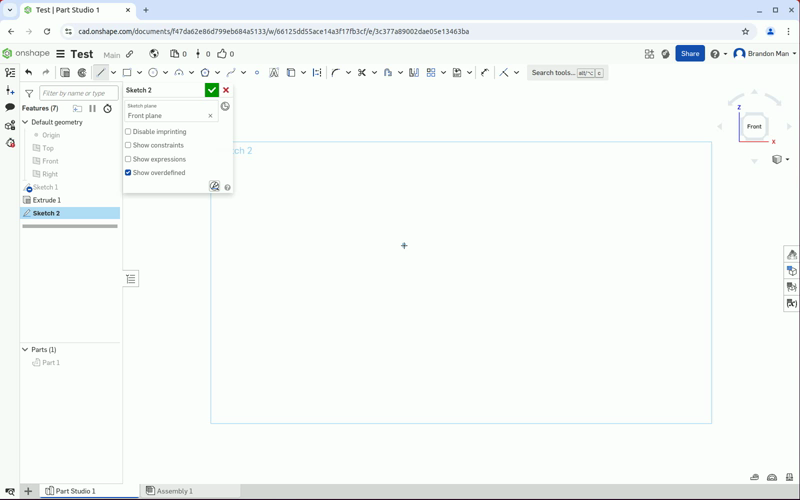
mouse_move(434, 245)
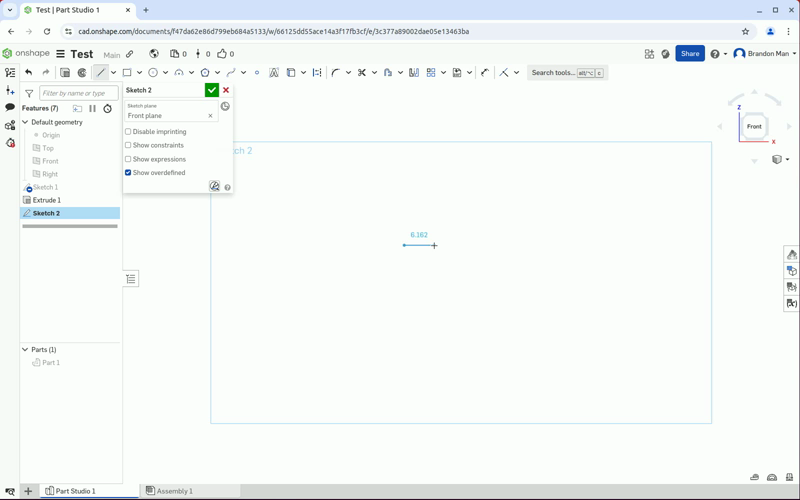
mouse_move(461, 245)
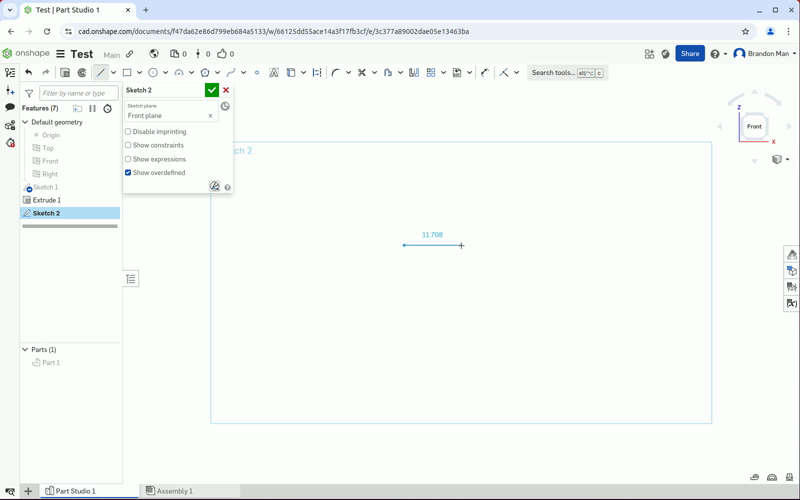
click(461, 245)
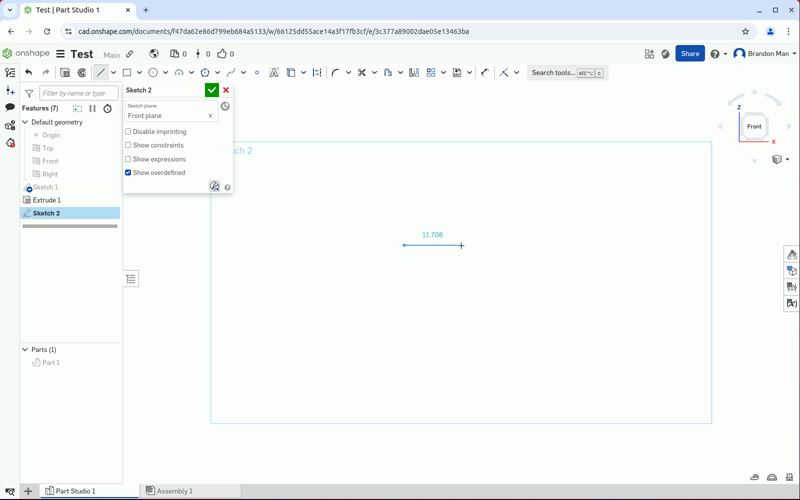
key_up(shift)
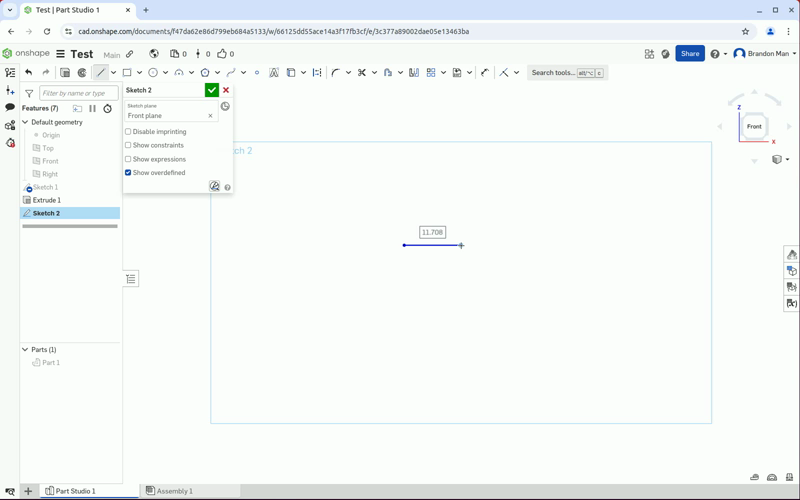
key_down(shift)
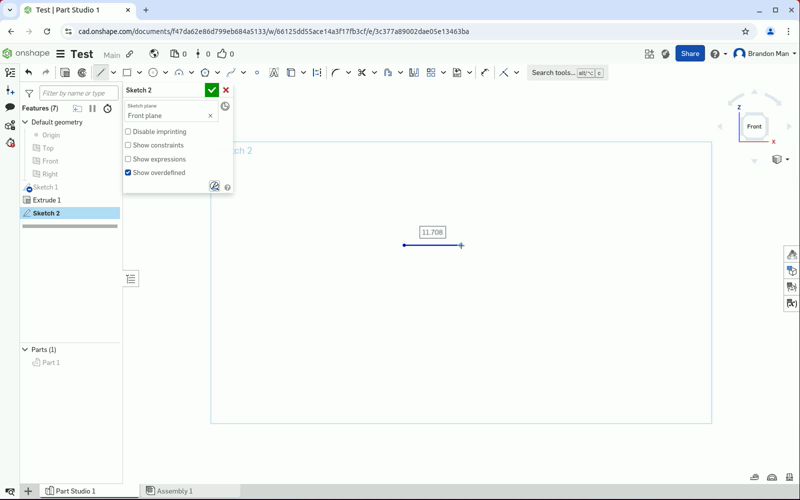
mouse_move(491, 245)
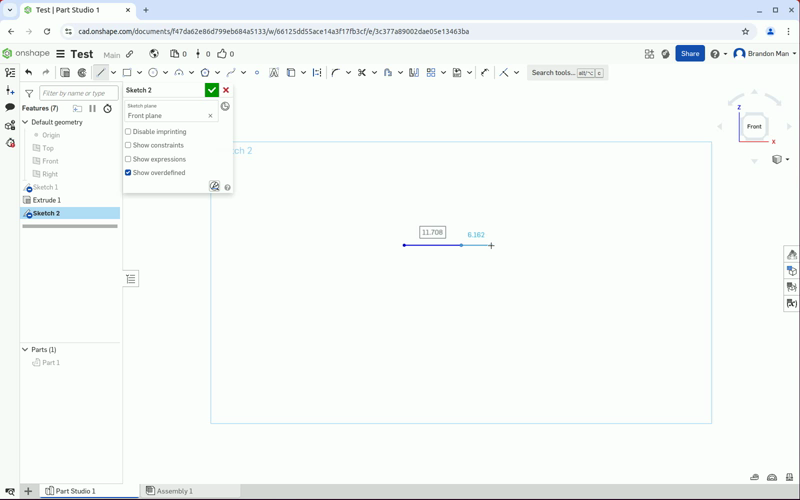
mouse_move(461, 244)
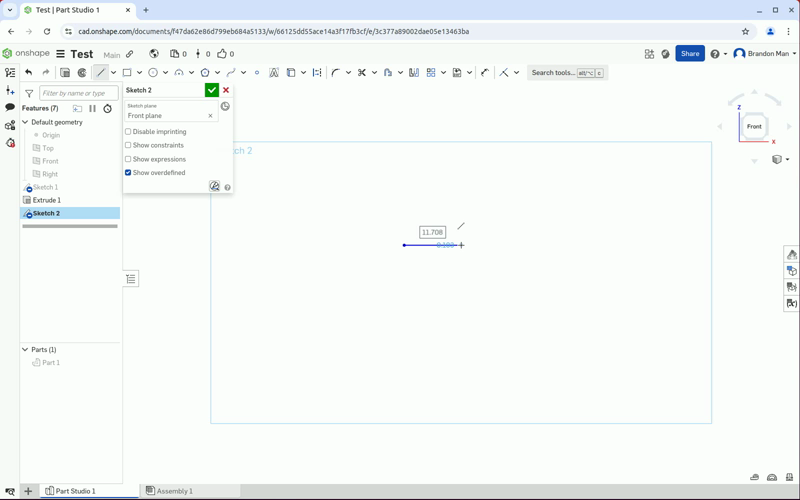
scroll(6)
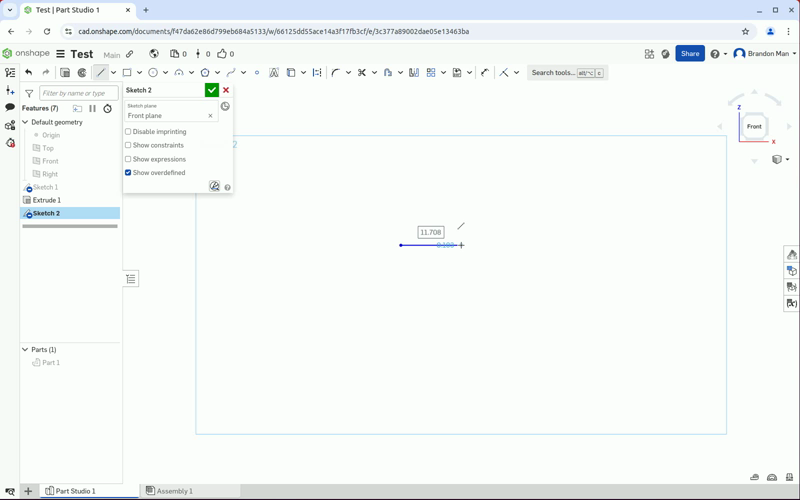
scroll(6)
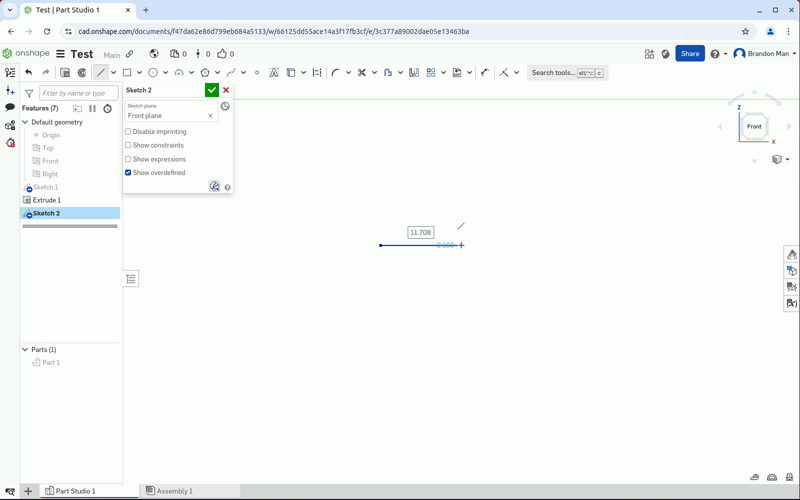
scroll(6)
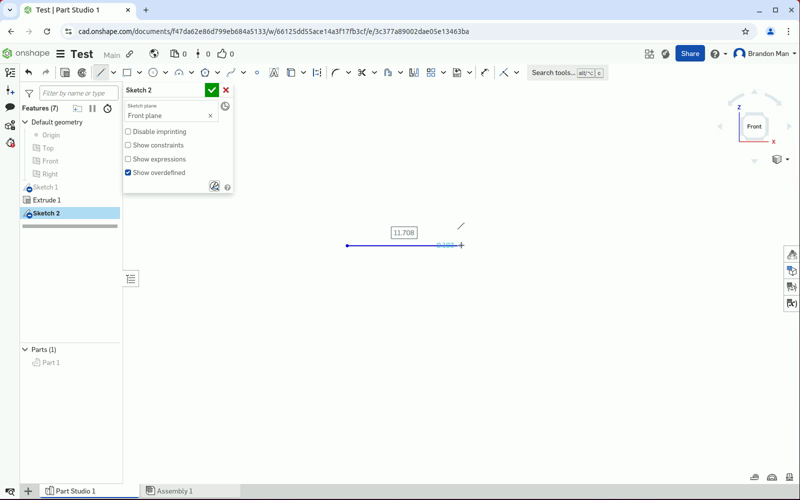
scroll(6)
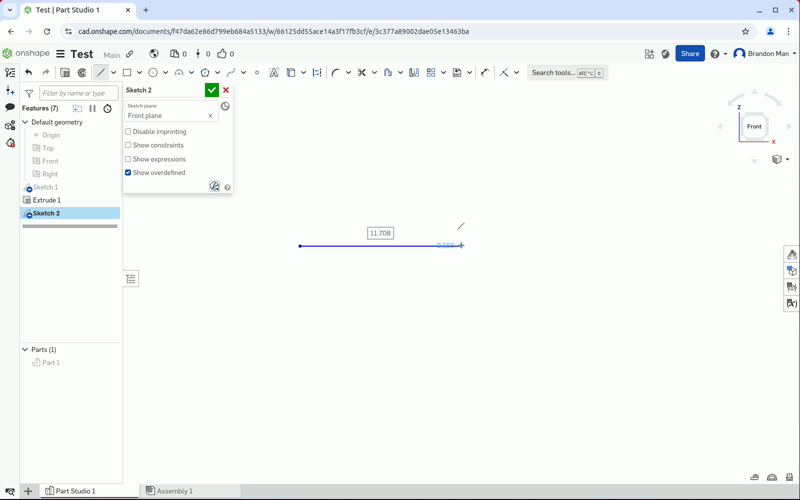
scroll(6)
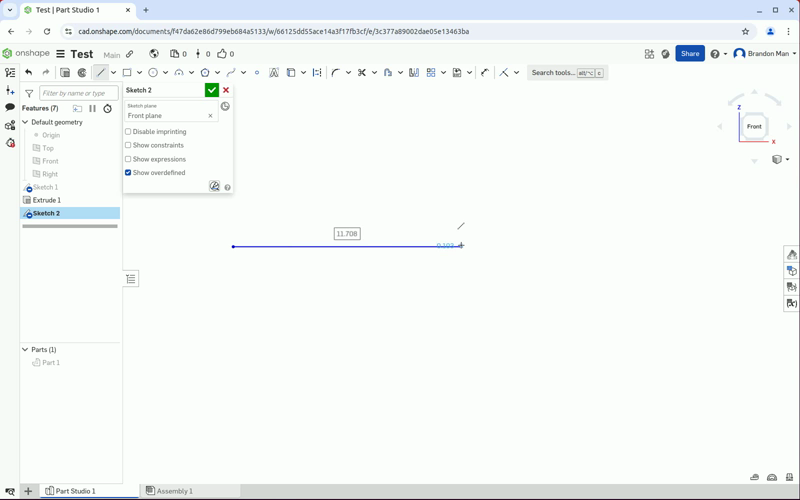
scroll(6)
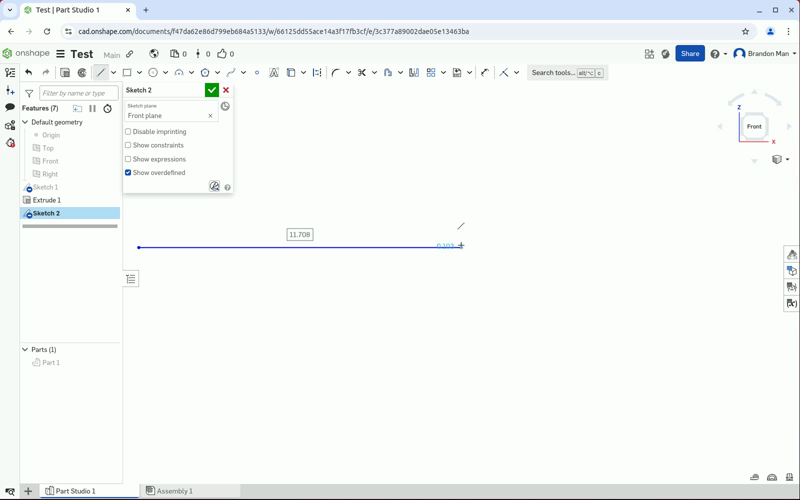
scroll(6)
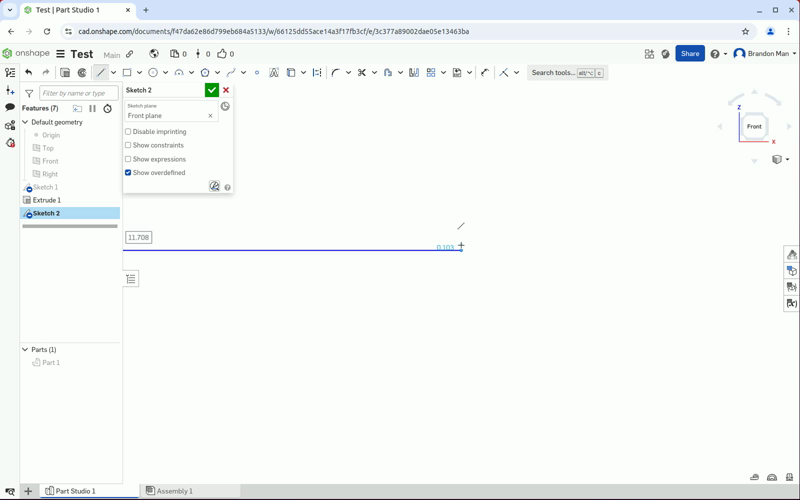
click(461, 244)
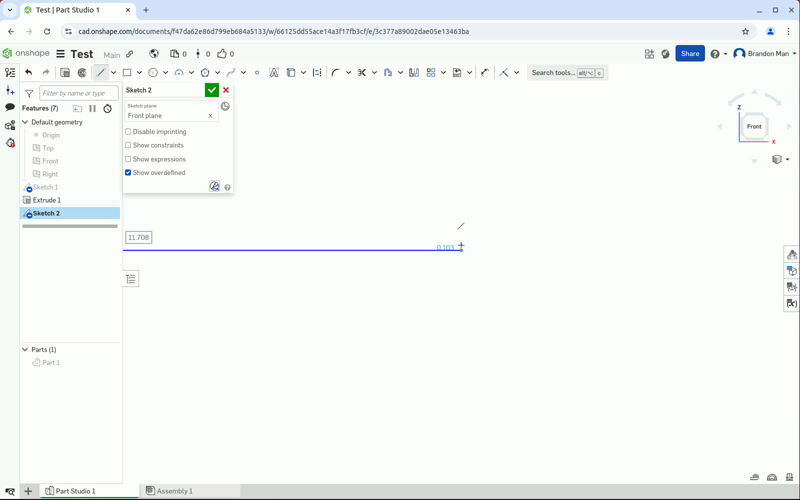
scroll(-6)
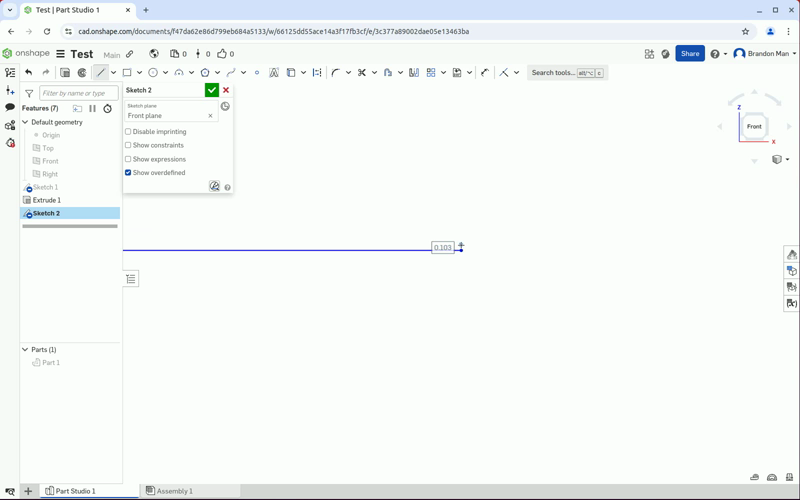
scroll(-6)
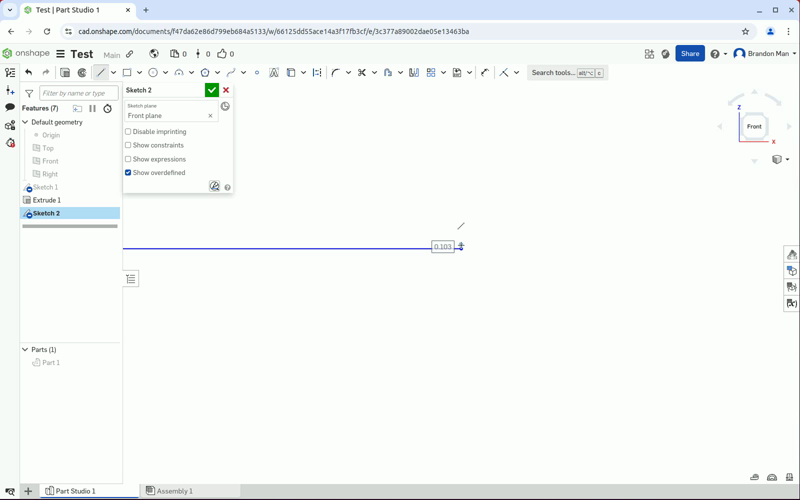
scroll(-6)
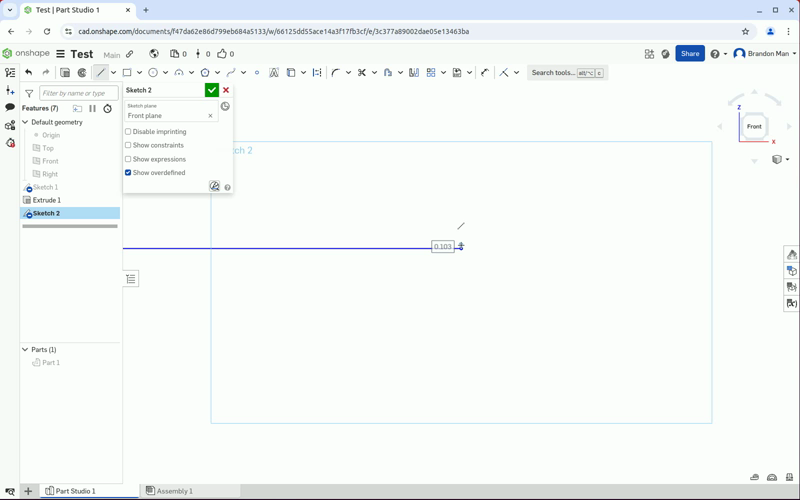
scroll(-6)
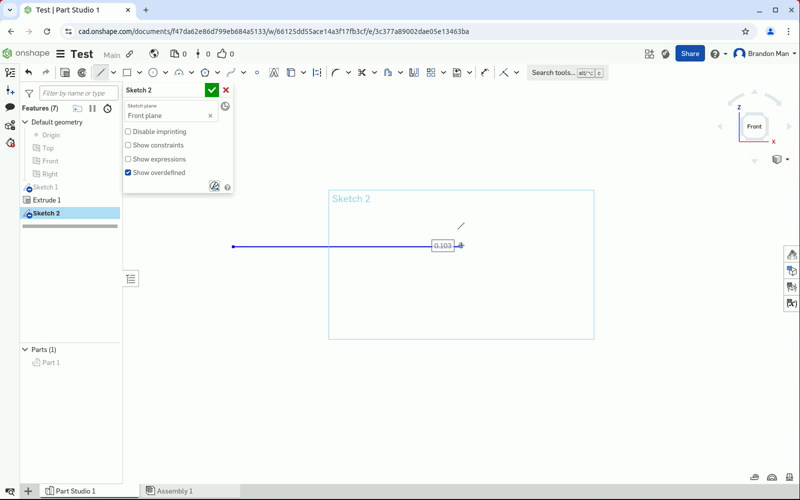
scroll(-6)
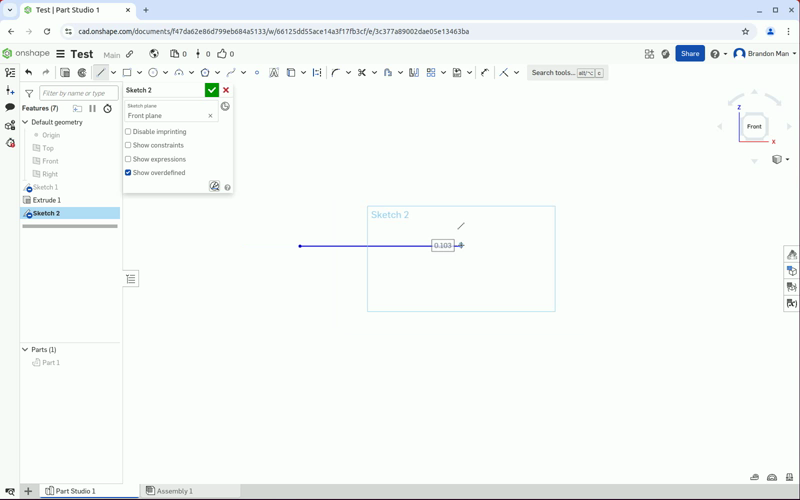
scroll(-6)
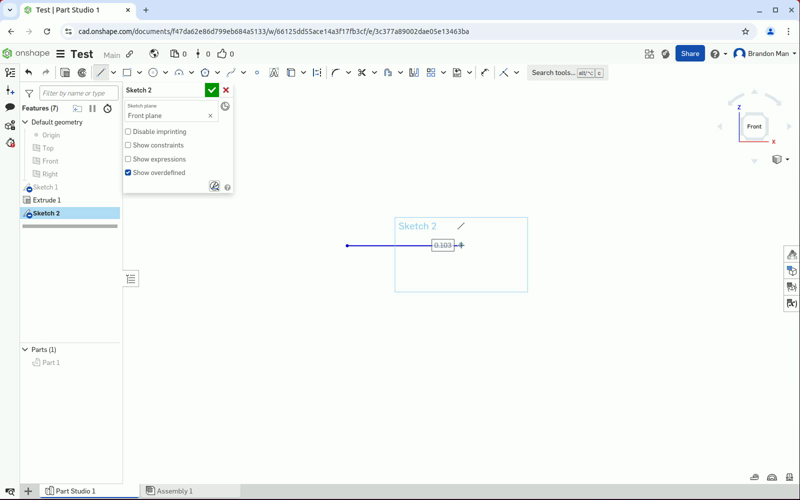
scroll(-6)
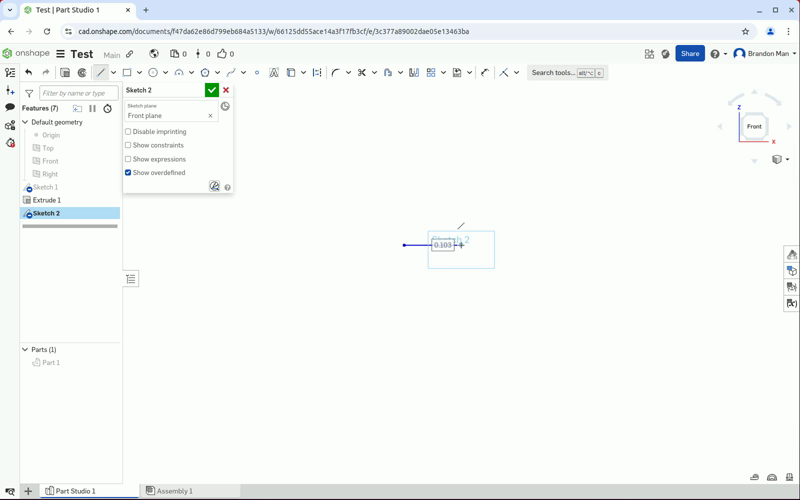
key_up(shift)
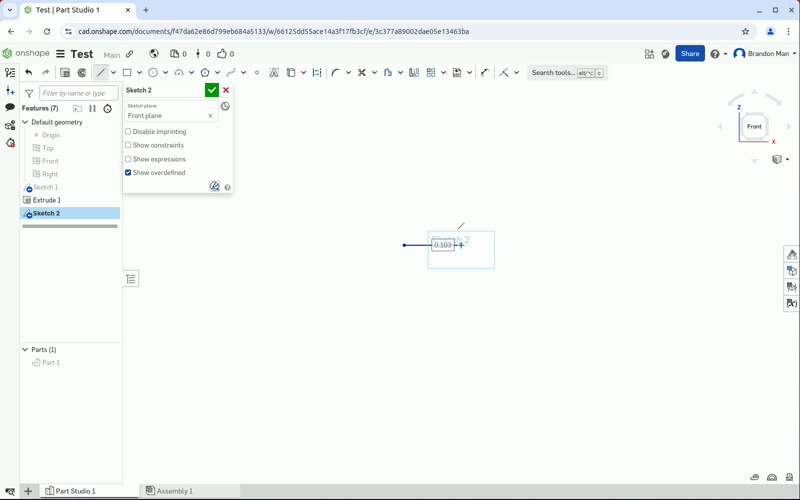
key_down(shift)
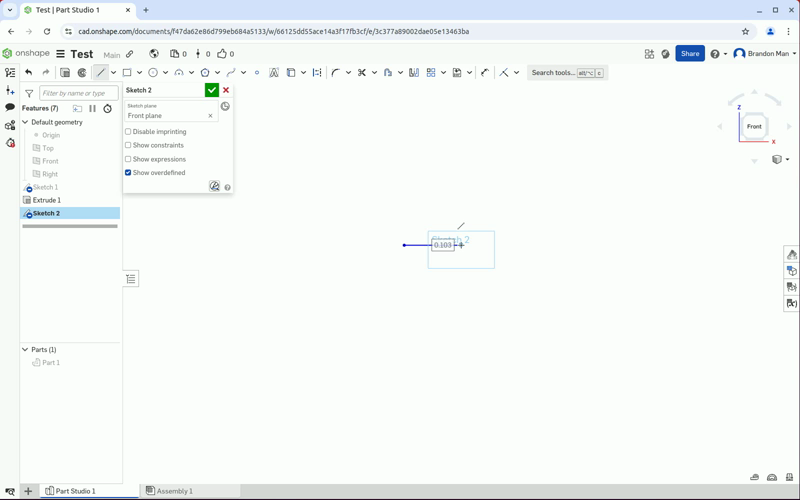
mouse_move(491, 244)
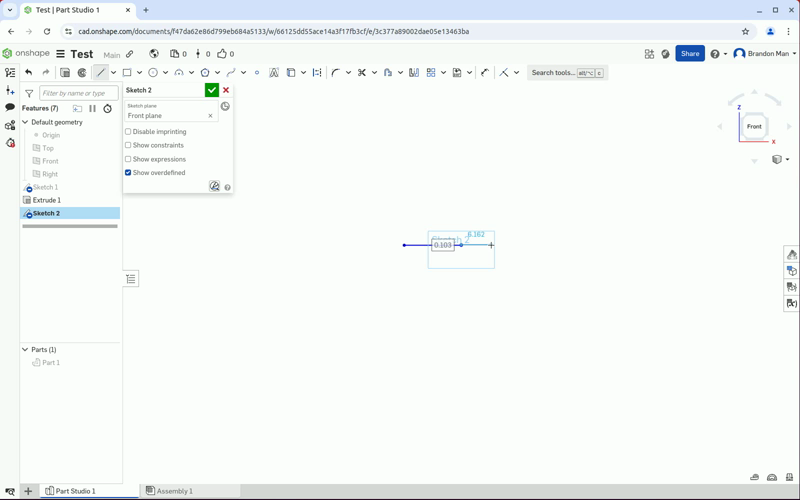
mouse_move(404, 244)
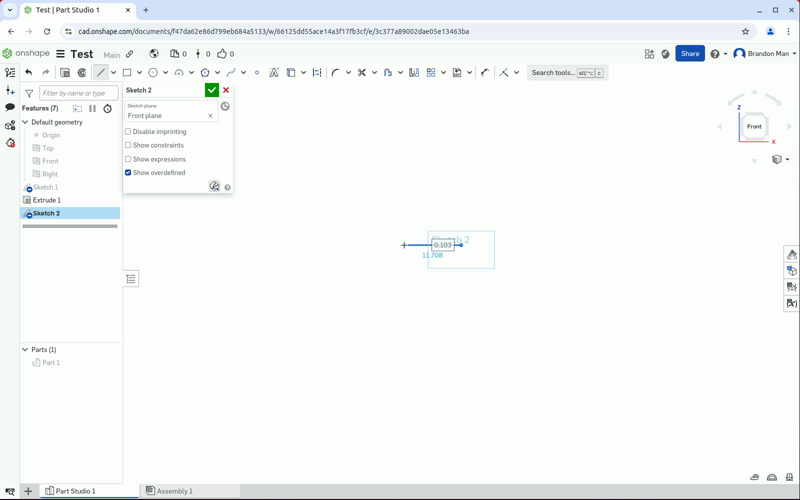
scroll(6)
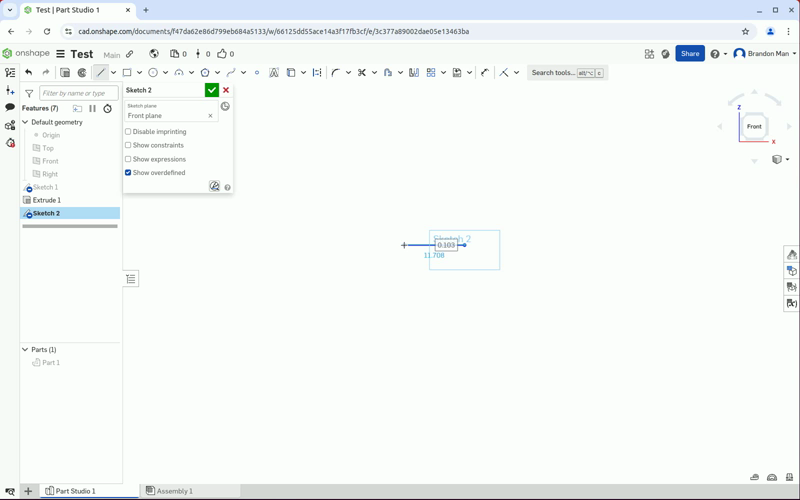
scroll(6)
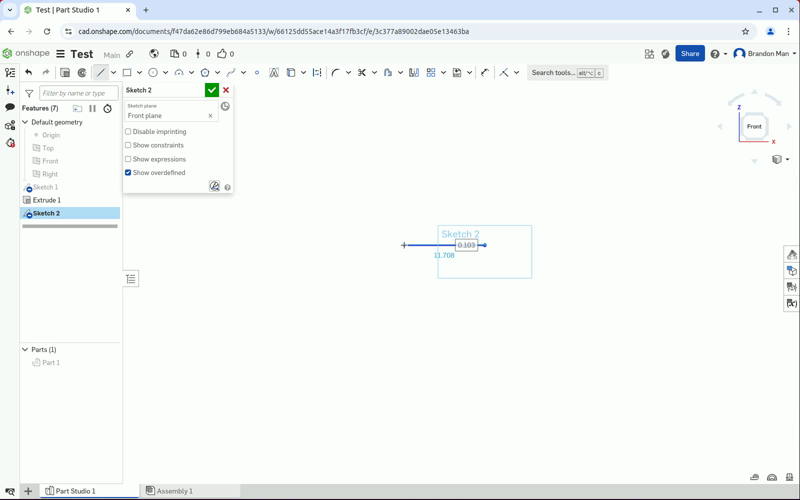
scroll(6)
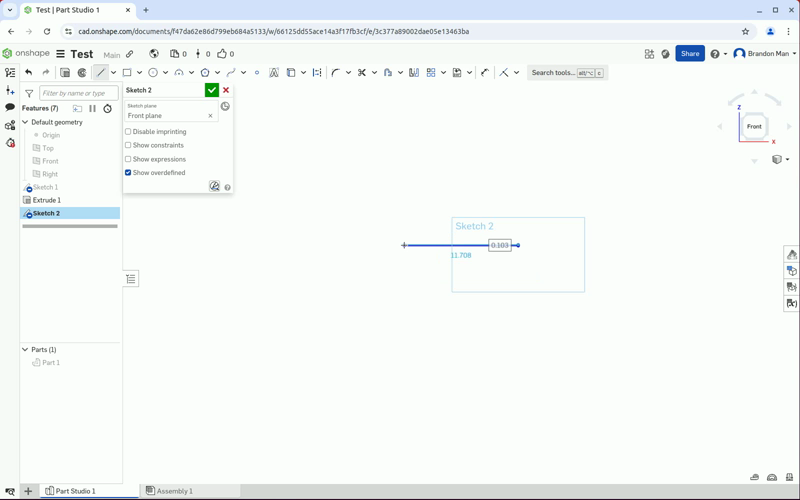
scroll(6)
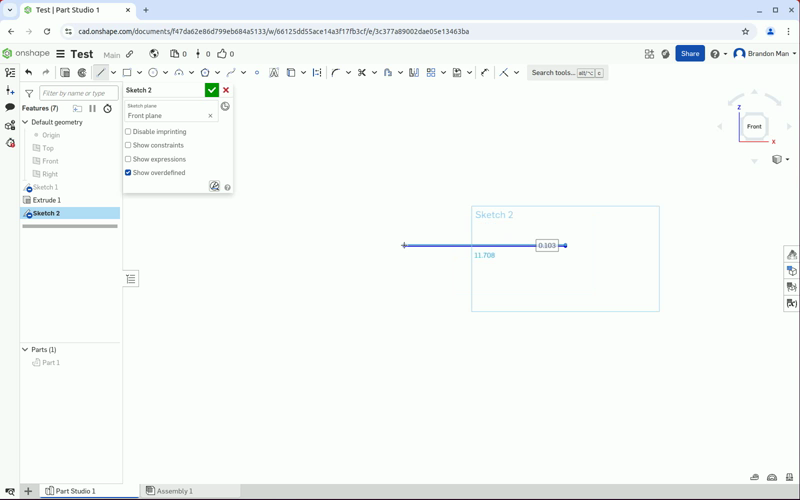
scroll(6)
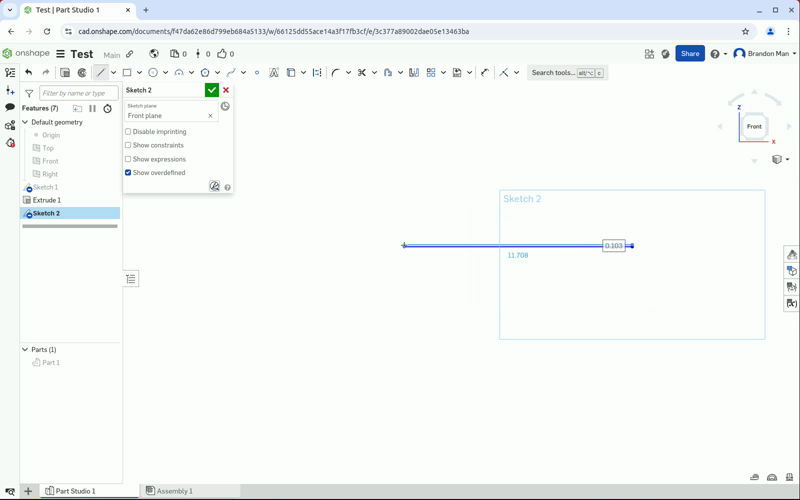
scroll(6)
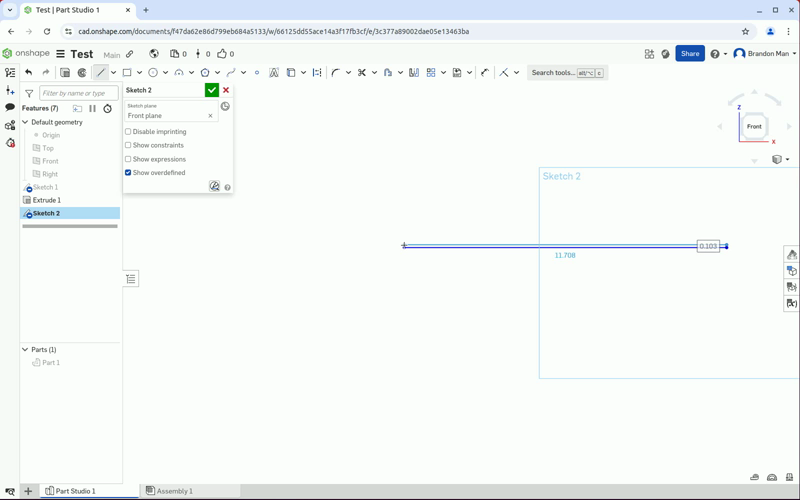
scroll(6)
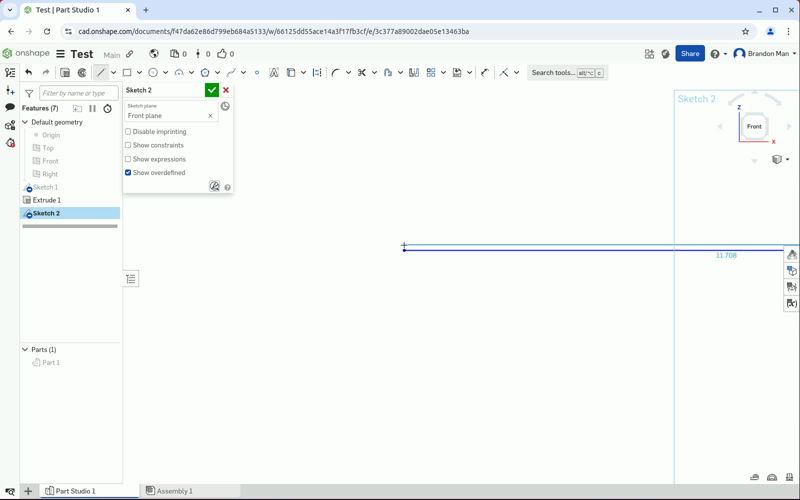
click(404, 244)
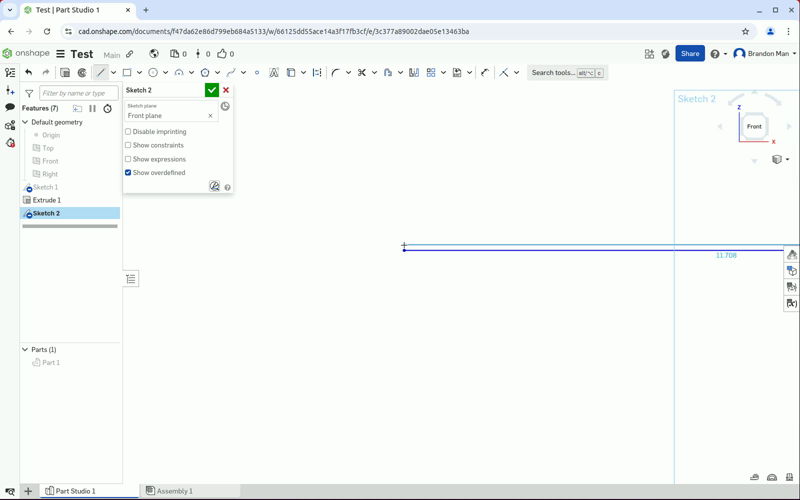
scroll(-6)
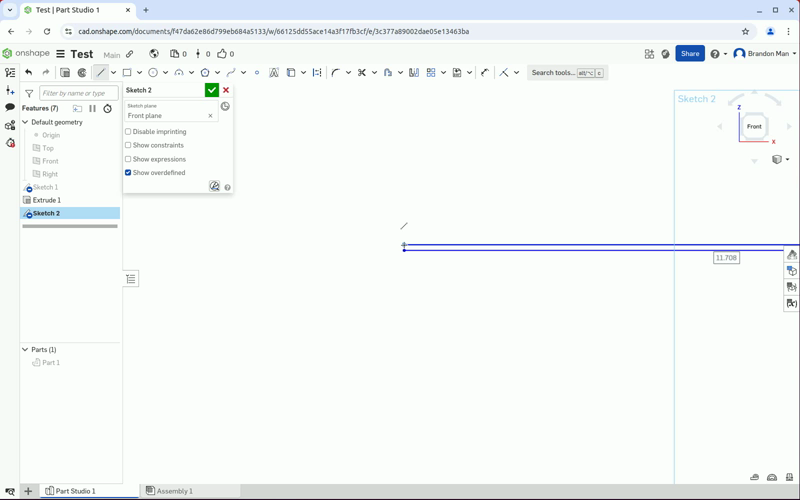
scroll(-6)
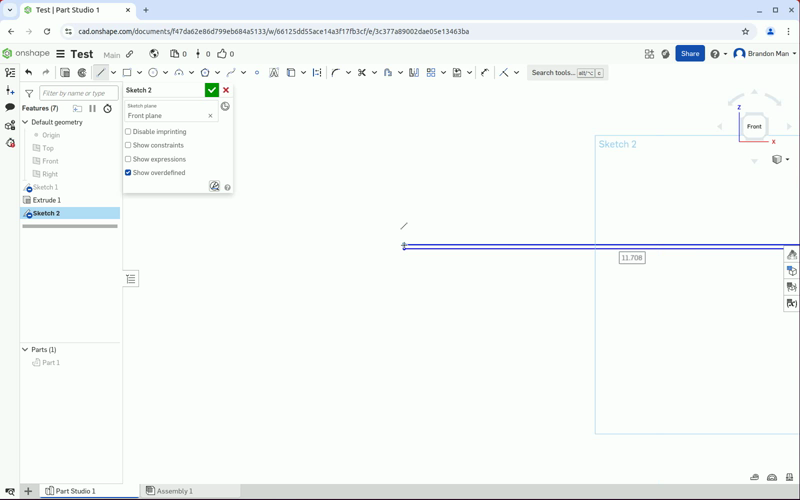
scroll(-6)
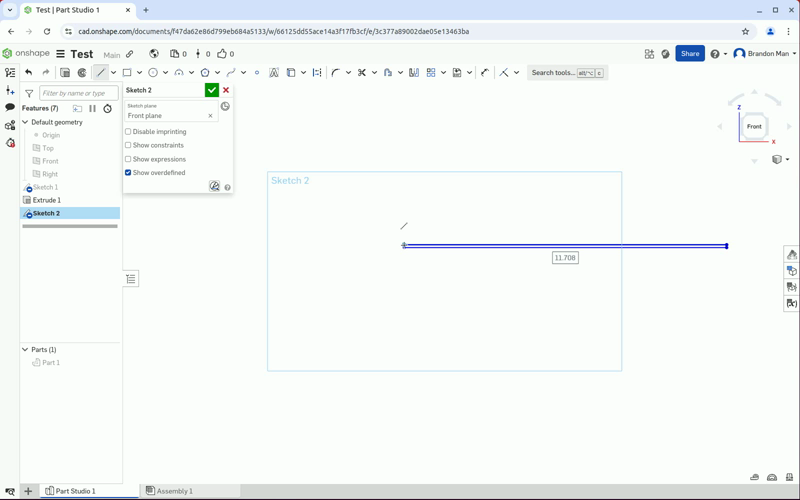
scroll(-6)
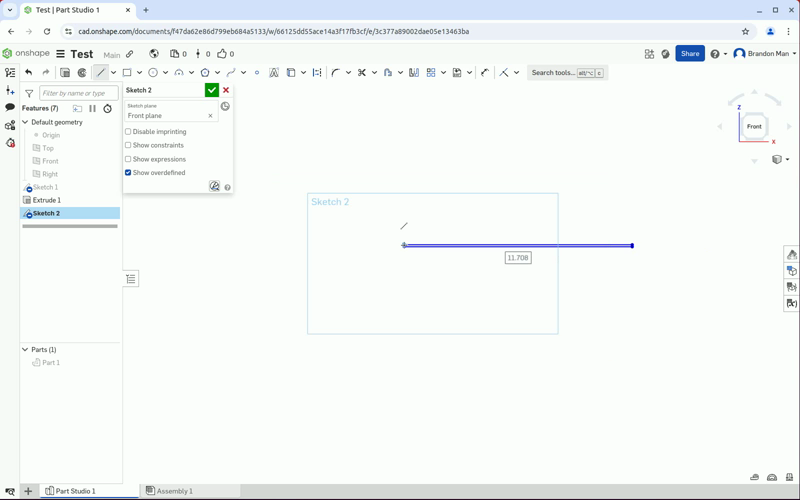
scroll(-6)
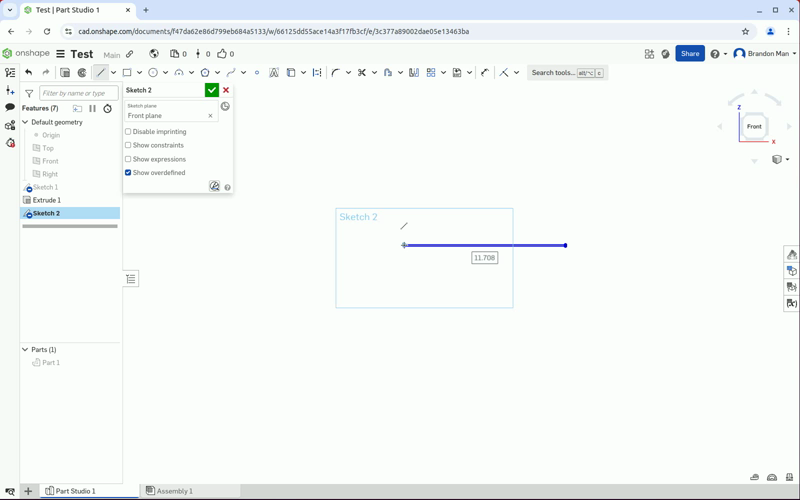
scroll(-6)
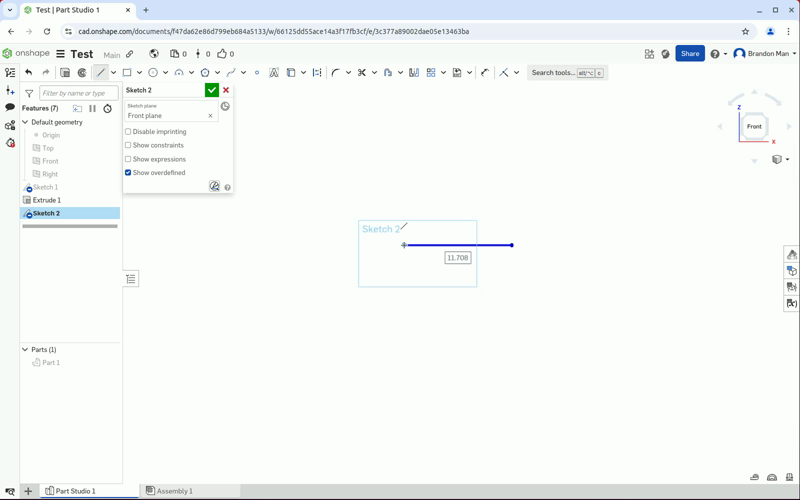
scroll(-6)
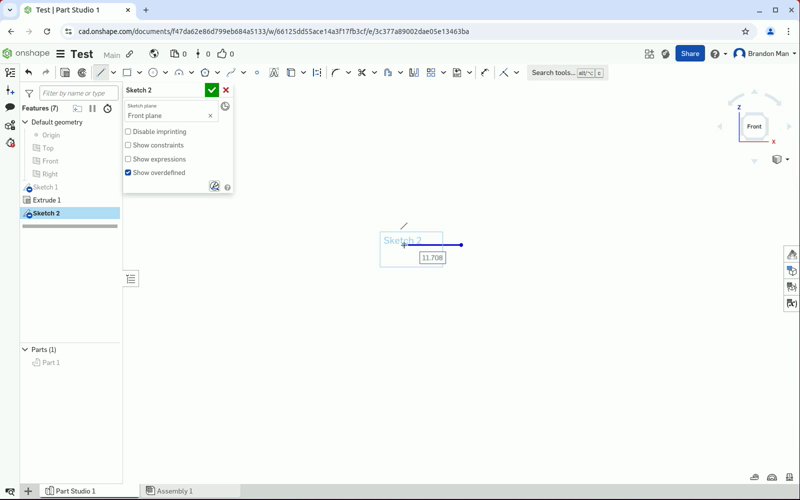
key_up(shift)
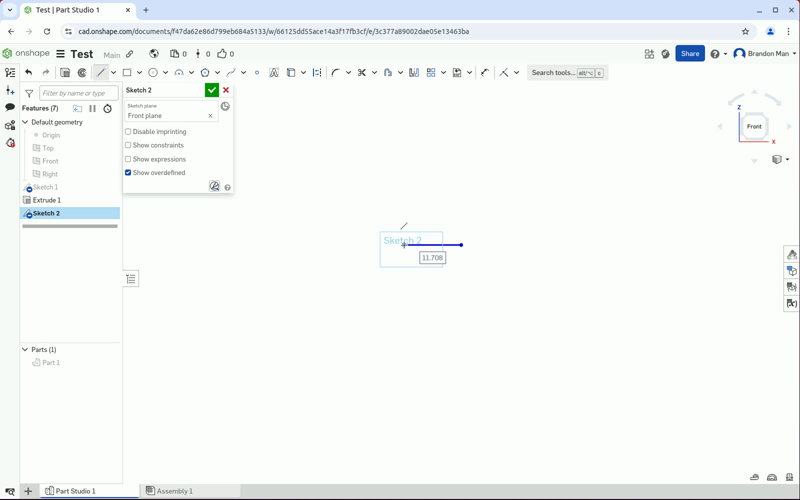
mouse_move(434, 244)
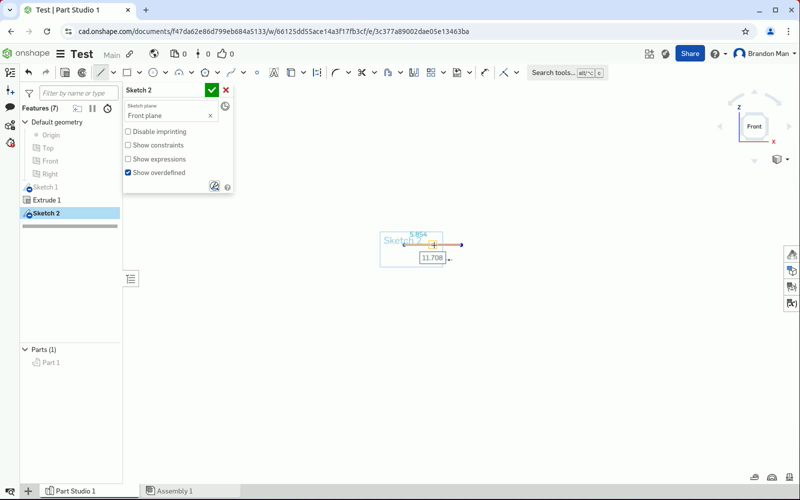
key_down(shift)
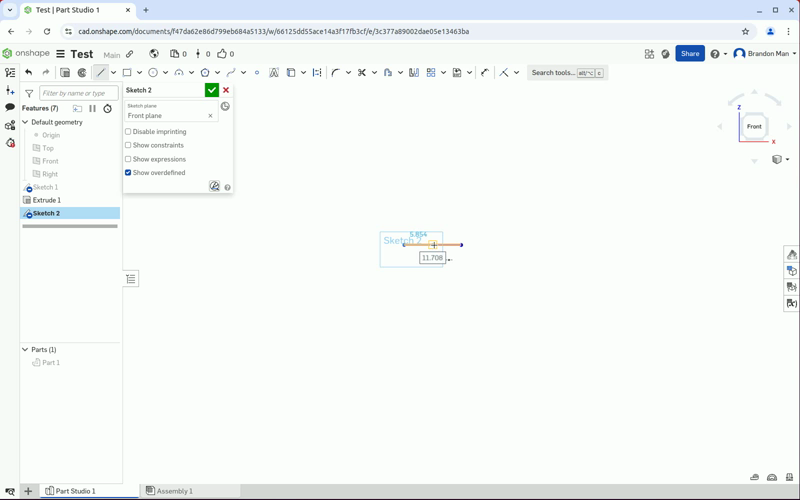
mouse_move(404, 245)
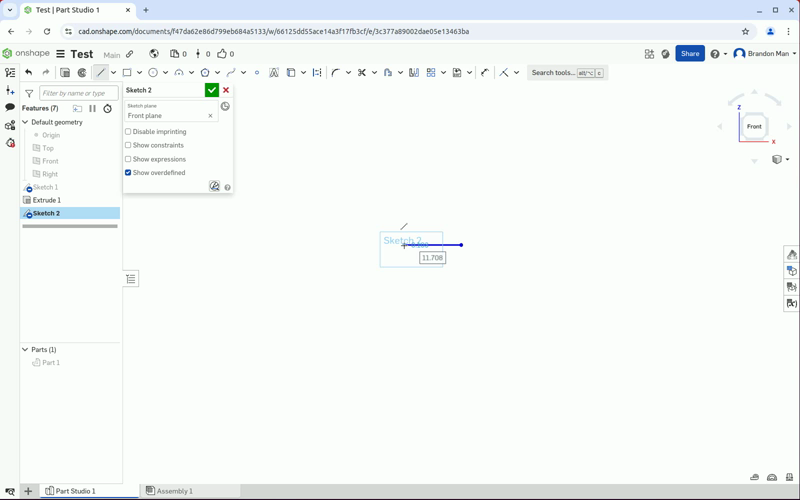
scroll(6)
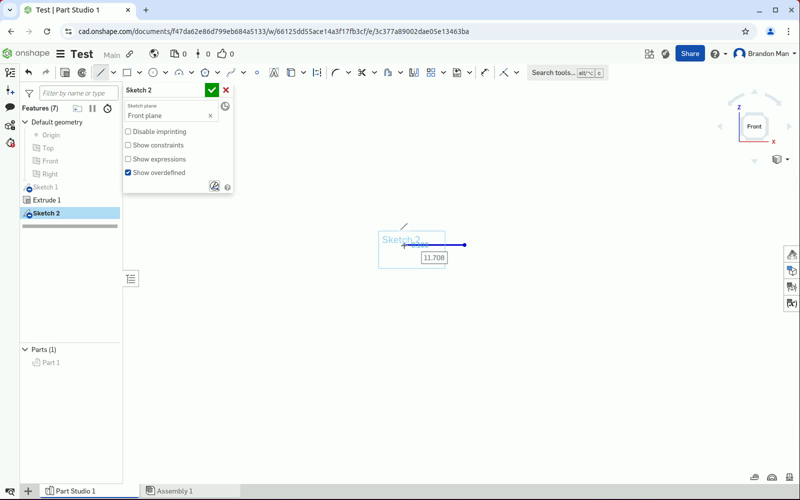
scroll(6)
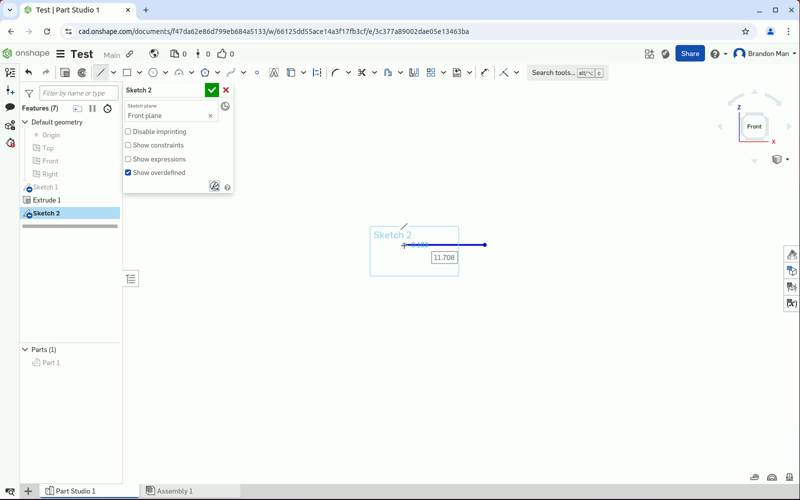
scroll(6)
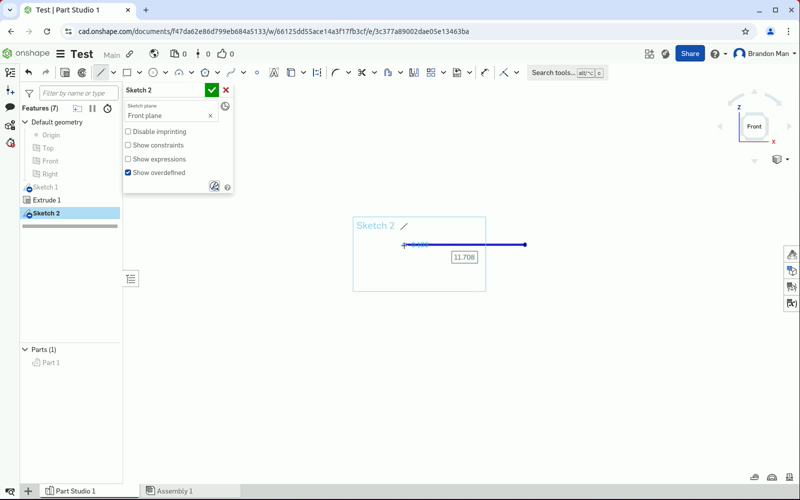
scroll(6)
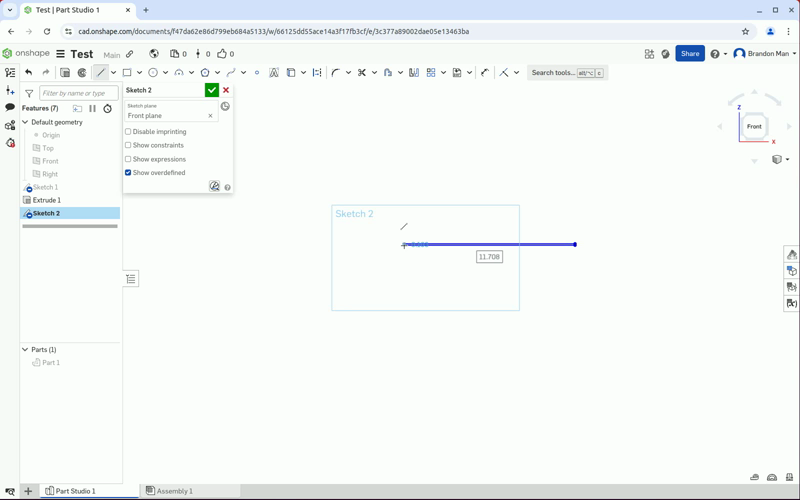
scroll(6)
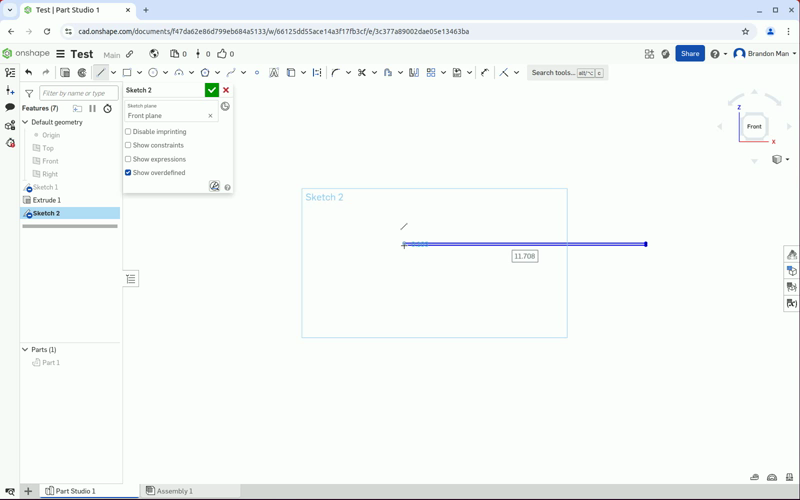
scroll(6)
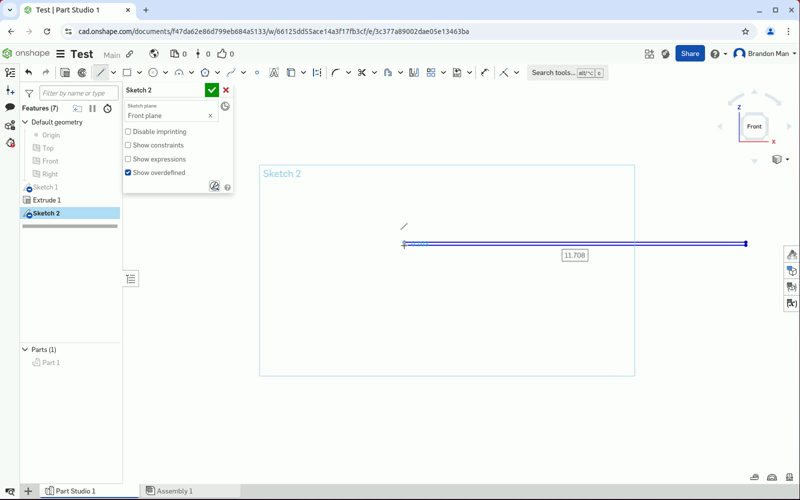
scroll(6)
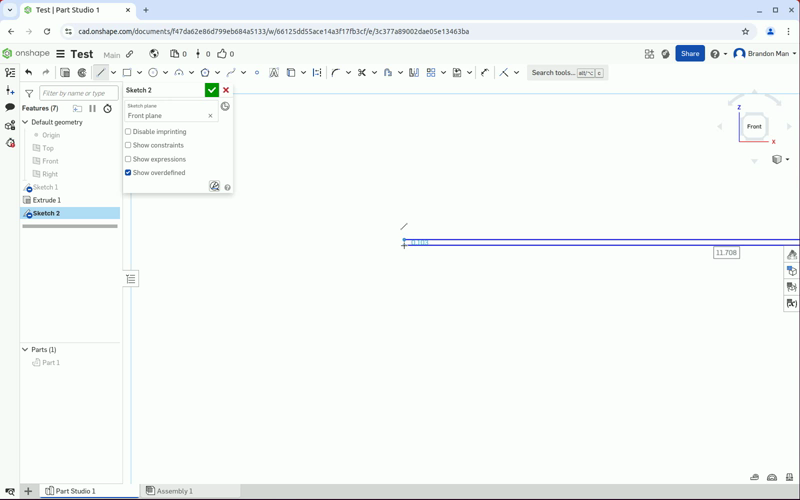
key_up(shift)
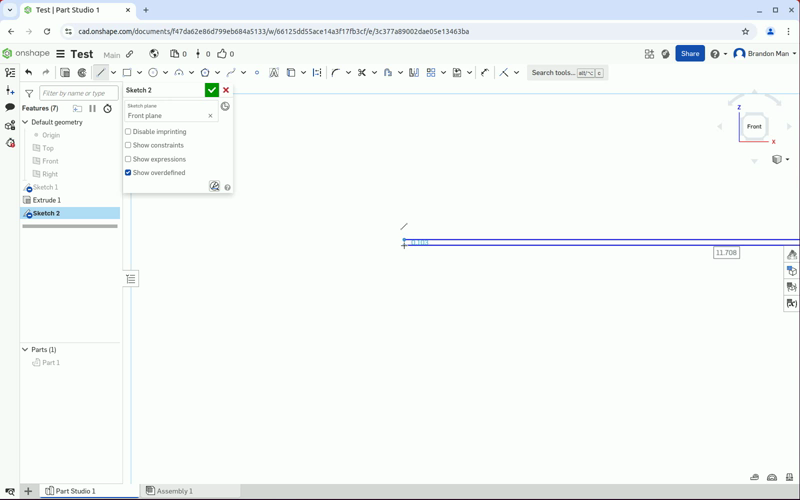
click(404, 245)
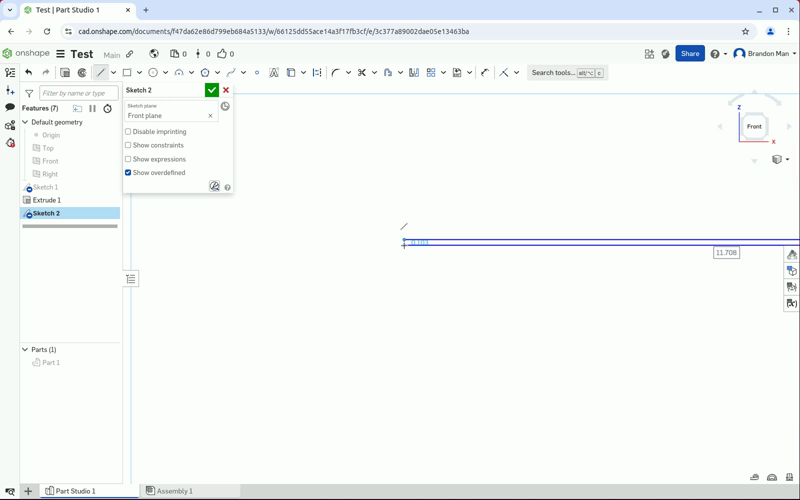
scroll(-6)
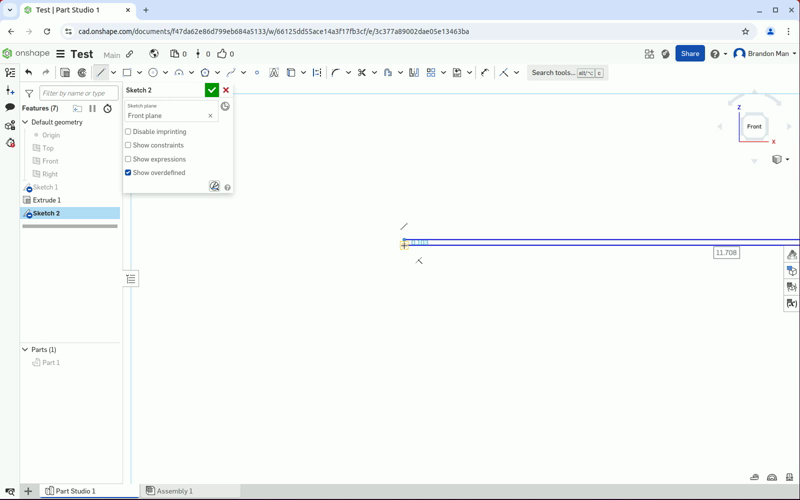
scroll(-6)
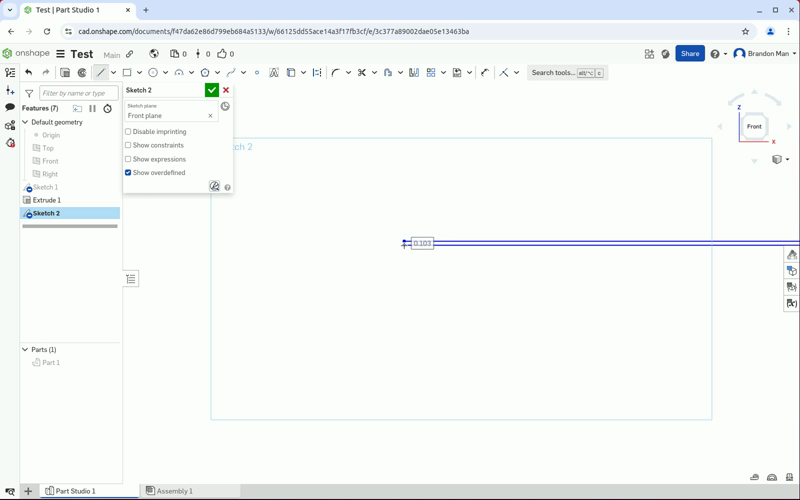
scroll(-6)
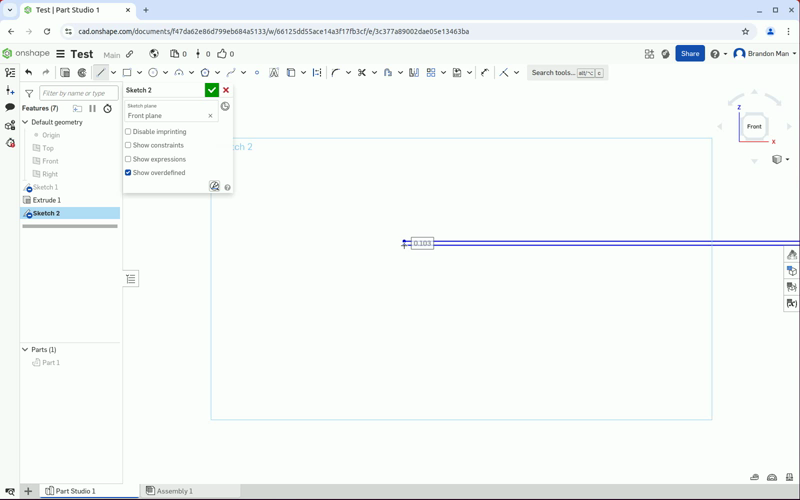
scroll(-6)
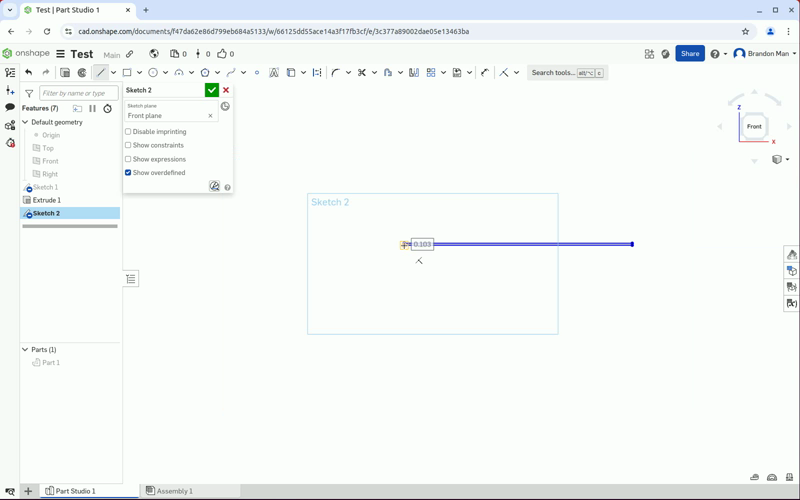
scroll(-6)
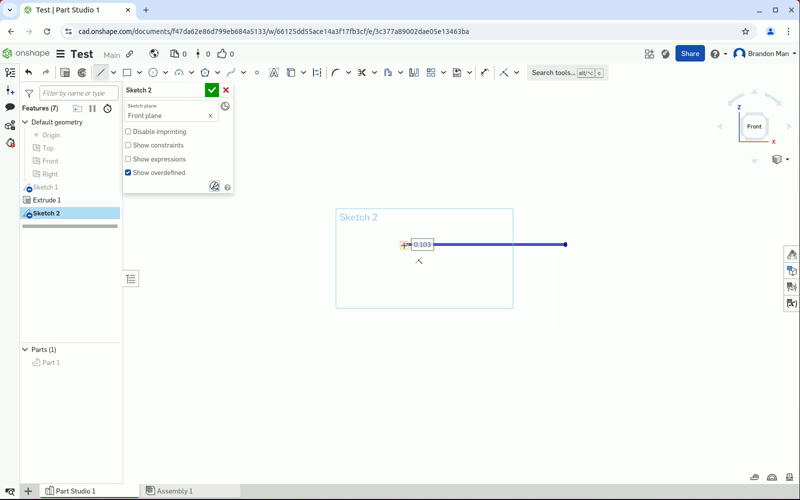
scroll(-6)
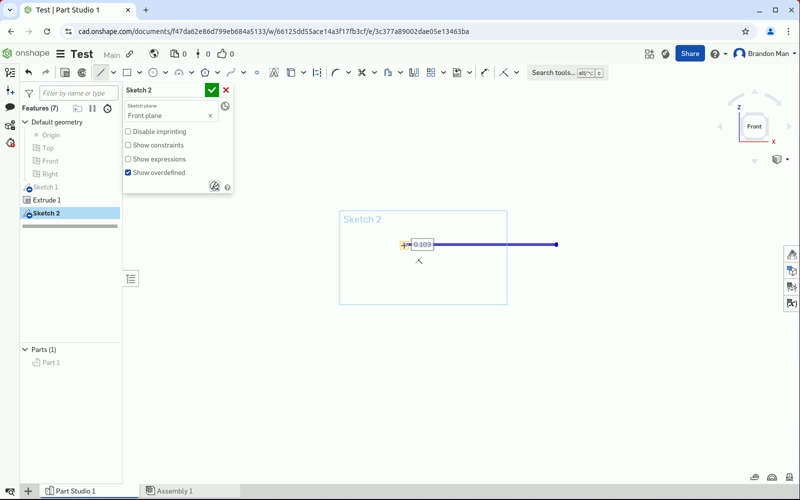
scroll(-6)
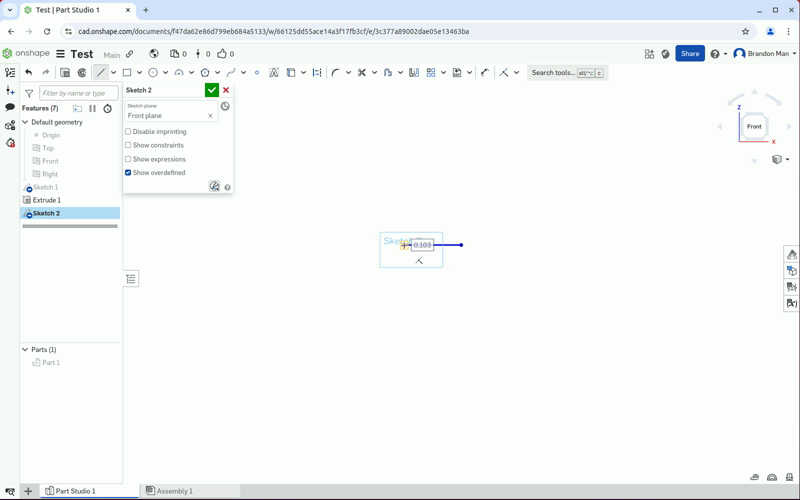
key(esc)
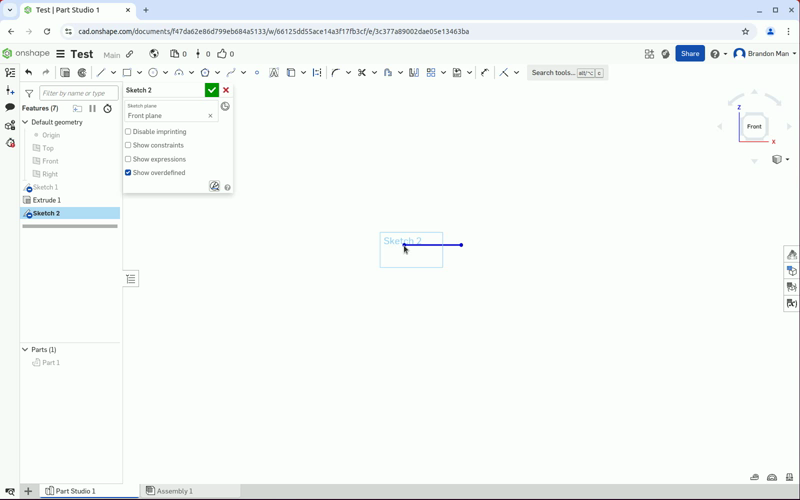
mouse_move(441, 244)
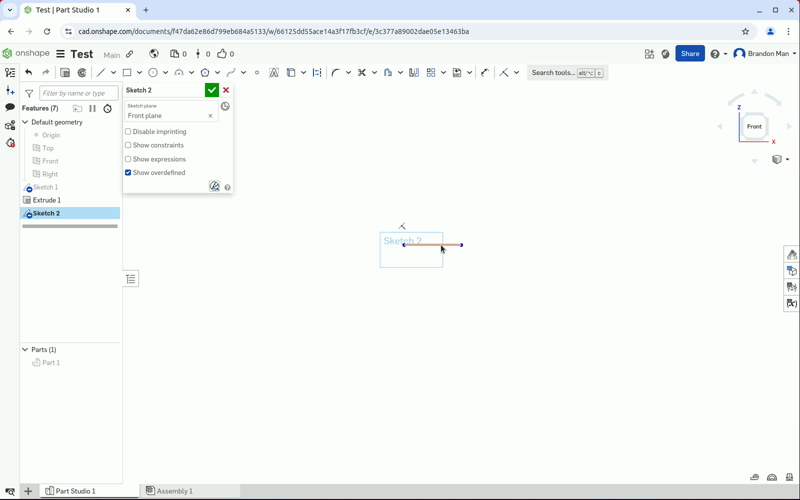
scroll(6)
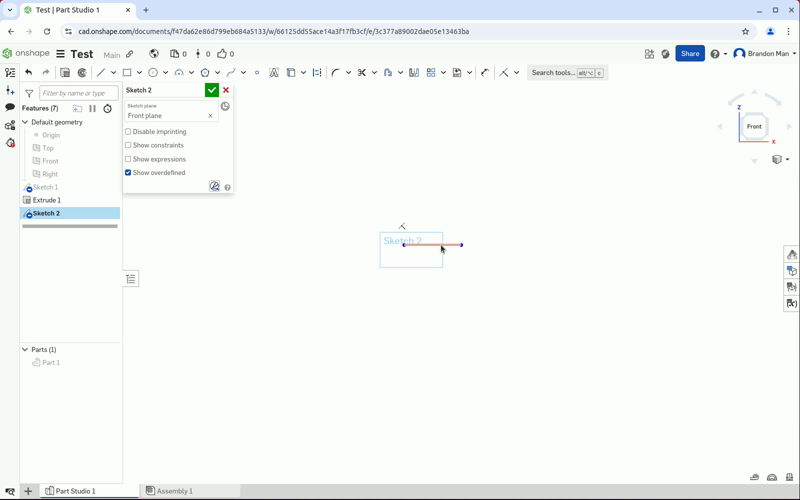
scroll(6)
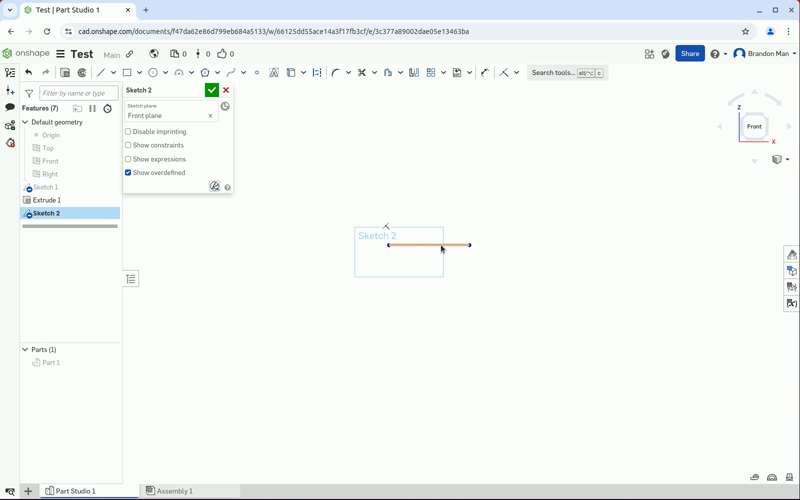
scroll(6)
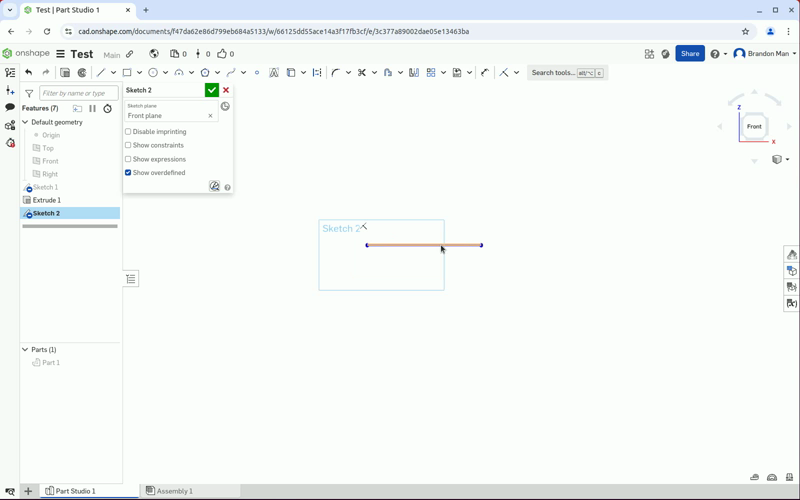
scroll(6)
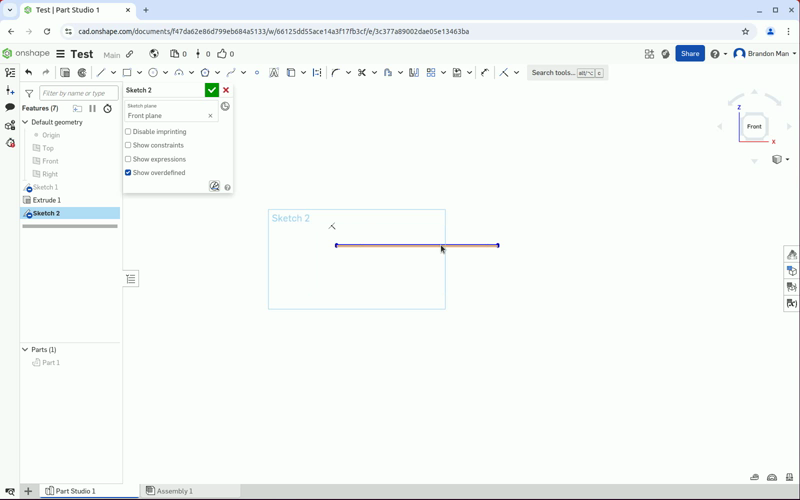
scroll(6)
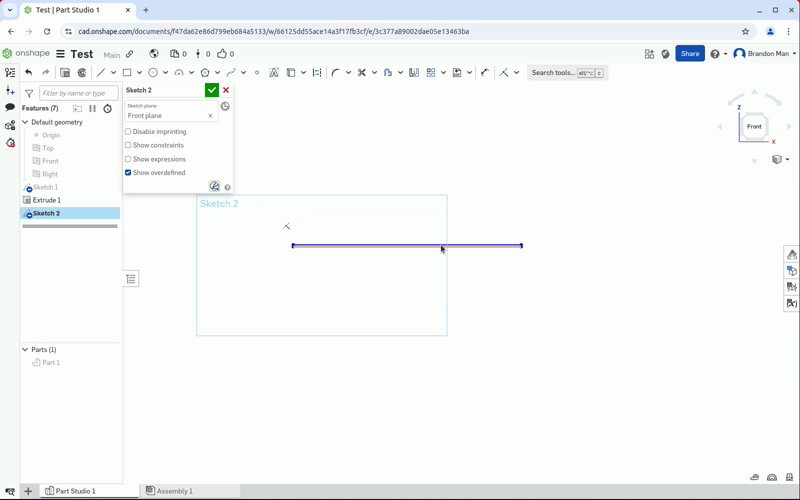
scroll(6)
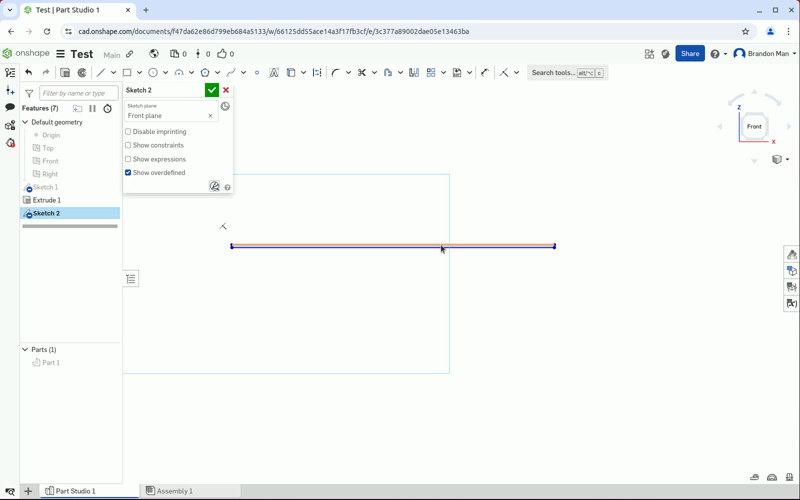
scroll(6)
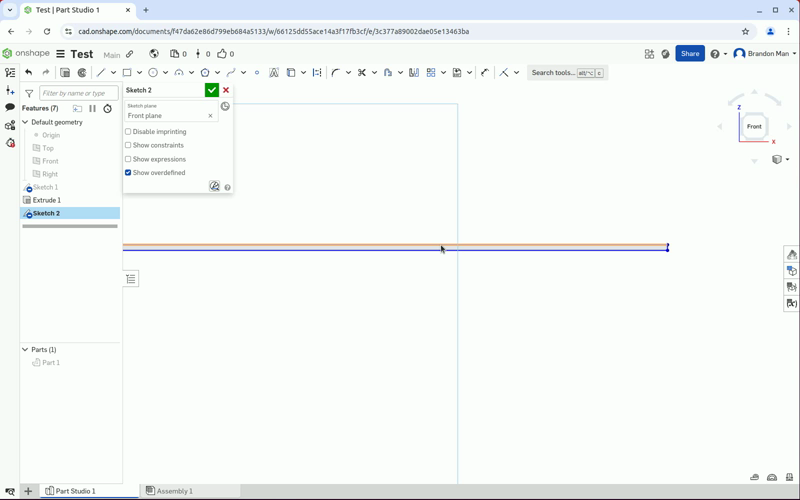
click(441, 244)
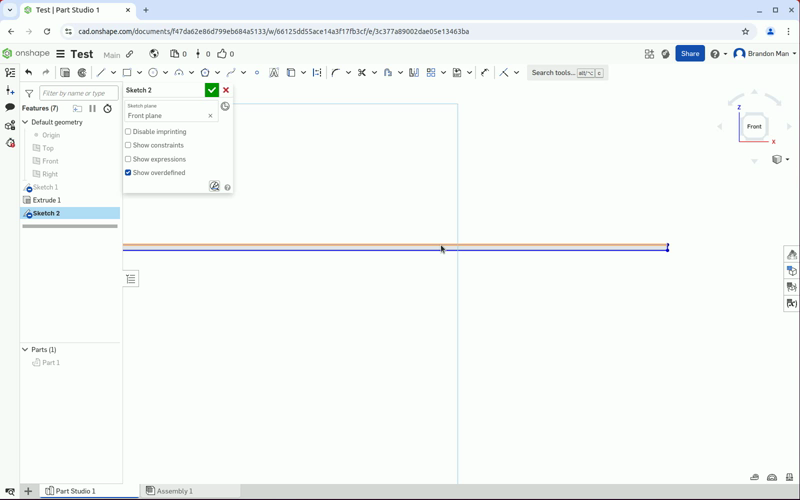
scroll(-6)
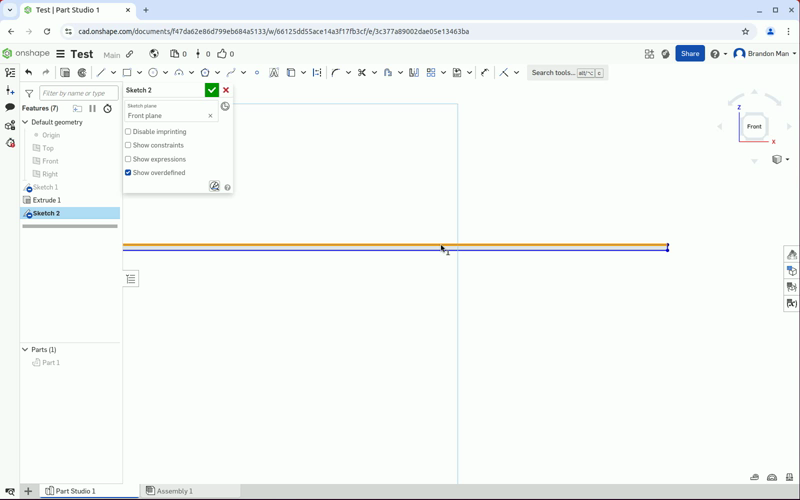
scroll(-6)
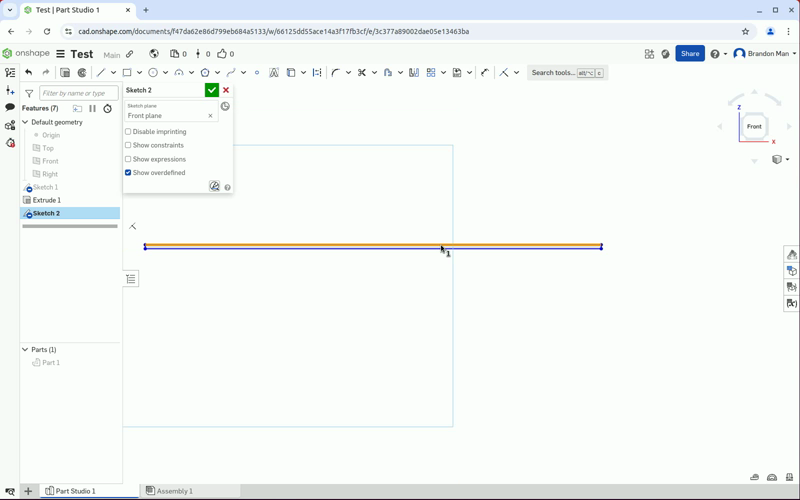
scroll(-6)
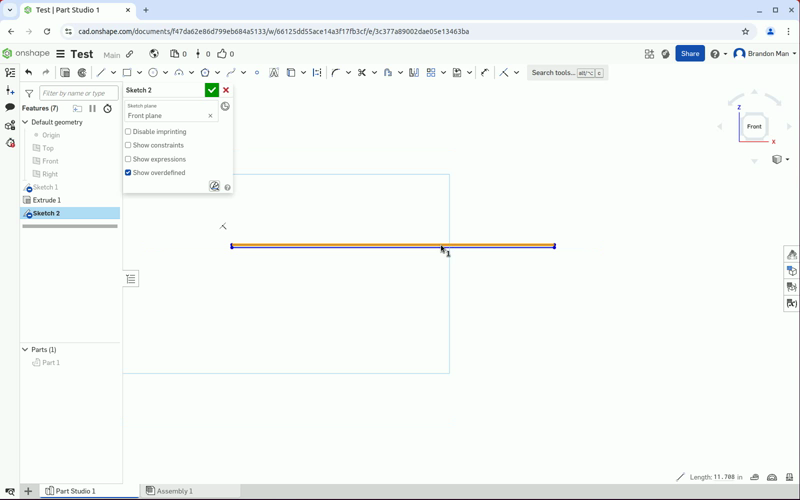
scroll(-6)
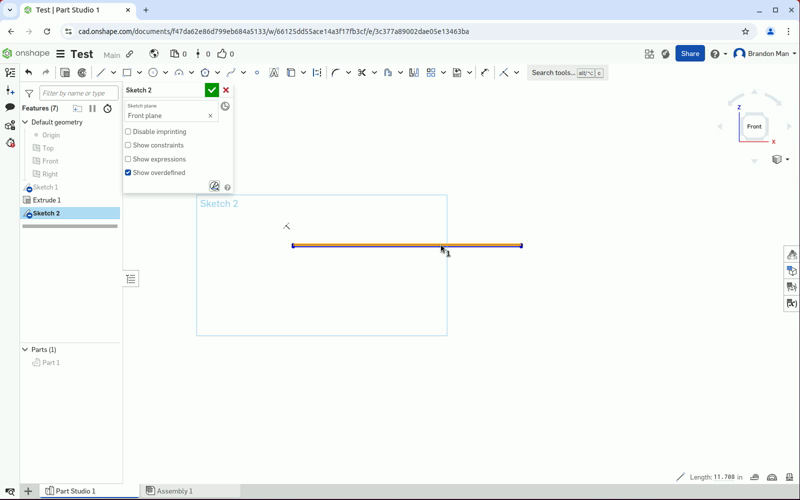
scroll(-6)
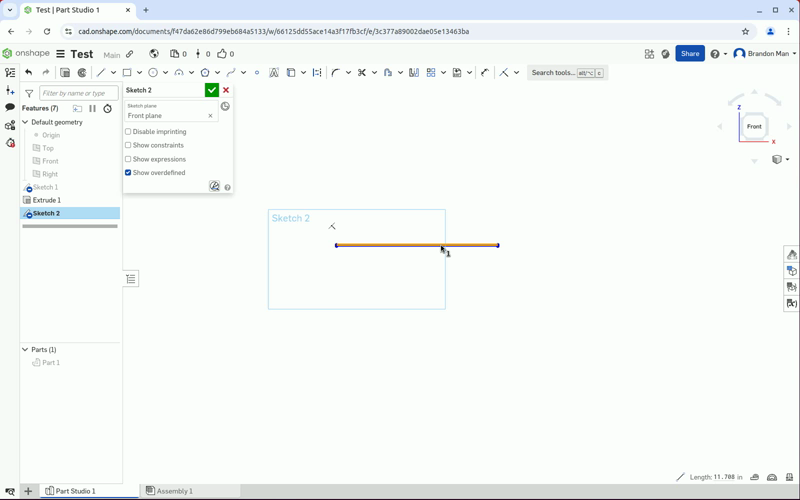
scroll(-6)
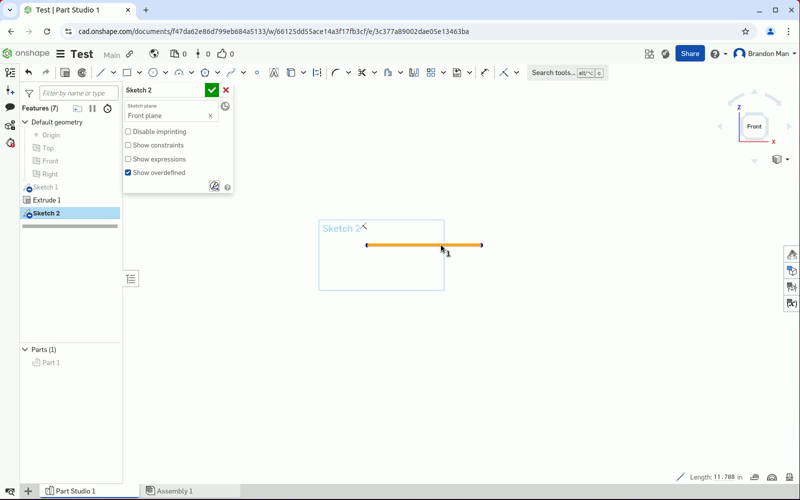
scroll(-6)
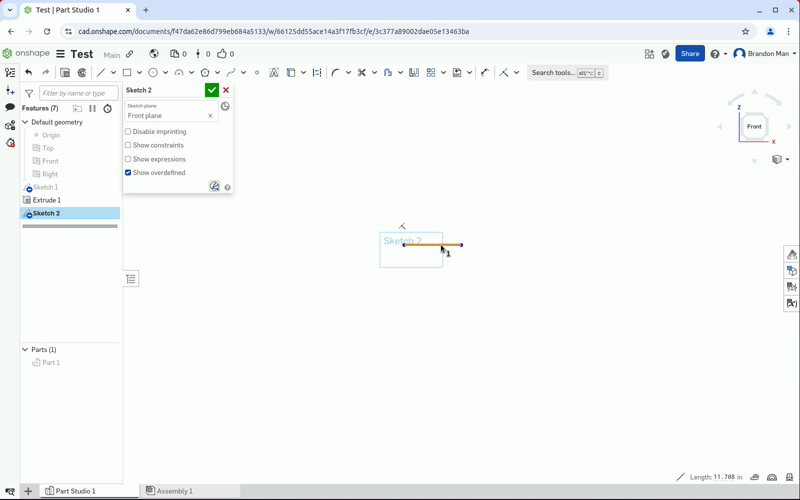
mouse_move(73, 352)
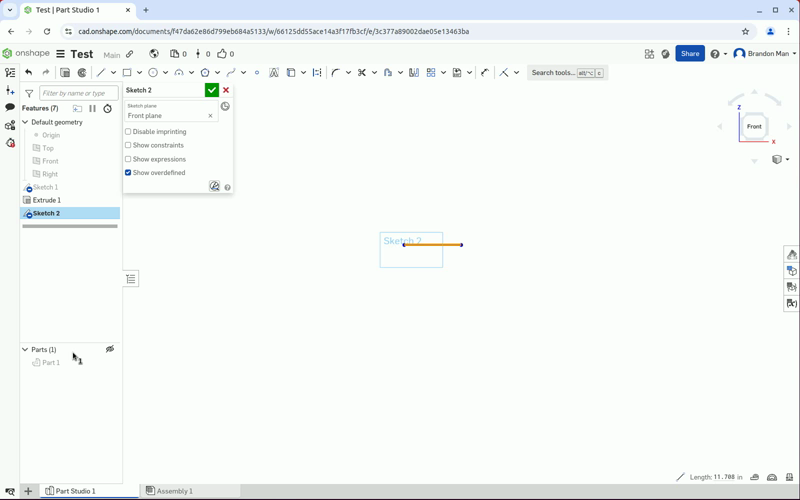
key(shift+y)
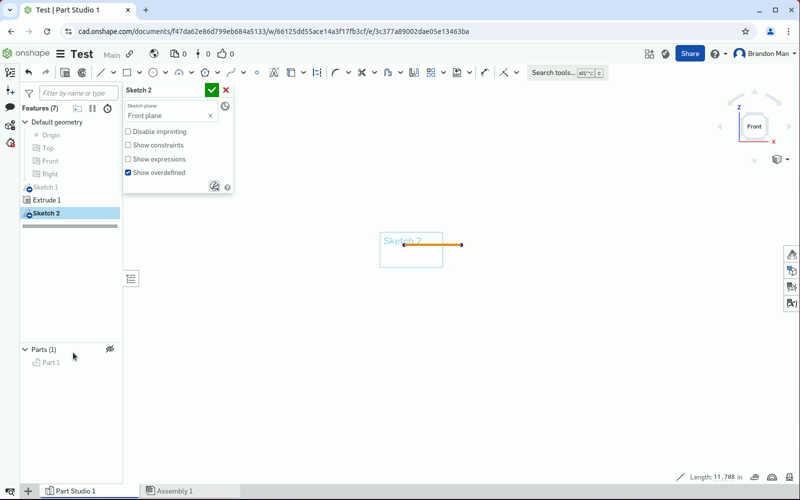
key(shift+e)
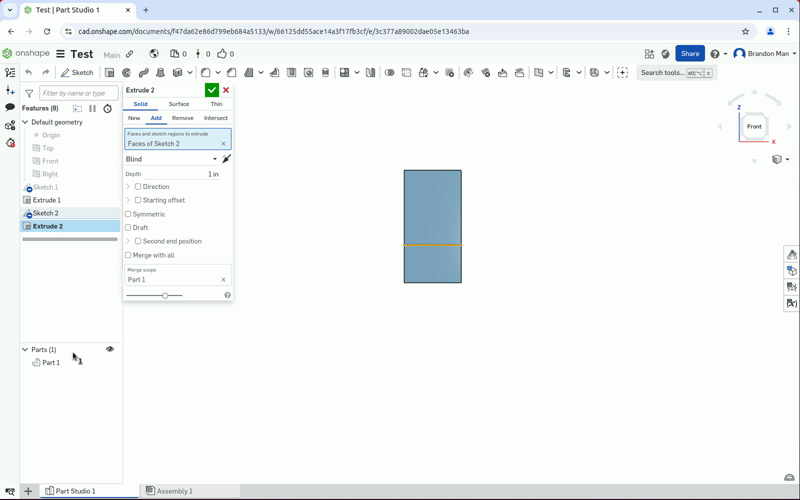
mouse_move(143, 106)
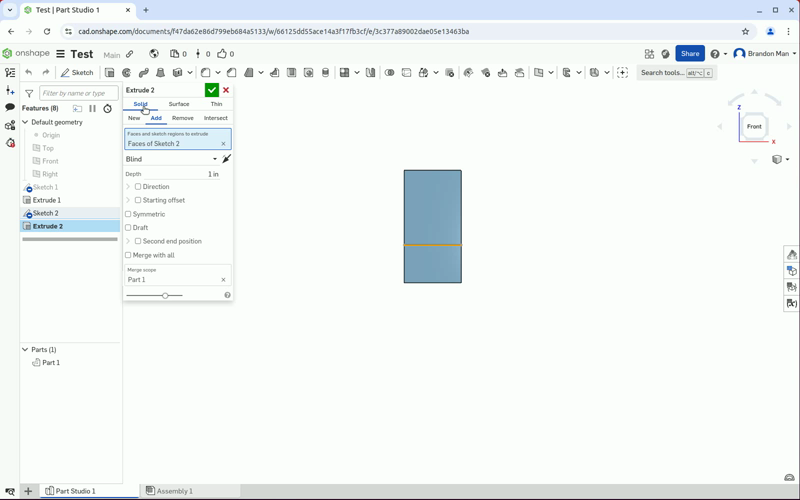
click(143, 106)
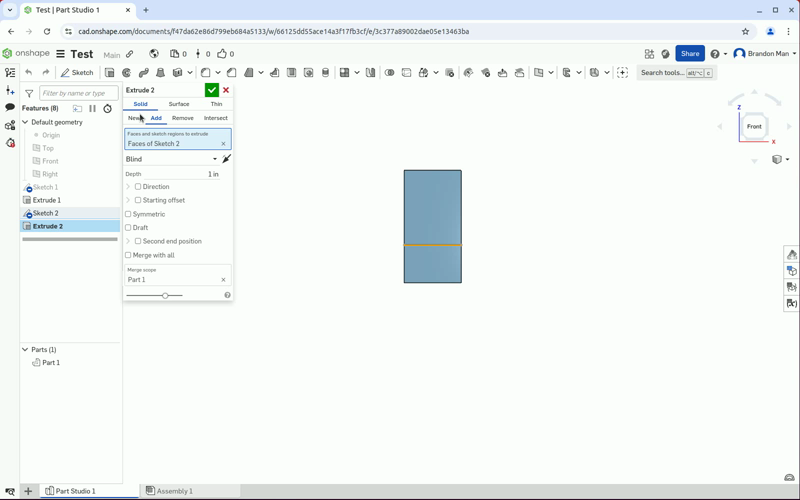
mouse_move(137, 120)
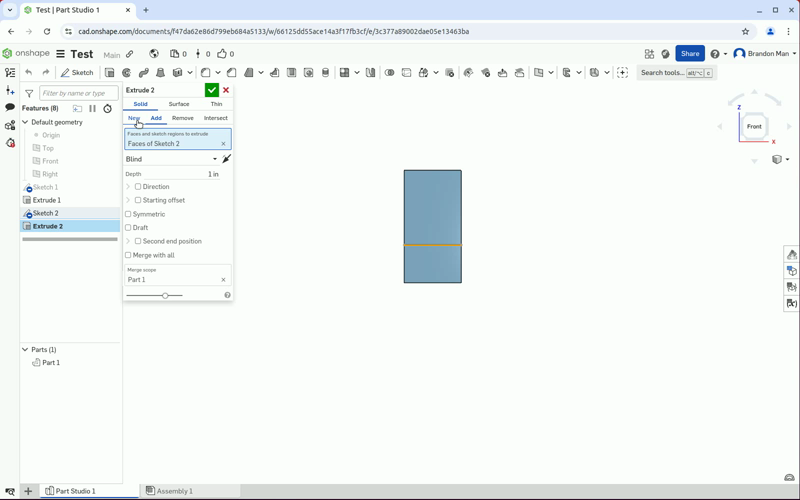
click(137, 120)
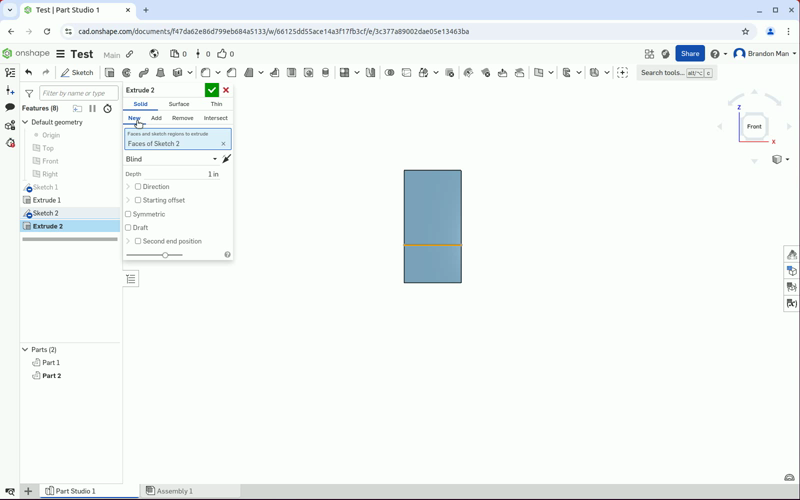
key(tab, 4)
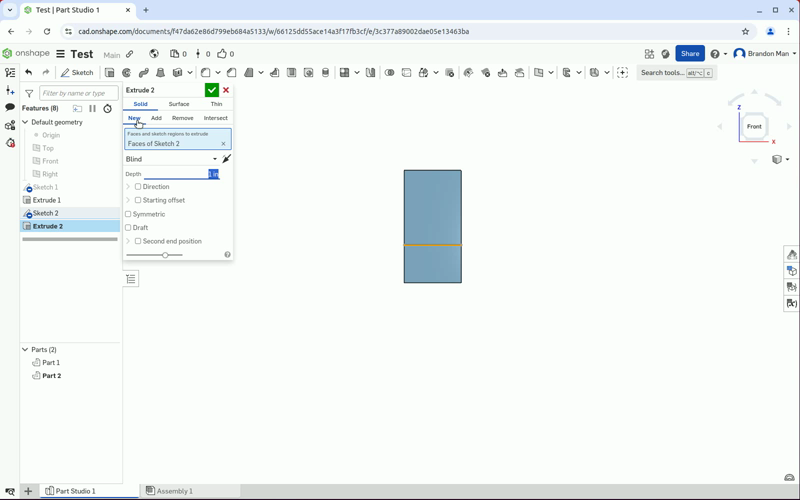
text(0.241)
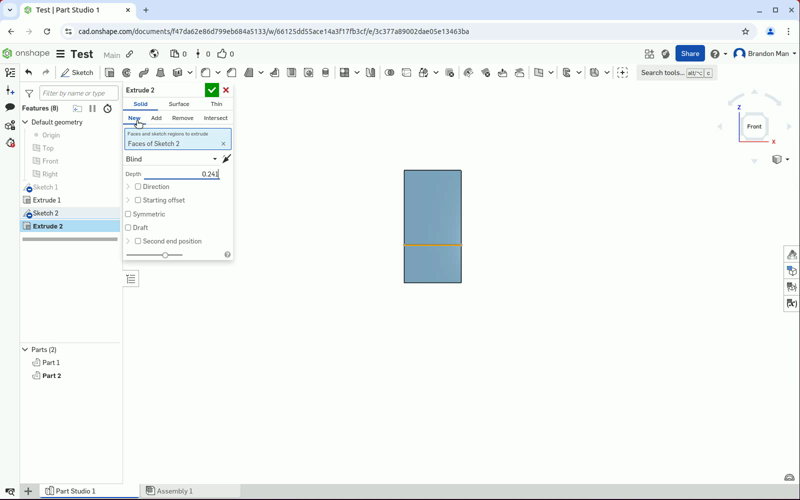
key(enter)
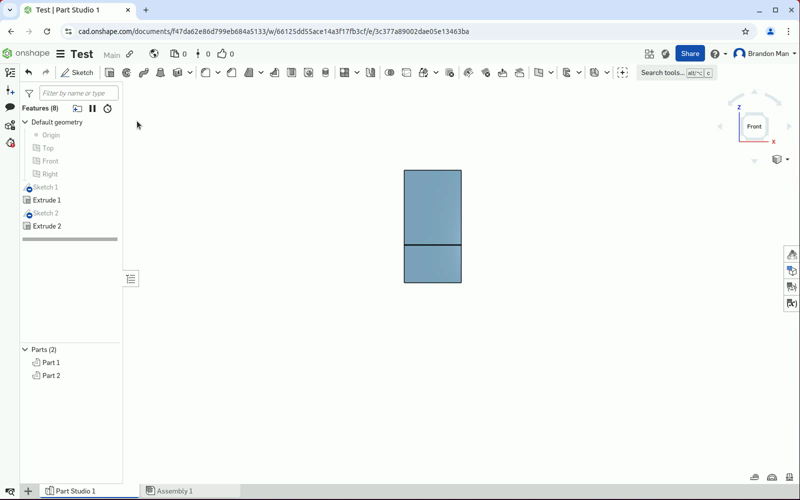
key(shift+h)
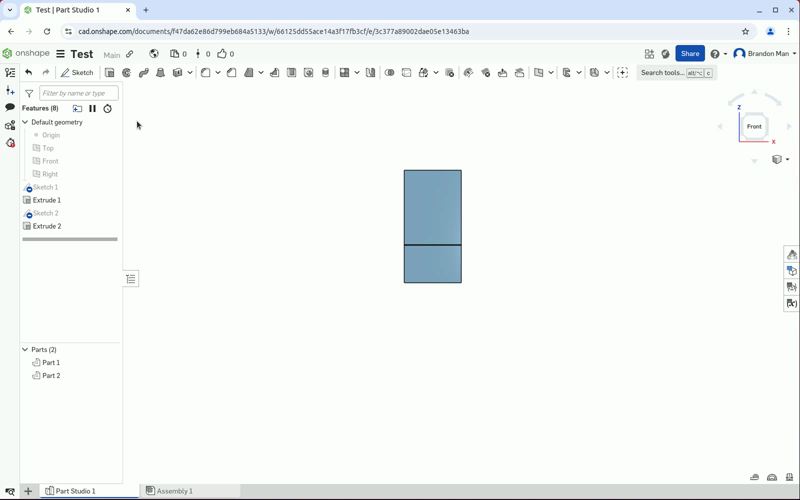
key(shift+h)
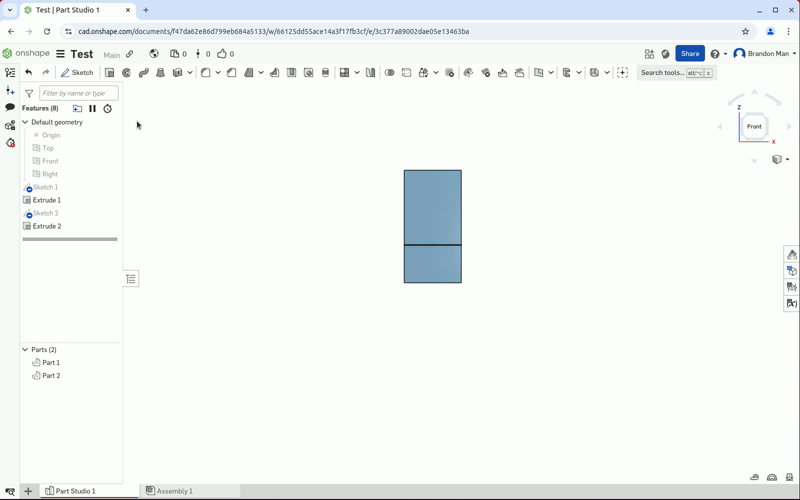
mouse_move(73, 189)
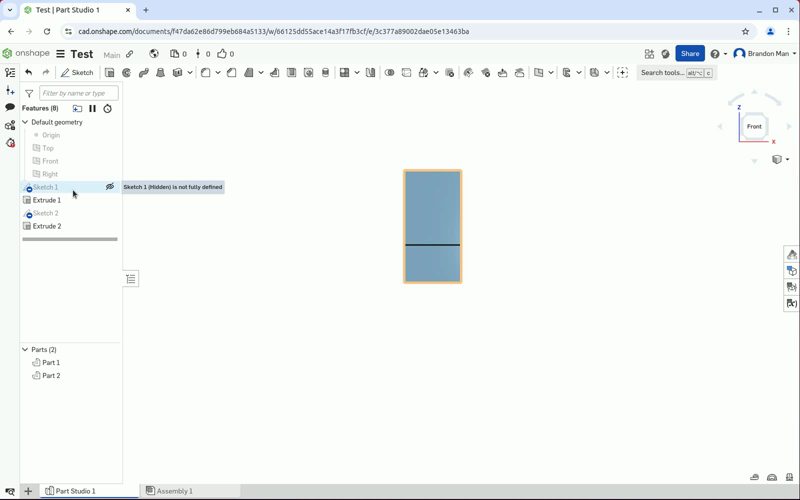
click(73, 189)
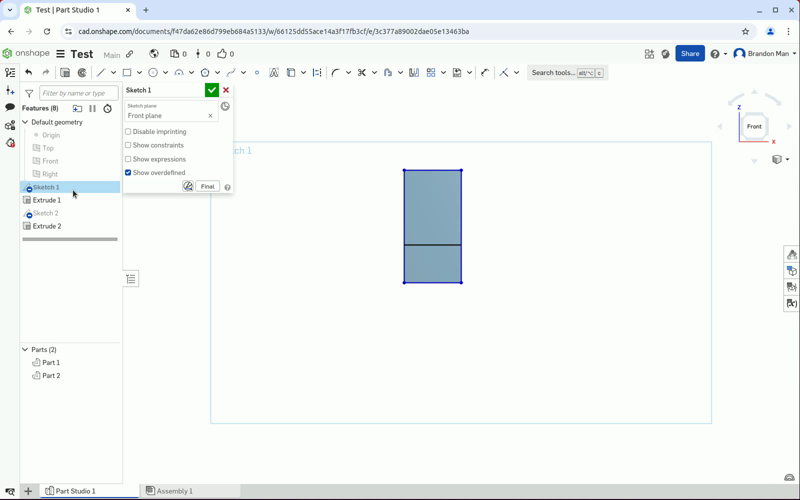
mouse_move(229, 92)
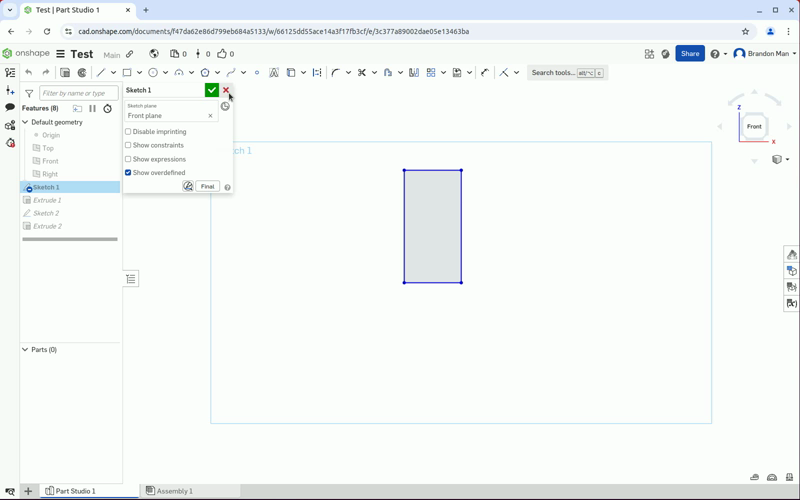
click(229, 92)
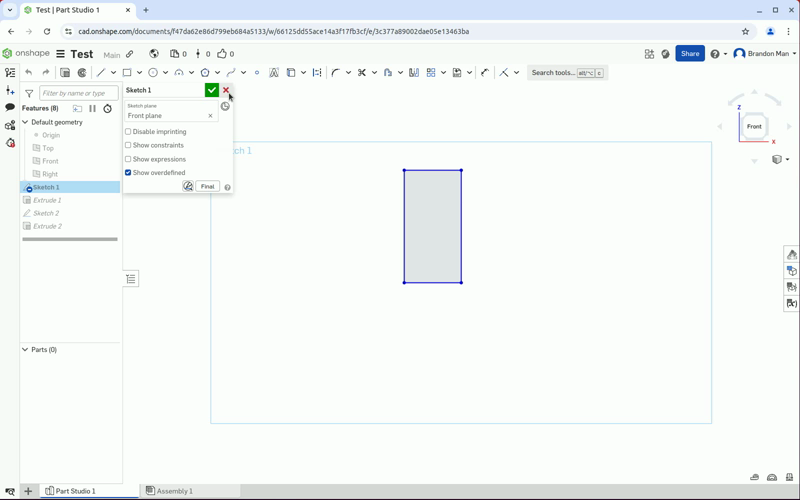
key(shift+s)
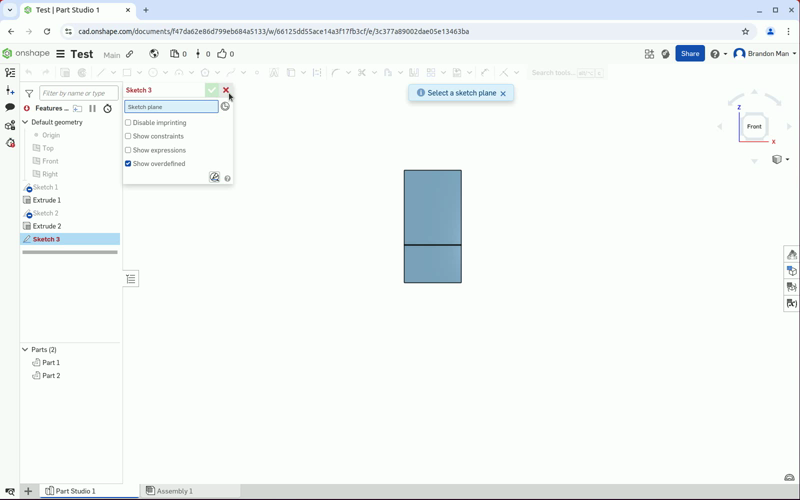
mouse_move(73, 163)
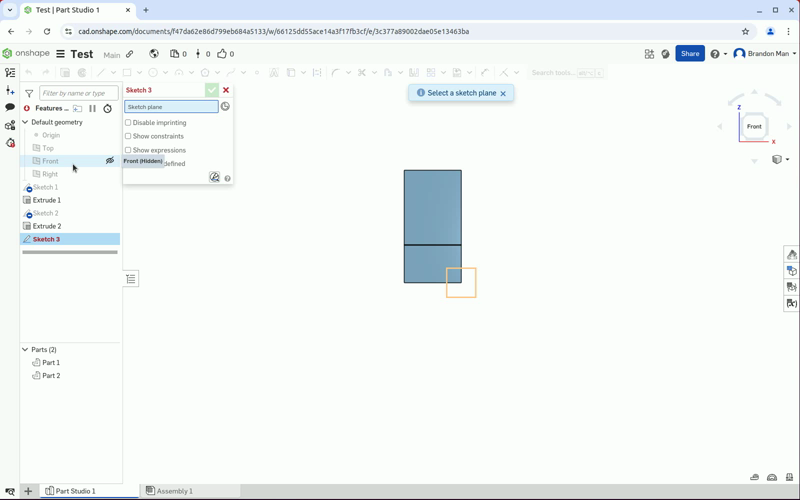
click(73, 163)
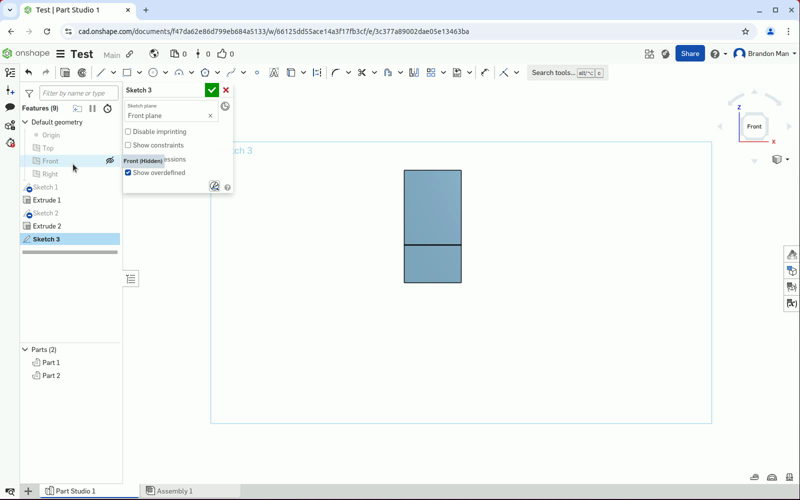
mouse_move(73, 352)
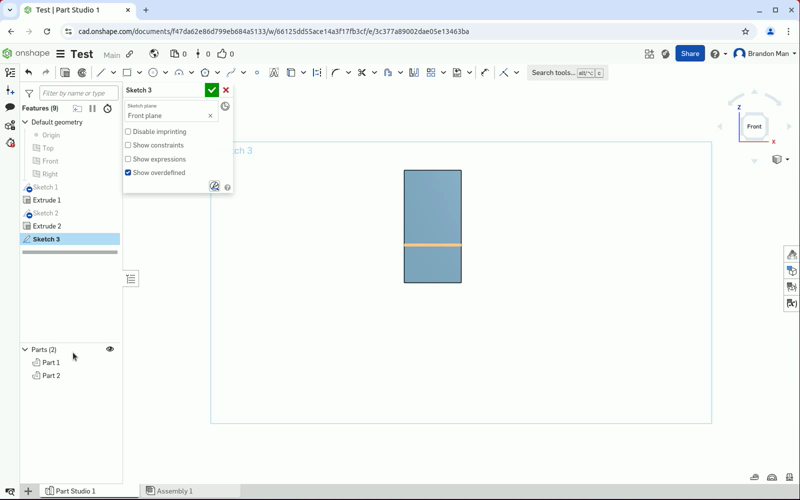
key(y)
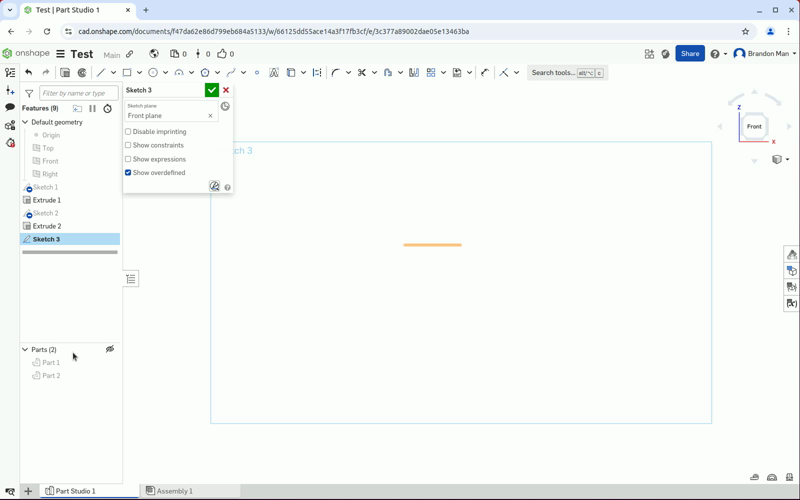
key(l)
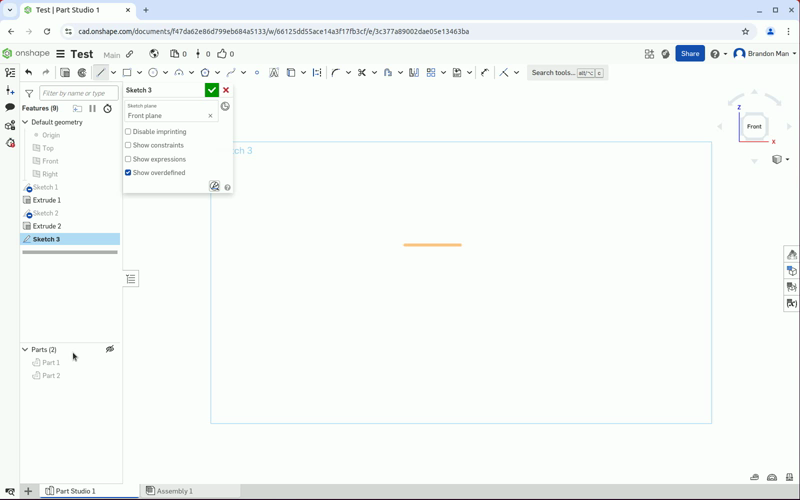
key_down(shift)
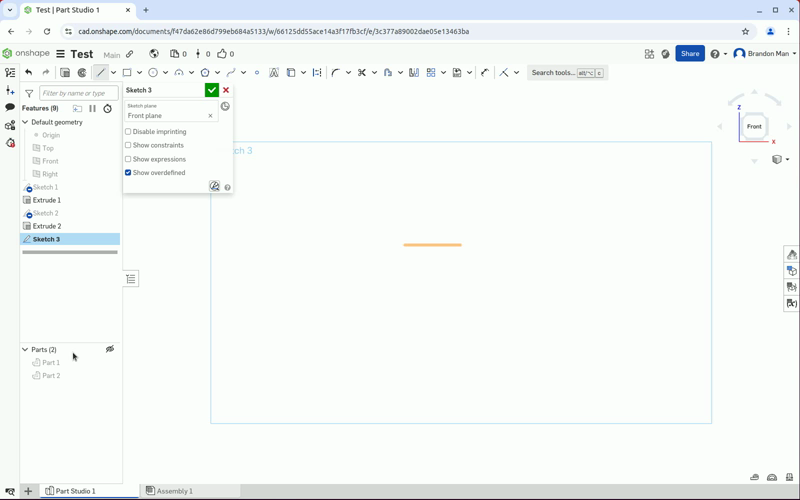
mouse_move(404, 206)
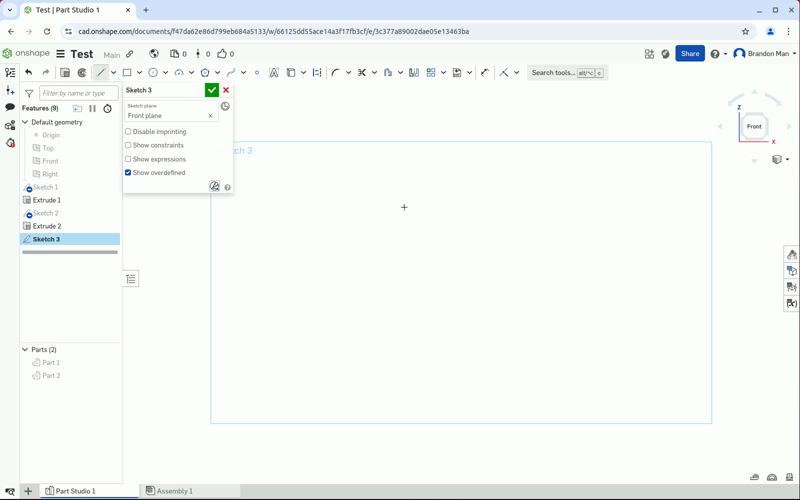
click(404, 206)
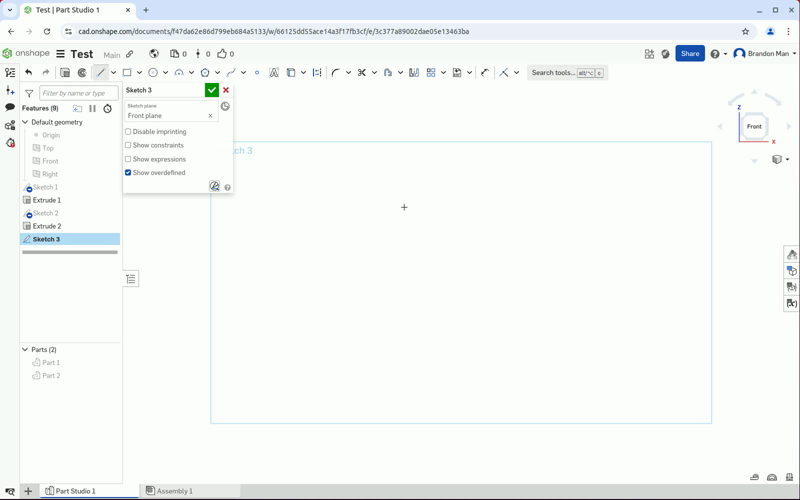
key_up(shift)
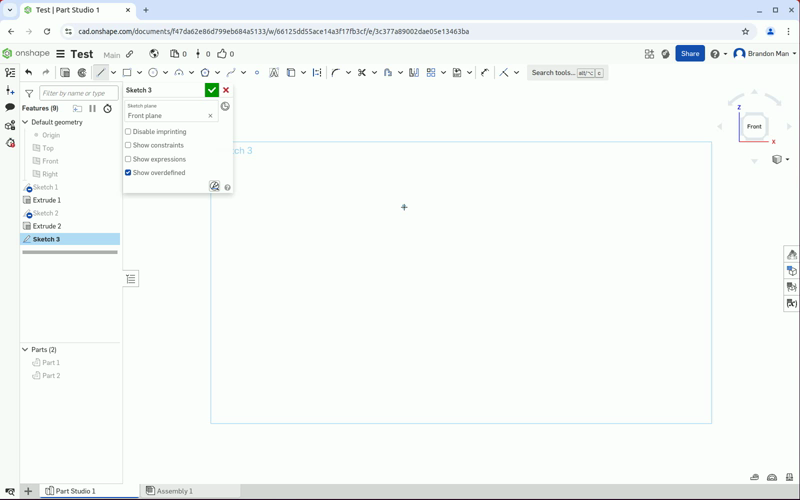
key_down(shift)
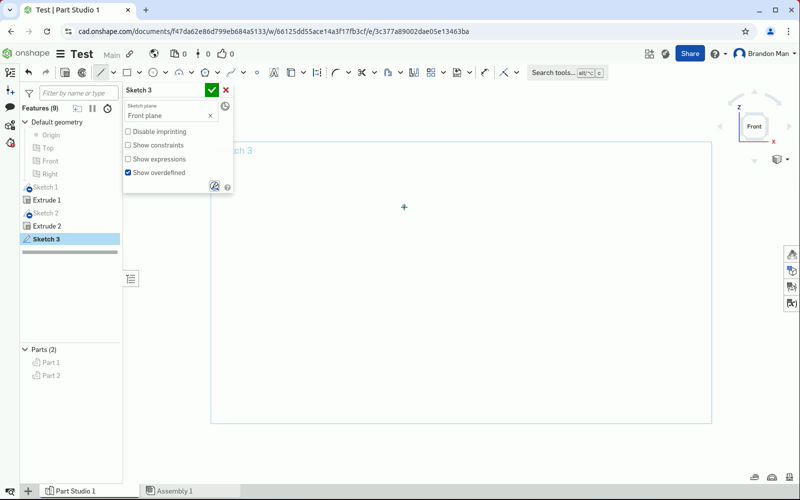
mouse_move(434, 206)
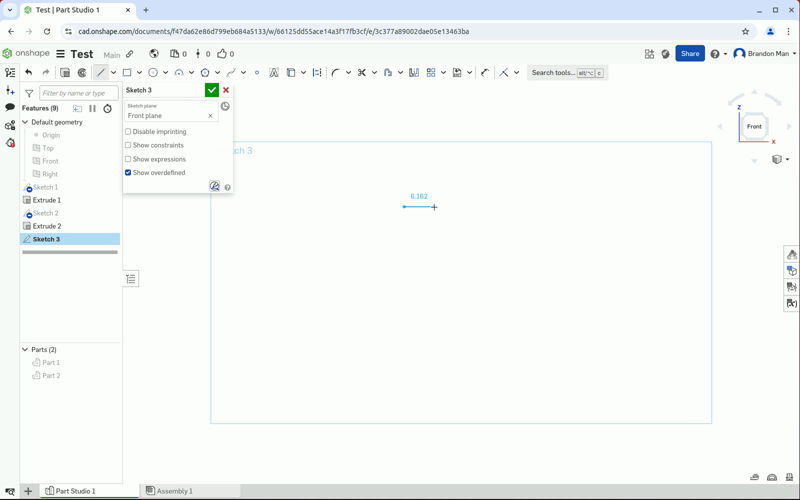
mouse_move(461, 206)
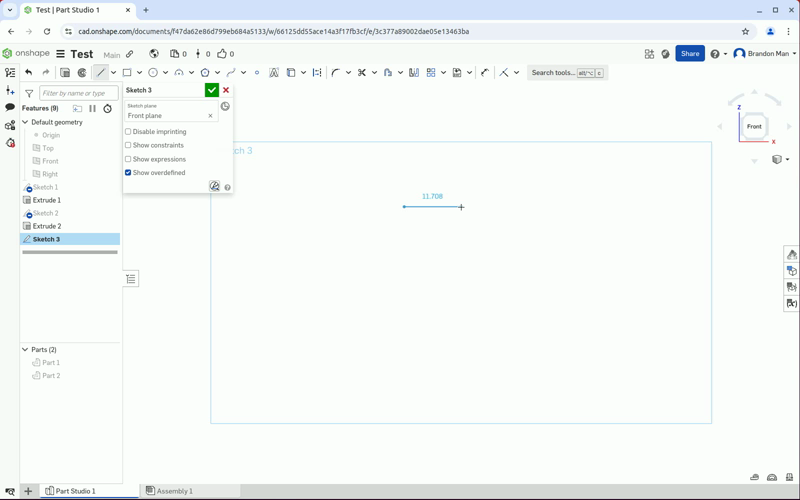
click(461, 206)
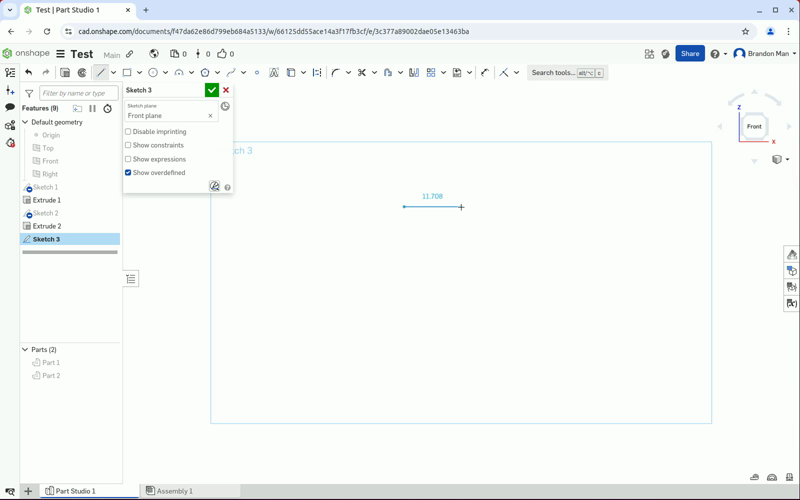
key_up(shift)
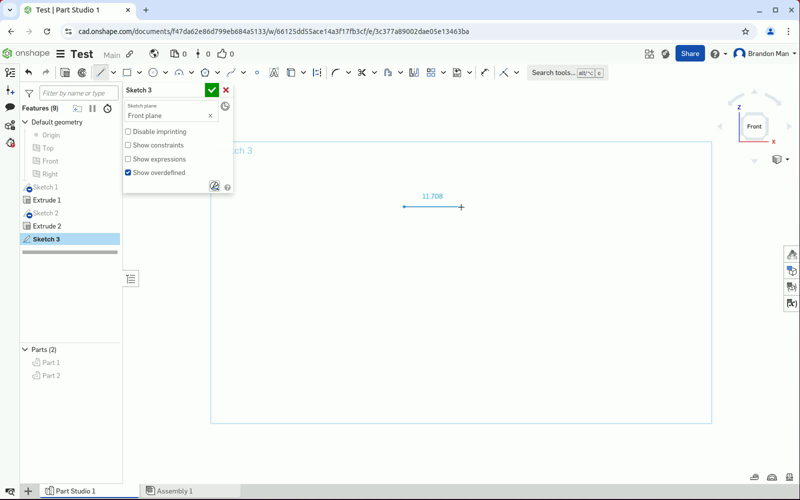
key_down(shift)
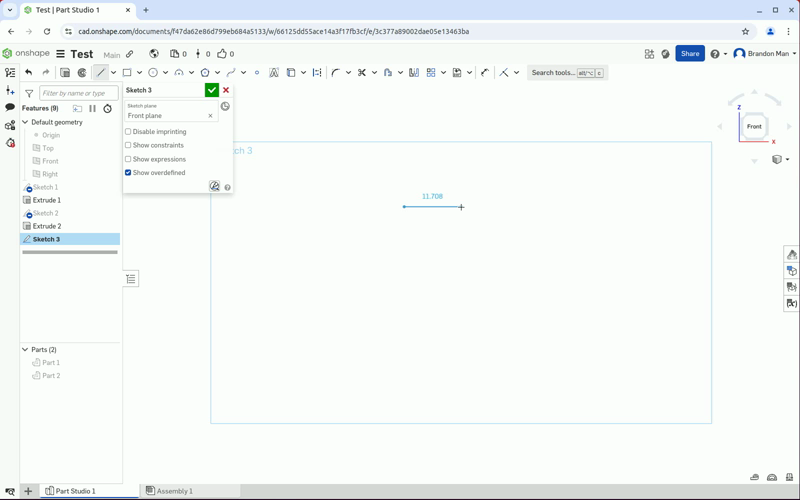
mouse_move(491, 206)
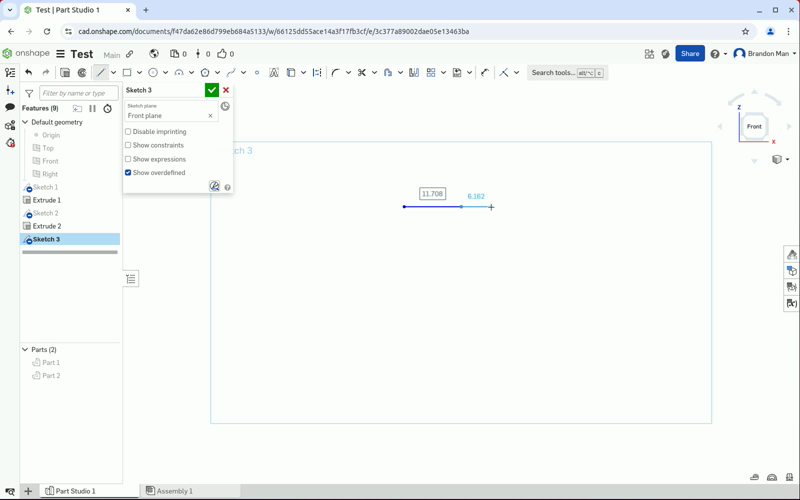
mouse_move(461, 206)
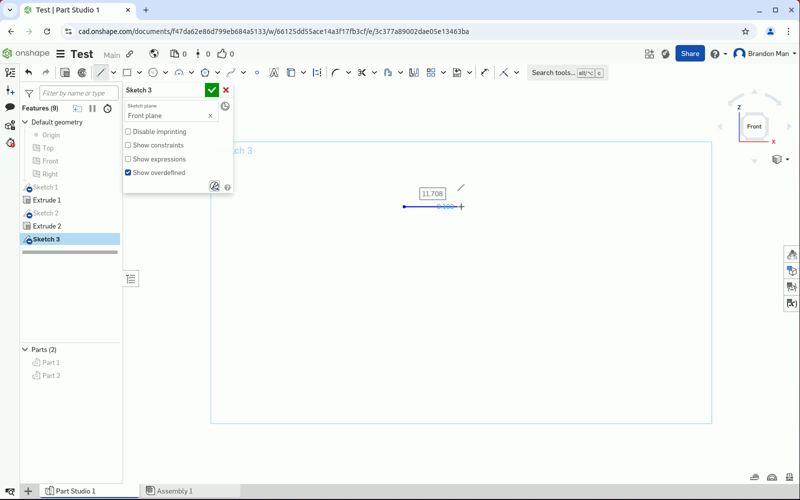
scroll(6)
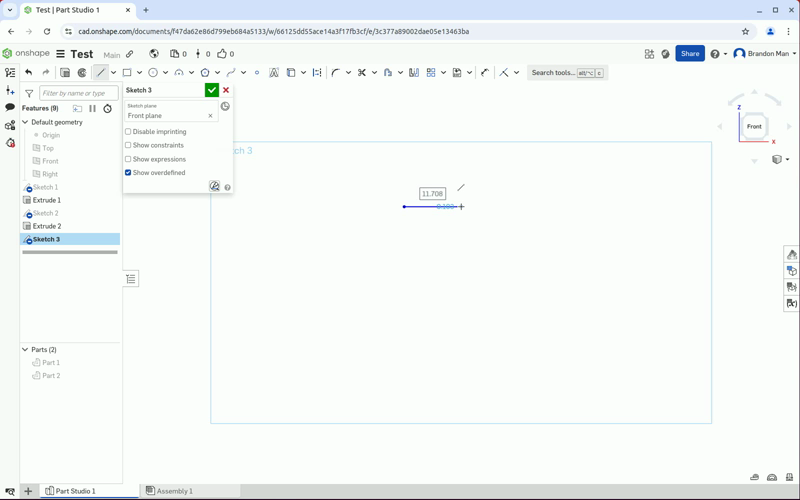
scroll(6)
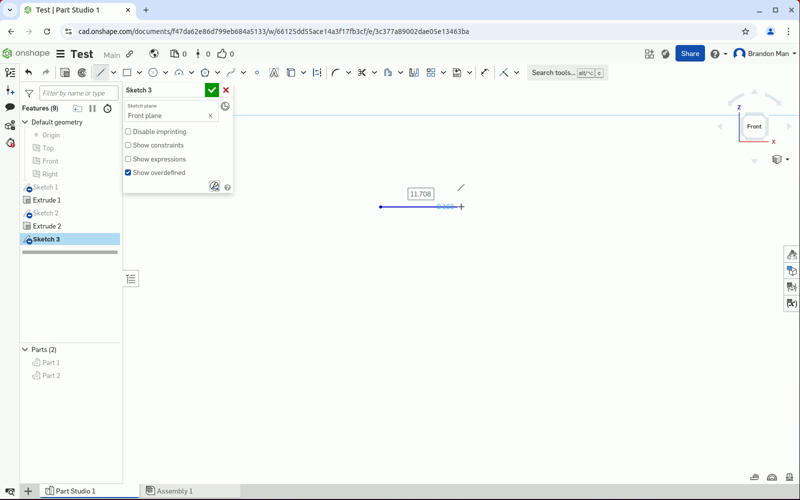
scroll(6)
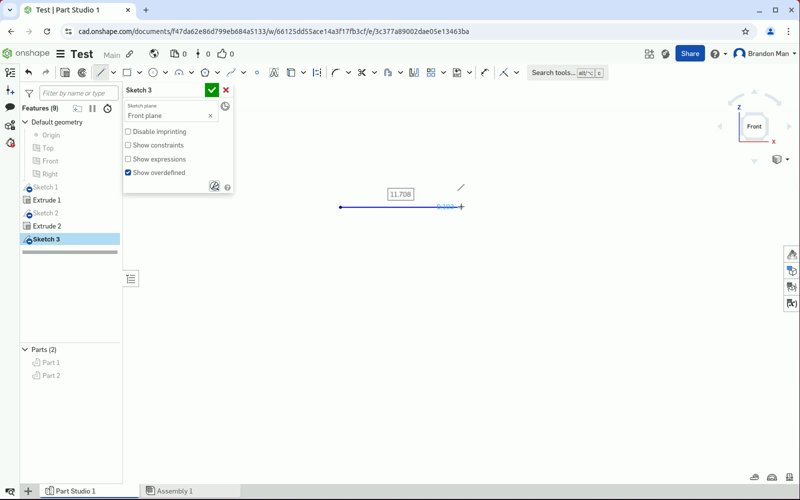
scroll(6)
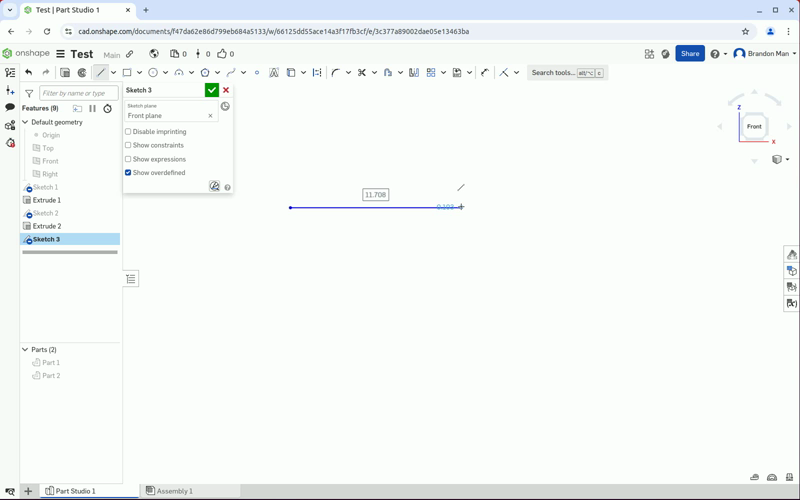
scroll(6)
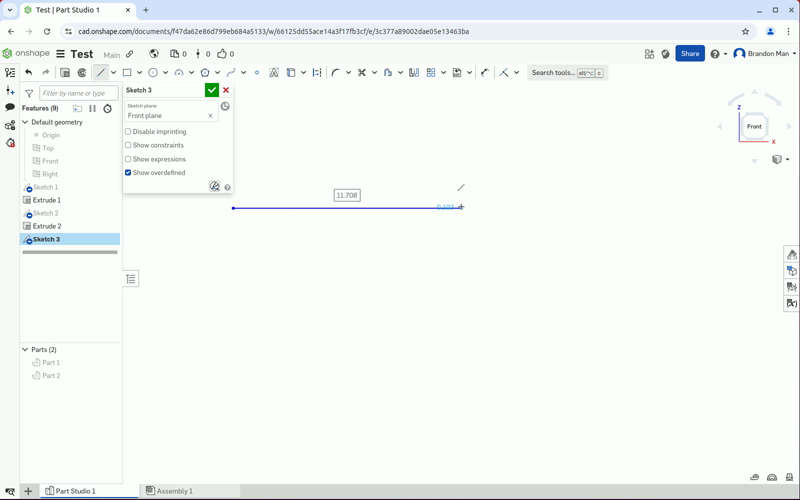
scroll(6)
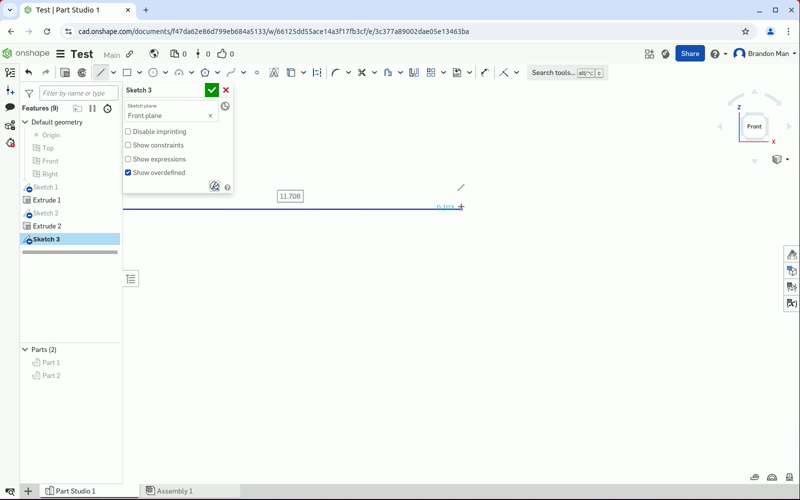
scroll(6)
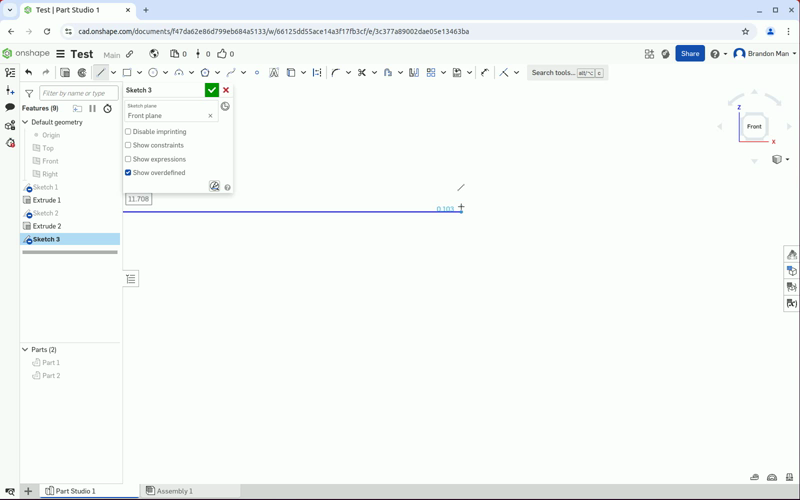
click(461, 206)
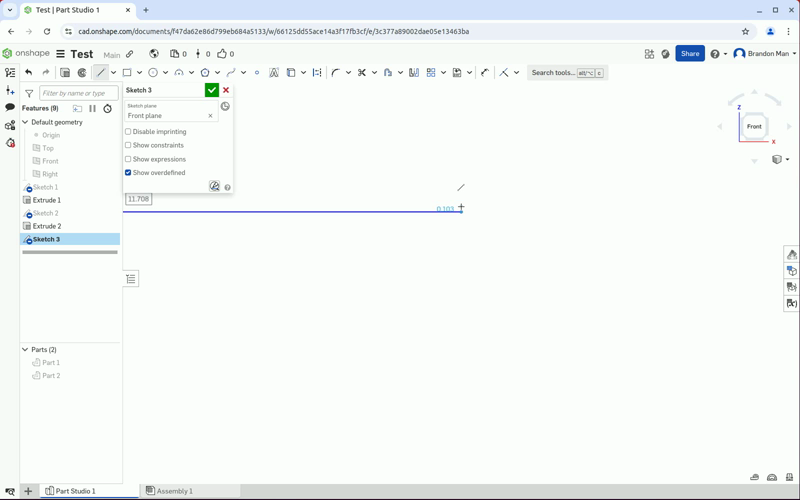
scroll(-6)
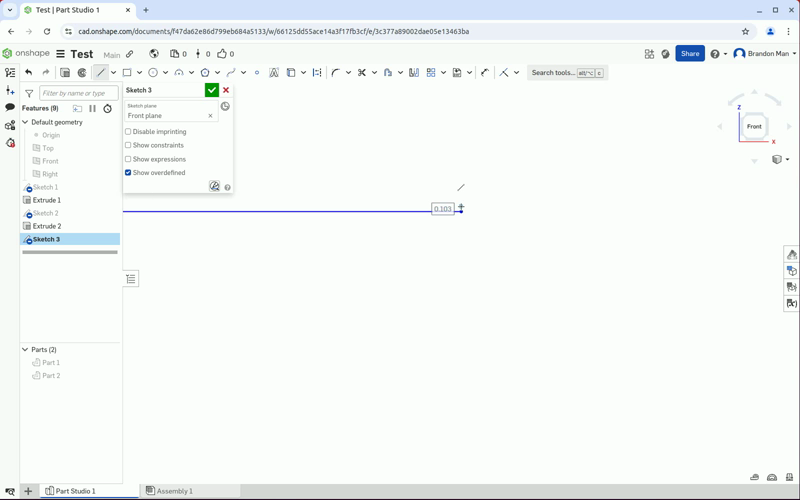
scroll(-6)
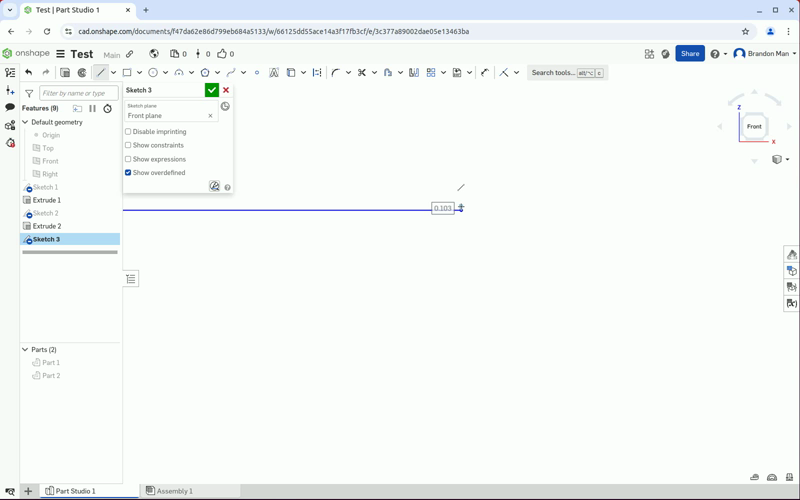
scroll(-6)
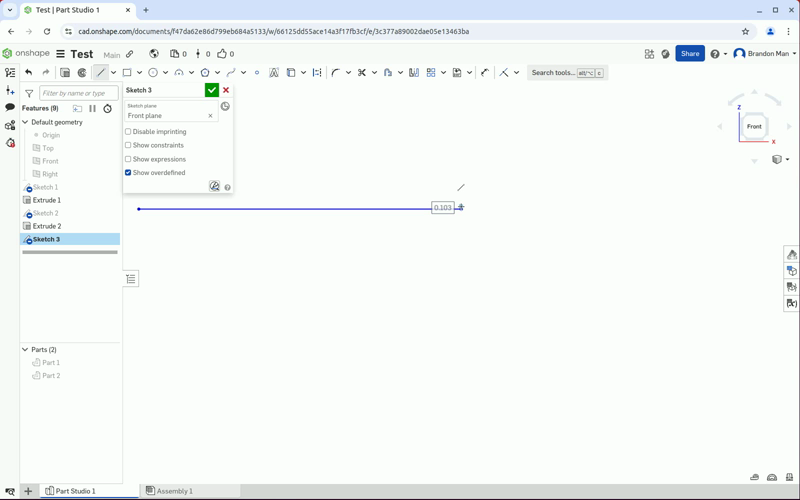
scroll(-6)
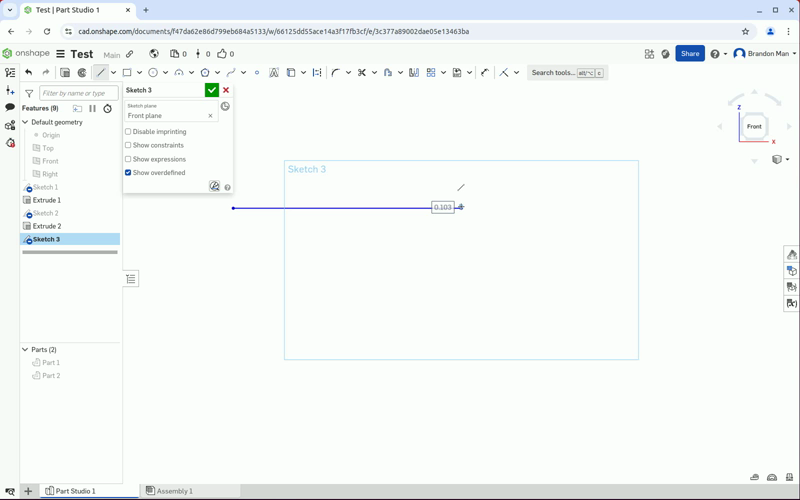
scroll(-6)
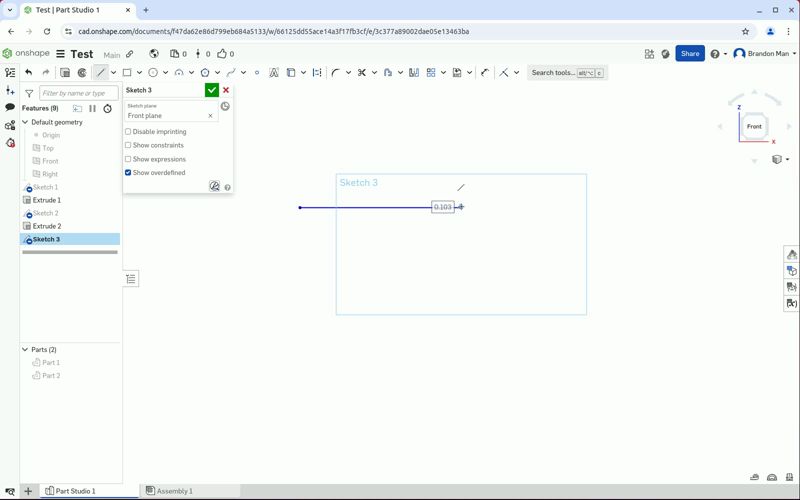
scroll(-6)
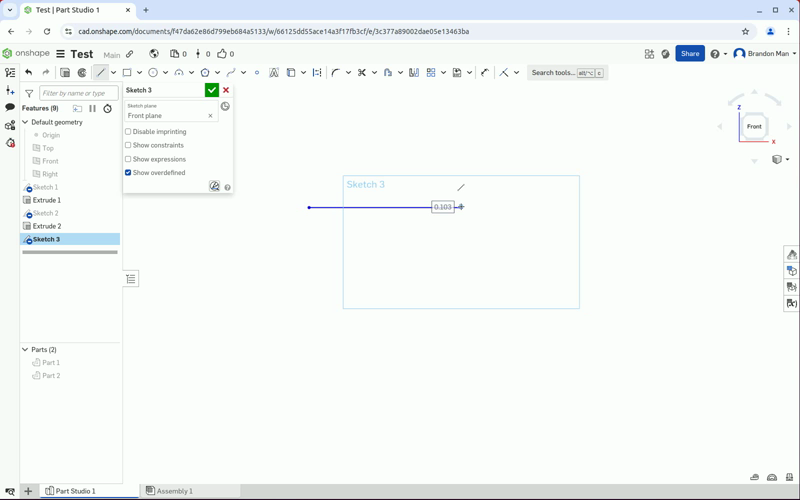
scroll(-6)
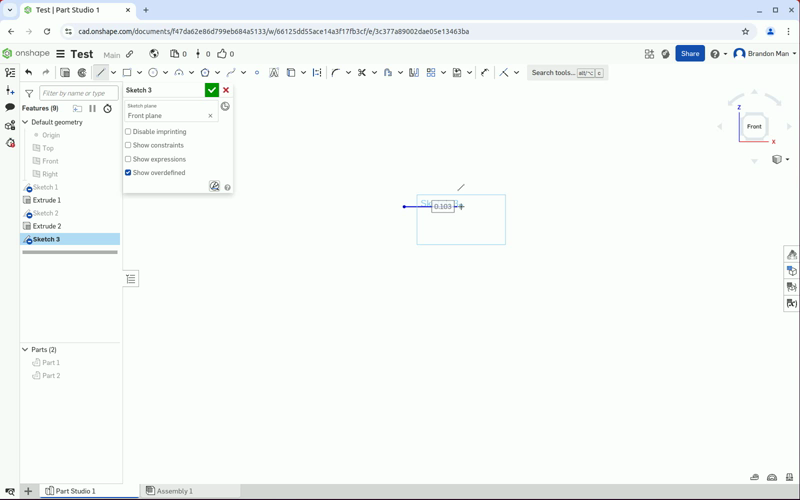
key_up(shift)
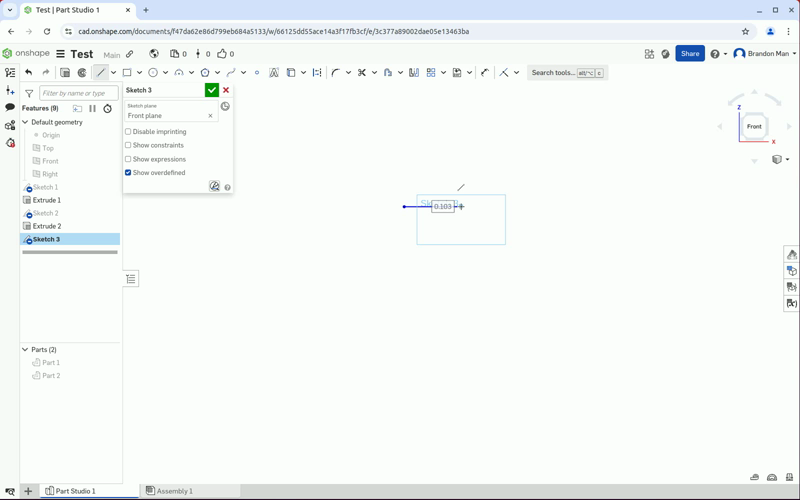
key_down(shift)
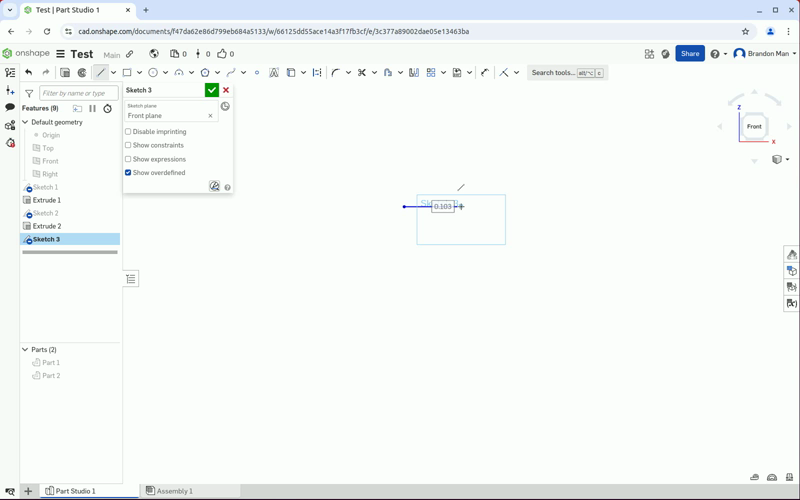
mouse_move(491, 206)
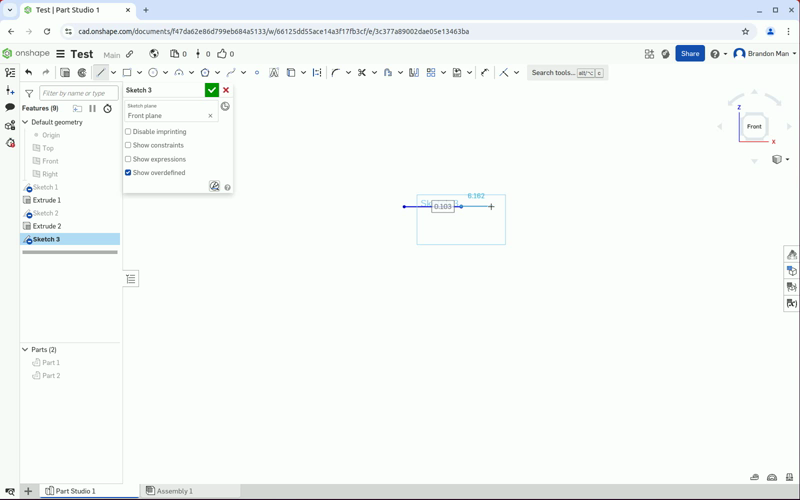
mouse_move(404, 206)
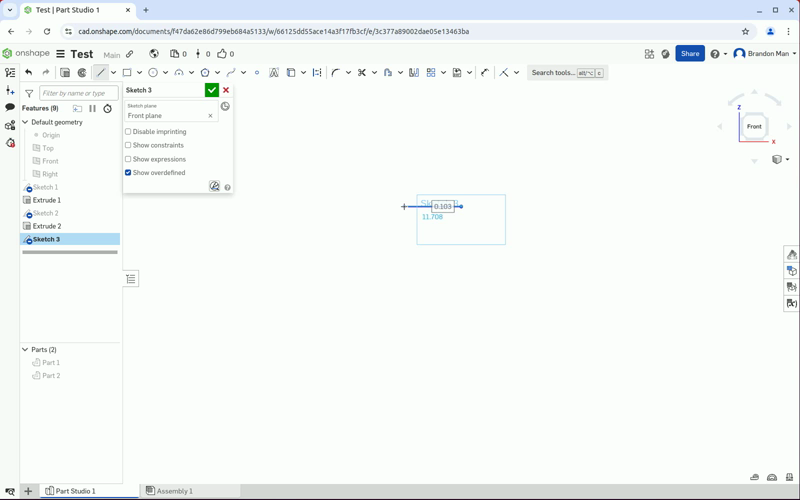
scroll(6)
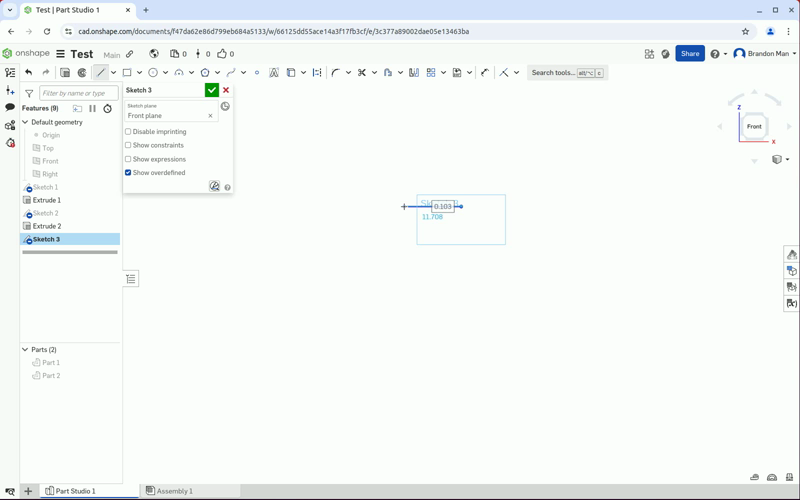
scroll(6)
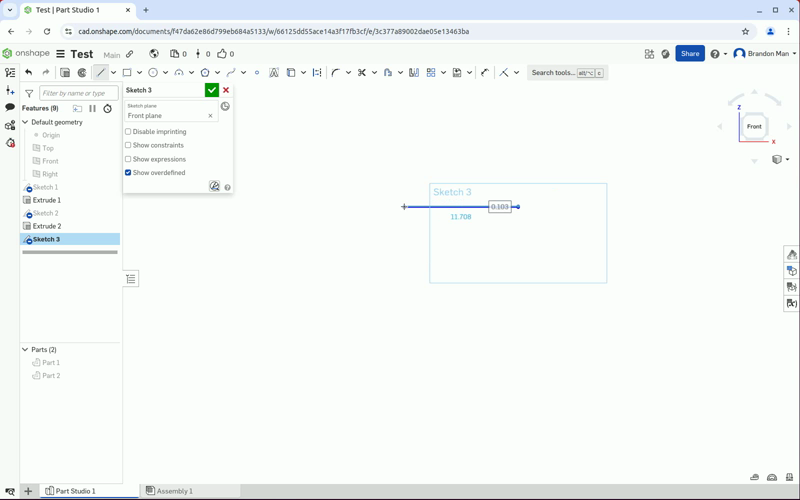
scroll(6)
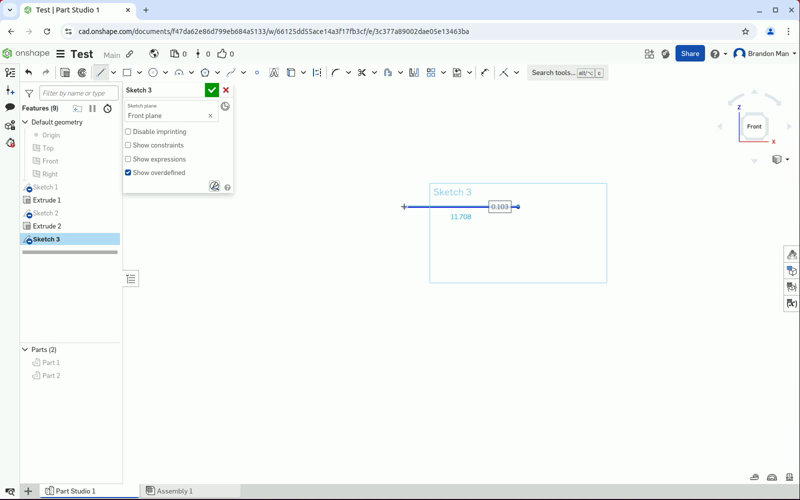
scroll(6)
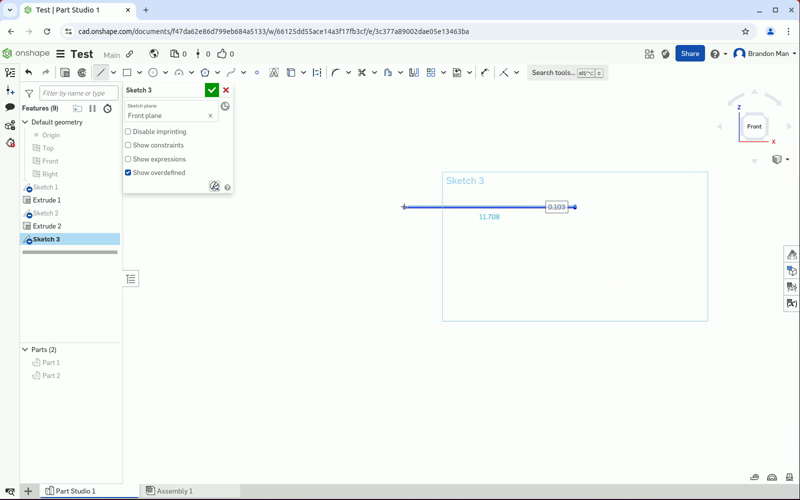
scroll(6)
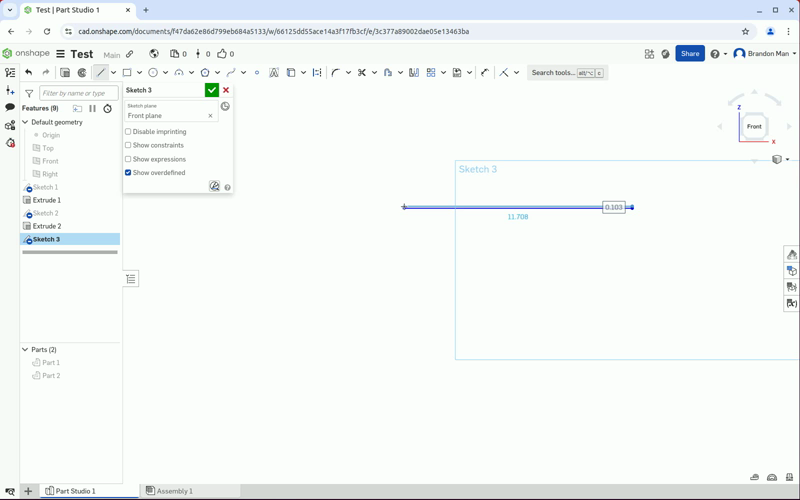
scroll(6)
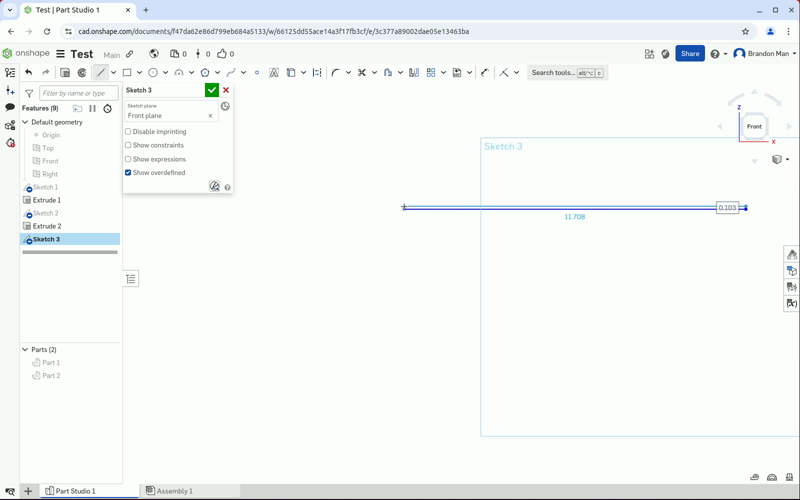
scroll(6)
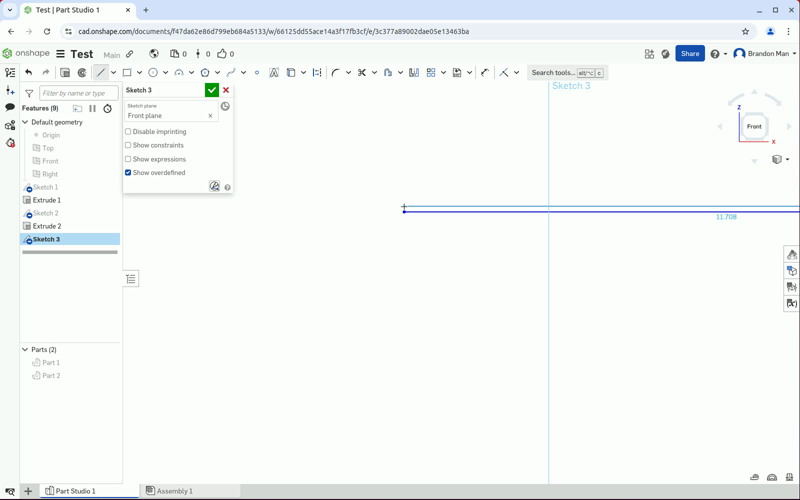
click(404, 206)
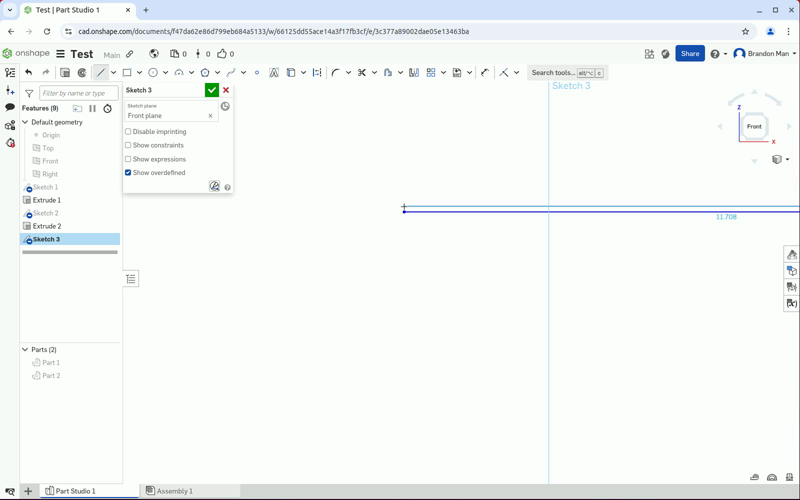
scroll(-6)
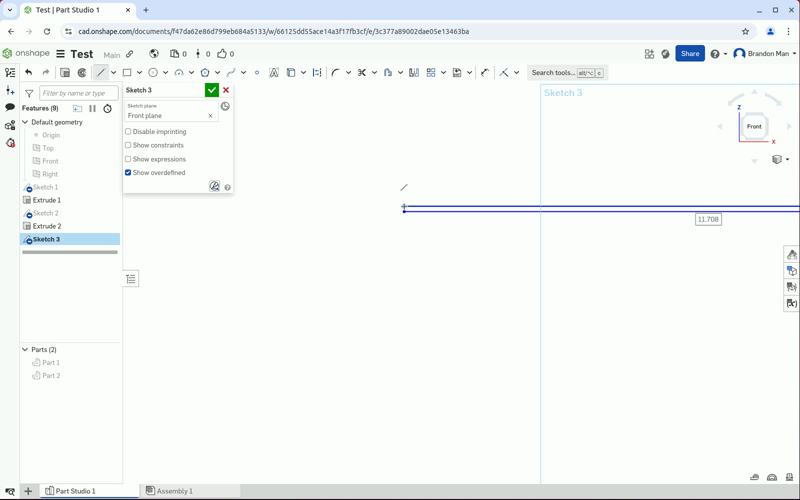
scroll(-6)
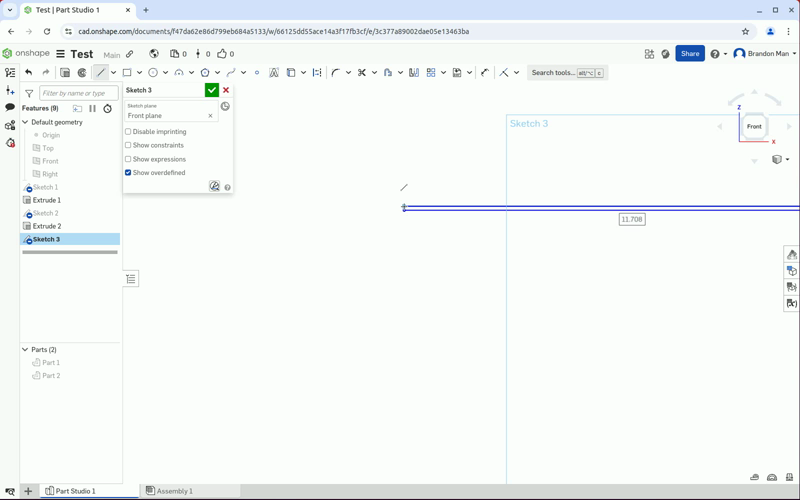
scroll(-6)
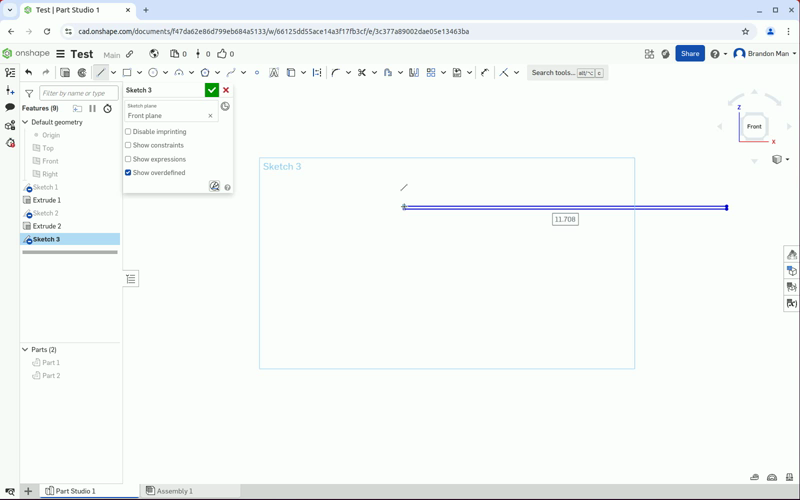
scroll(-6)
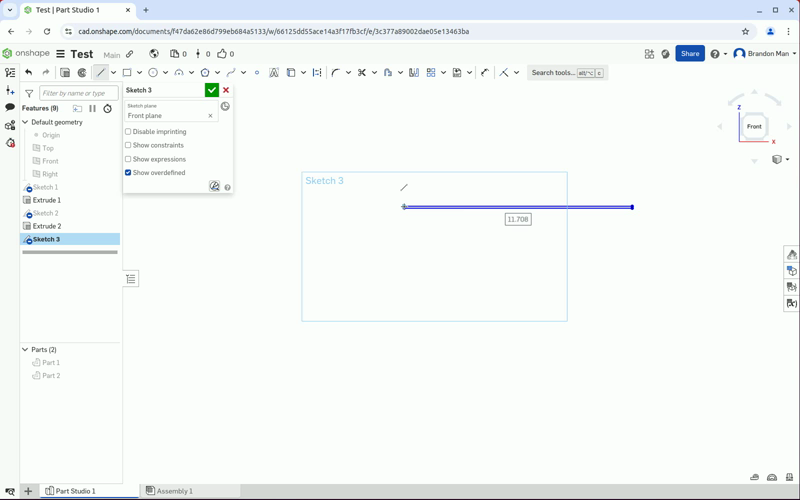
scroll(-6)
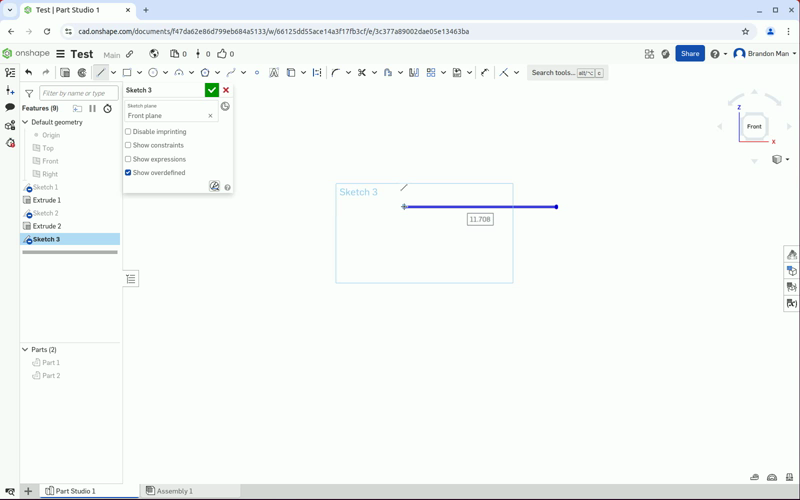
scroll(-6)
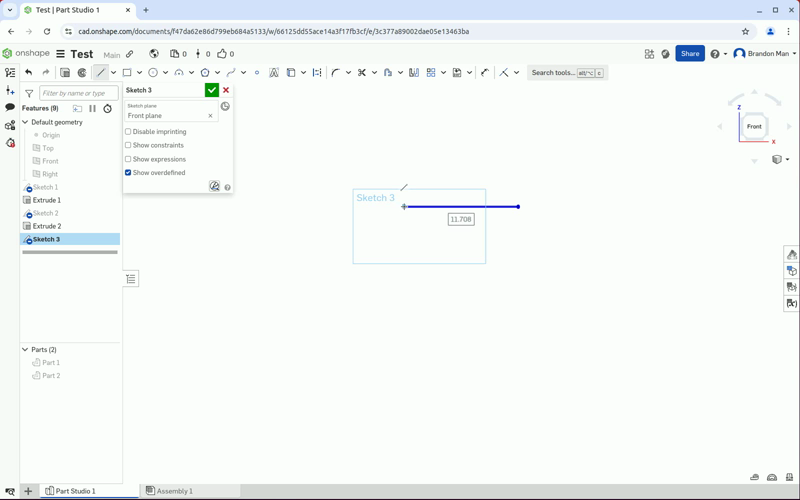
scroll(-6)
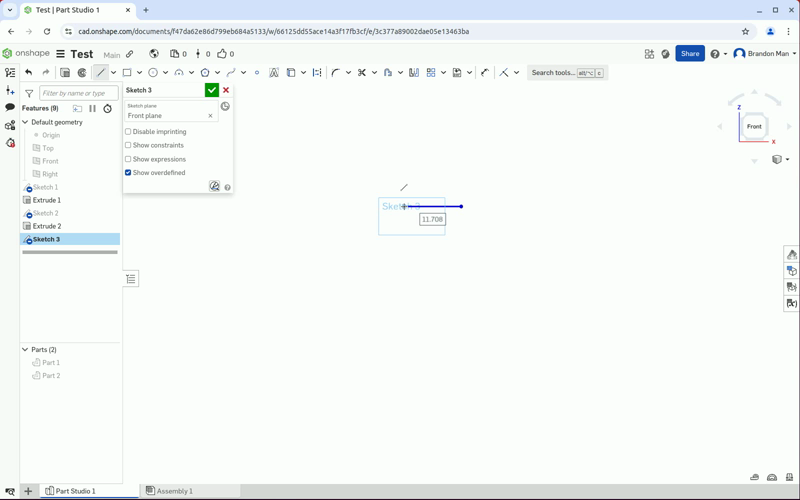
key_up(shift)
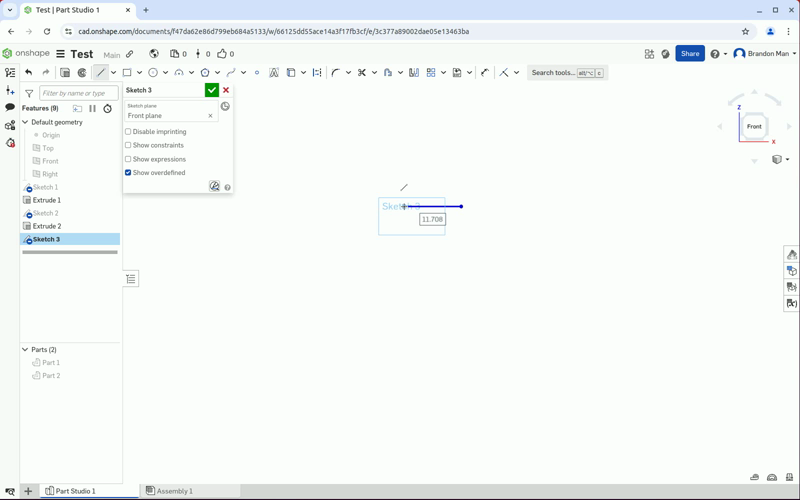
mouse_move(434, 206)
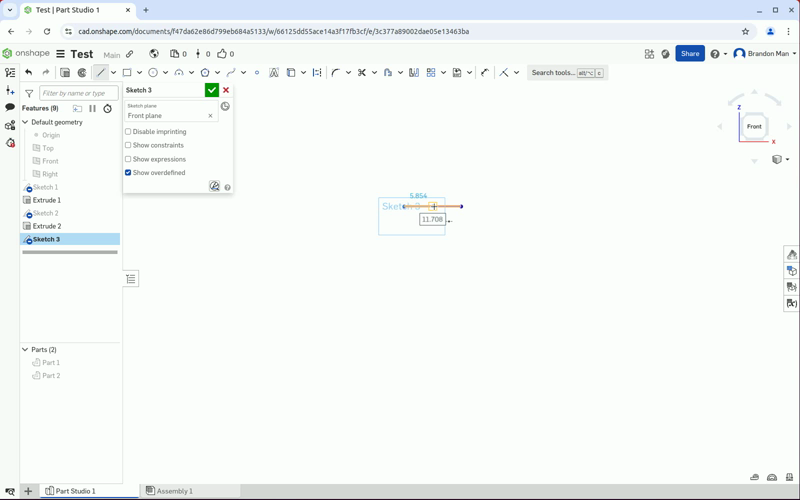
key_down(shift)
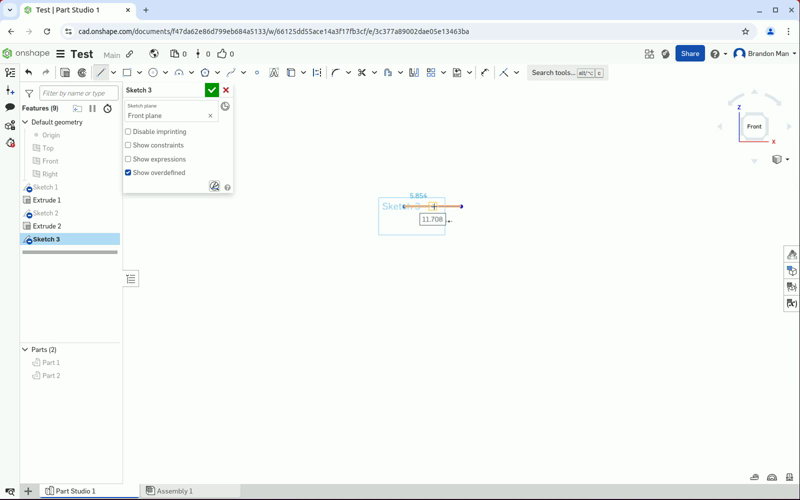
mouse_move(404, 206)
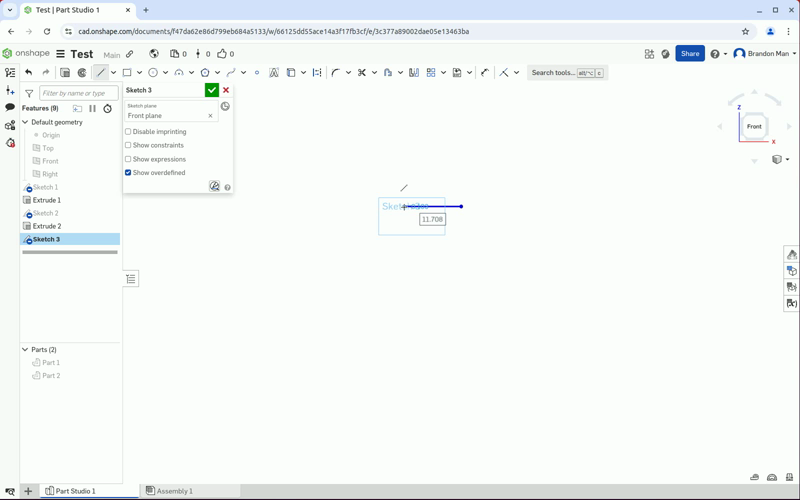
scroll(6)
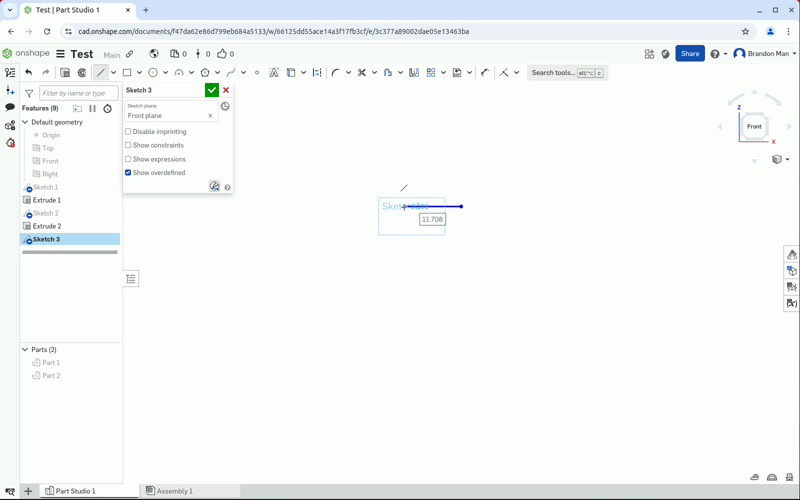
scroll(6)
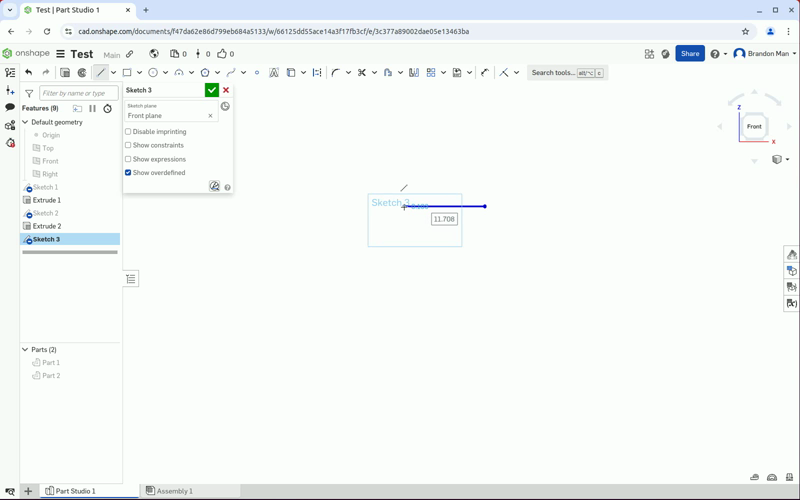
scroll(6)
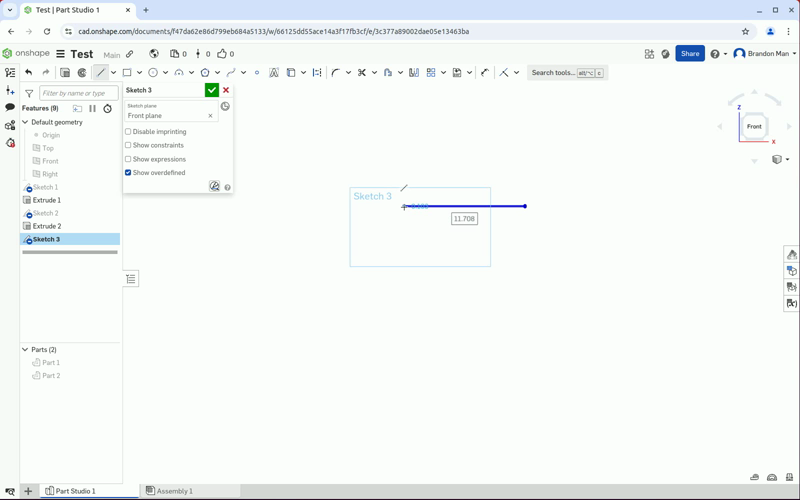
scroll(6)
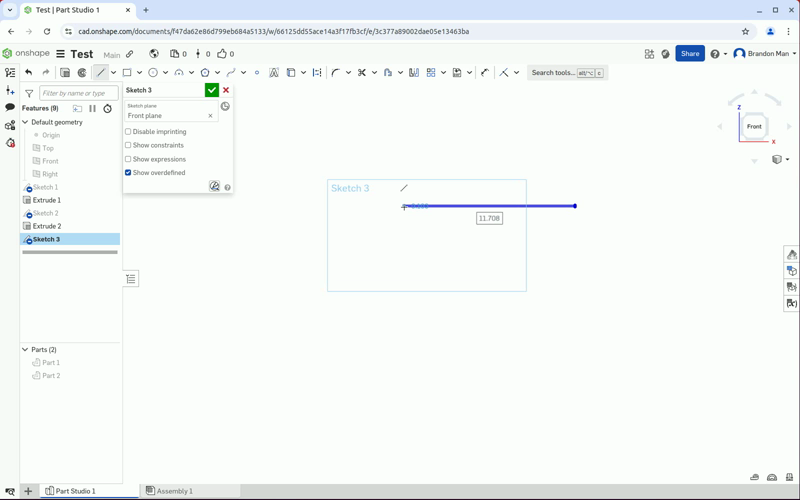
scroll(6)
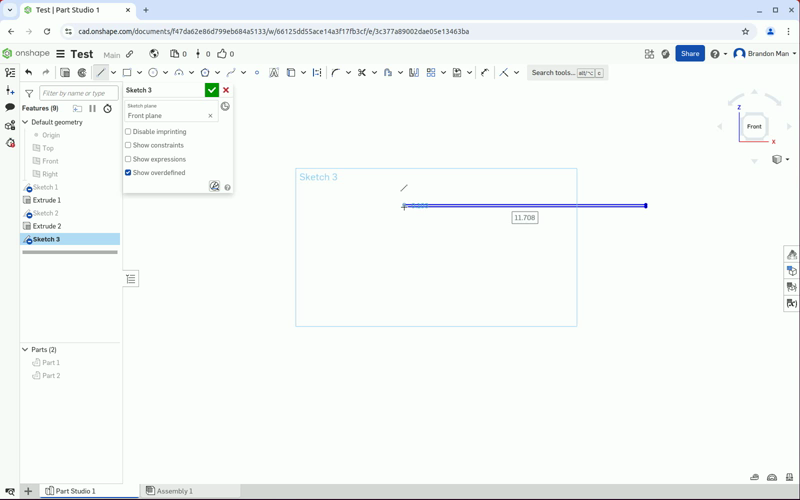
scroll(6)
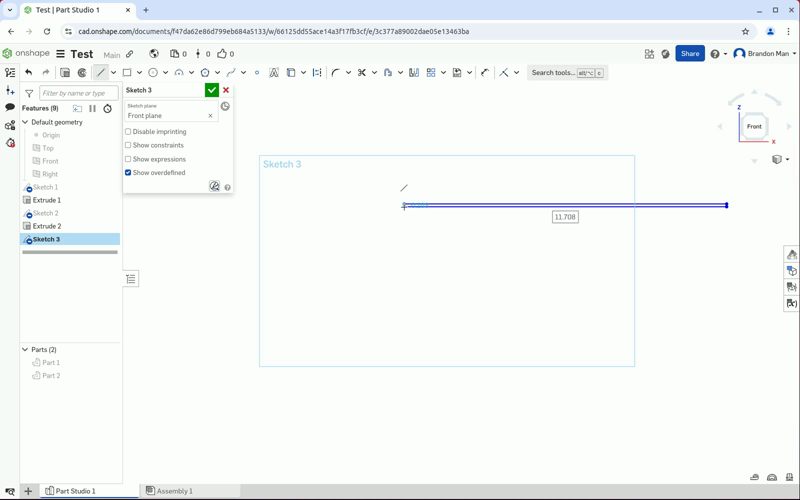
scroll(6)
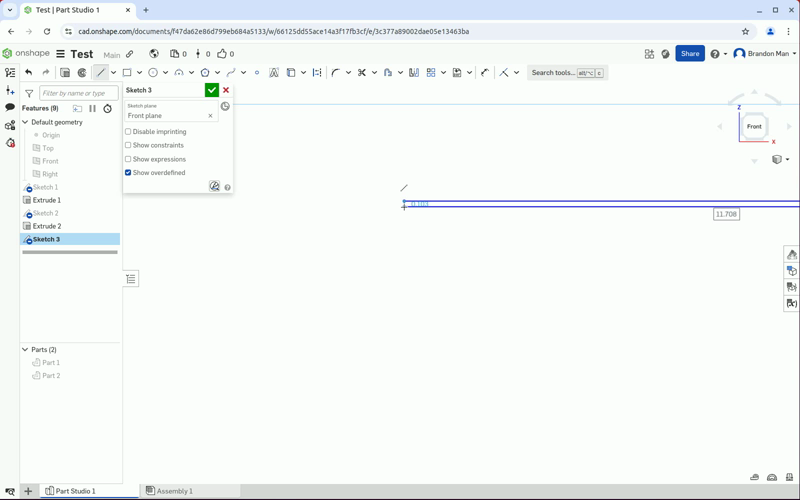
key_up(shift)
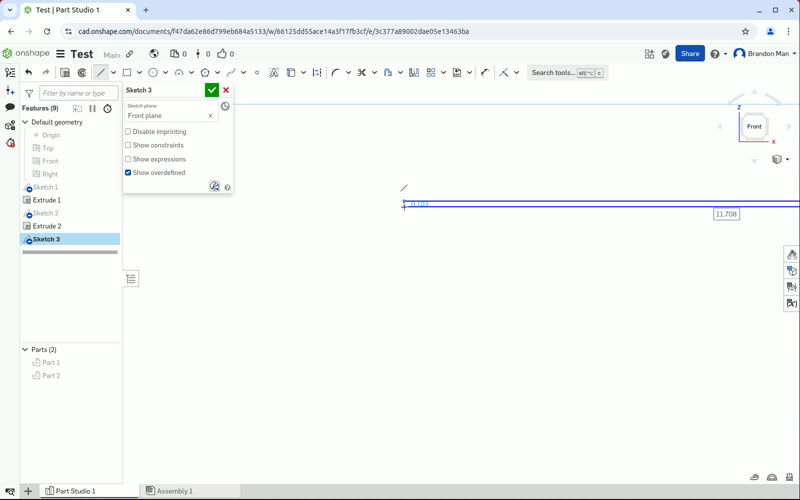
click(404, 206)
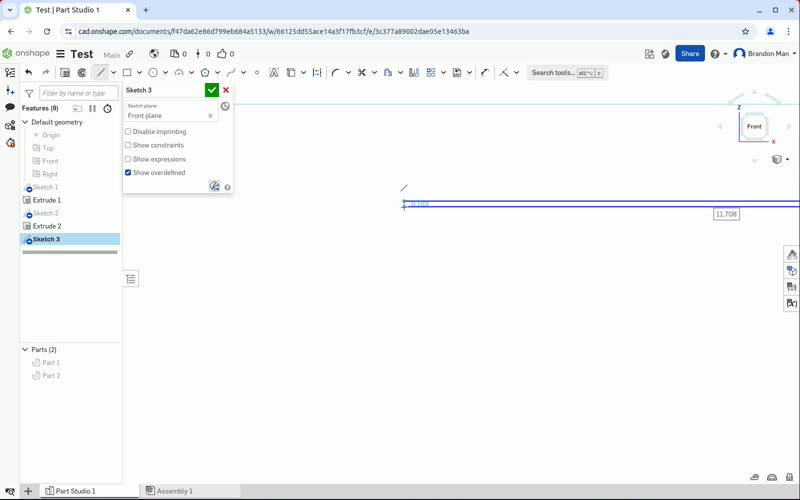
scroll(-6)
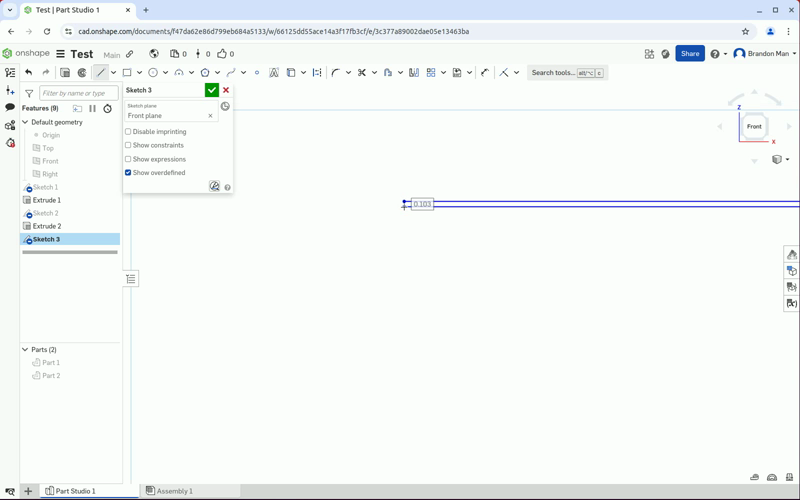
scroll(-6)
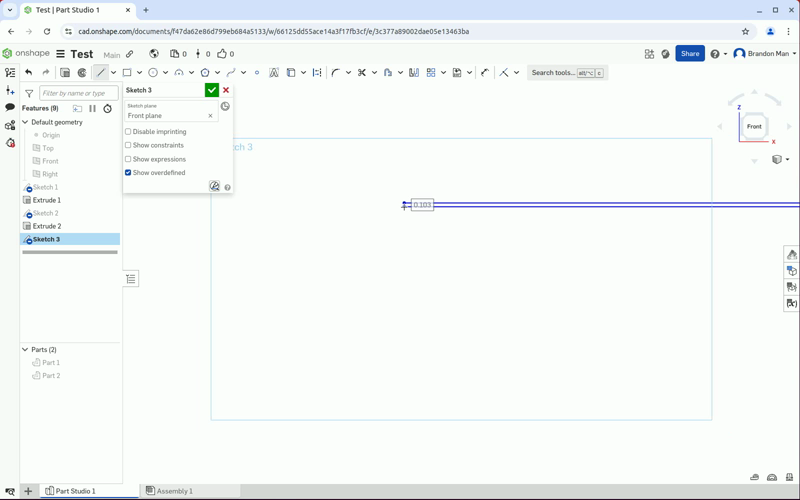
scroll(-6)
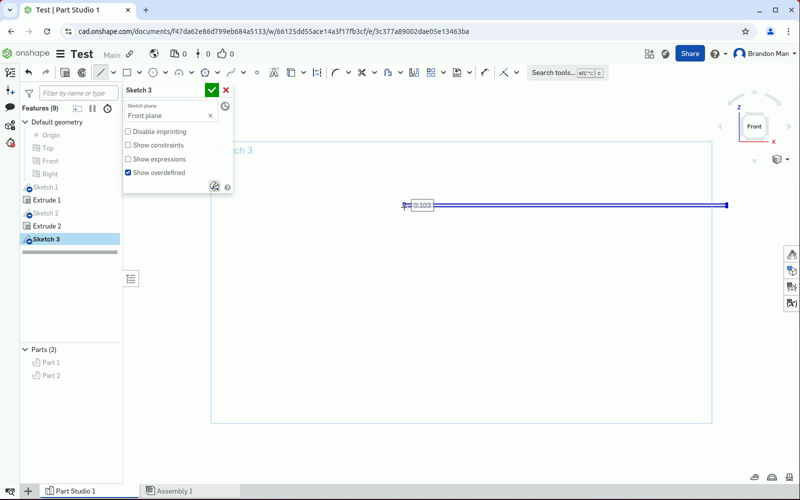
scroll(-6)
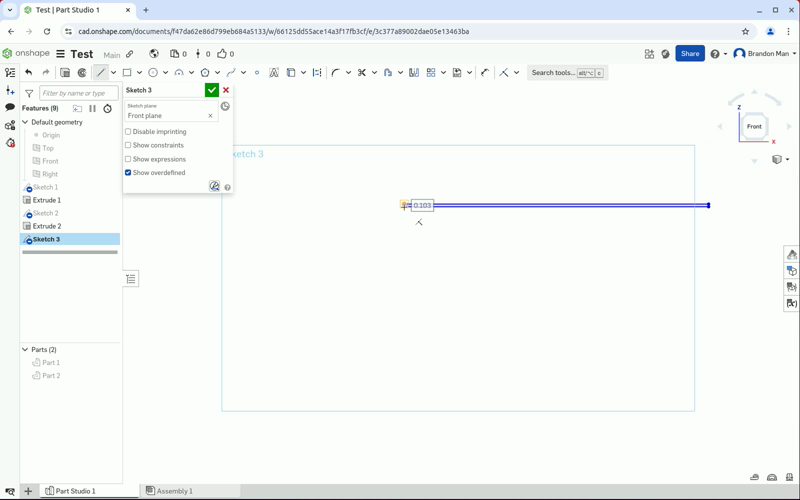
scroll(-6)
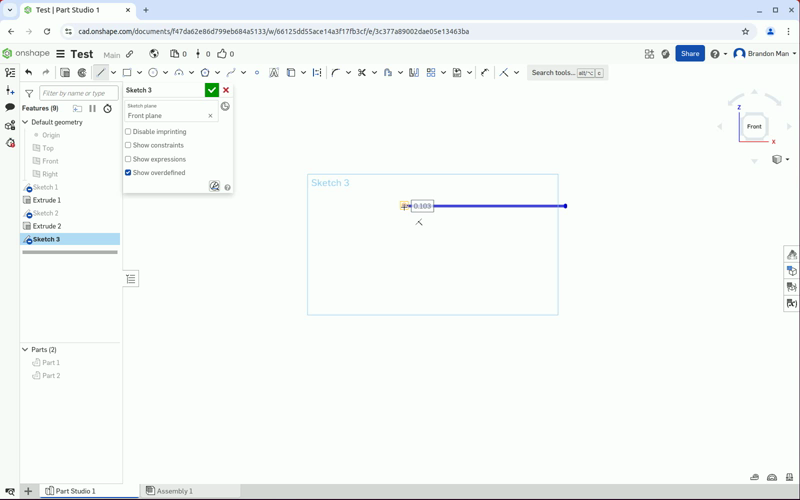
scroll(-6)
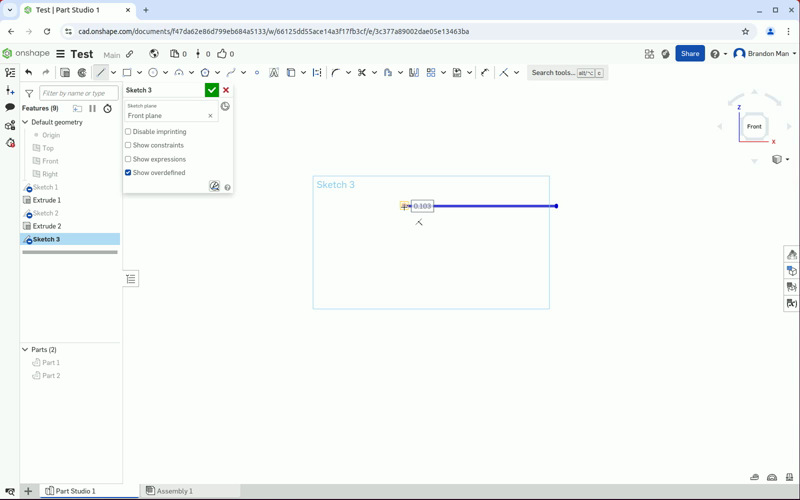
scroll(-6)
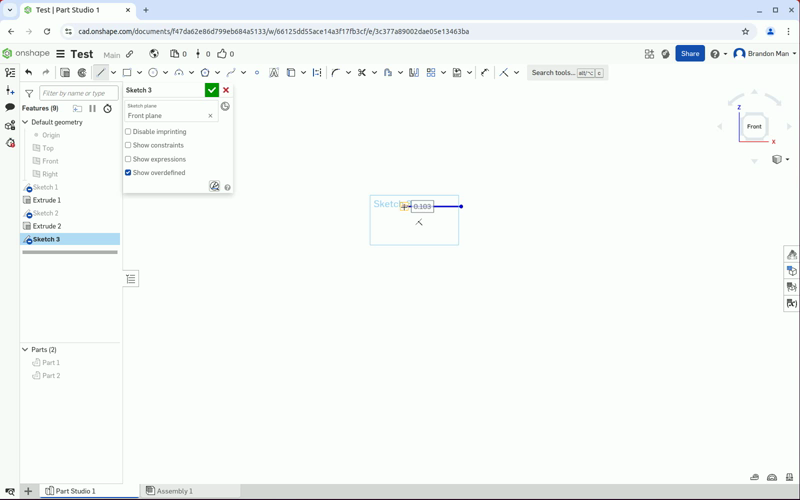
key(esc)
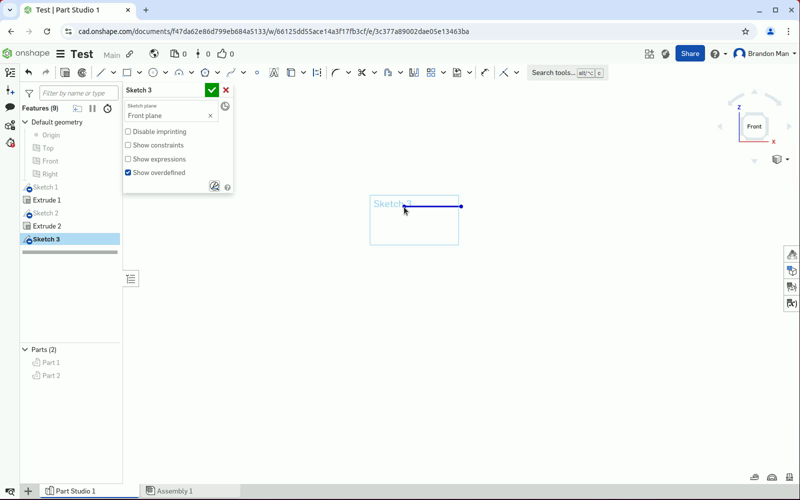
mouse_move(407, 206)
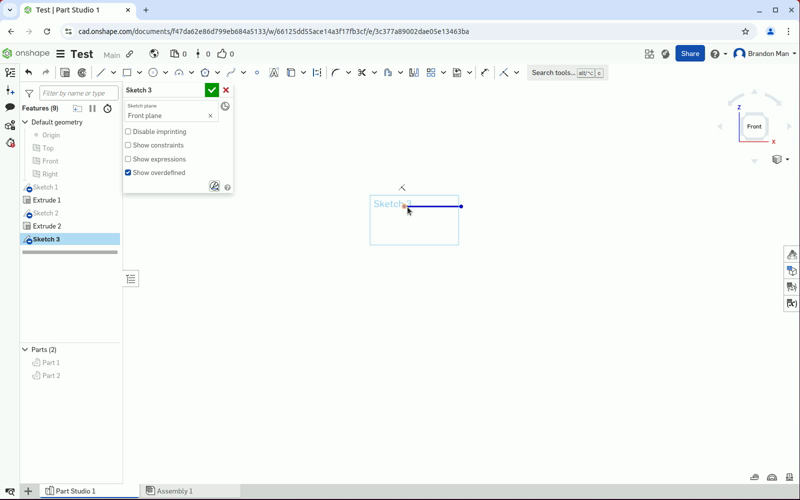
scroll(6)
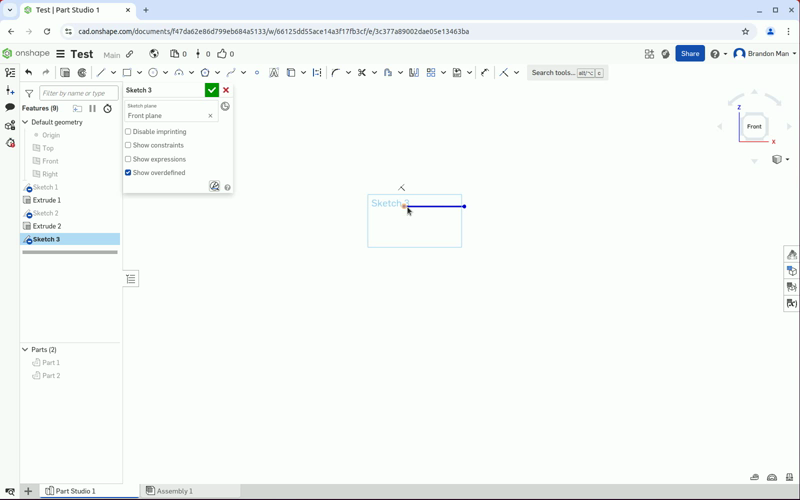
scroll(6)
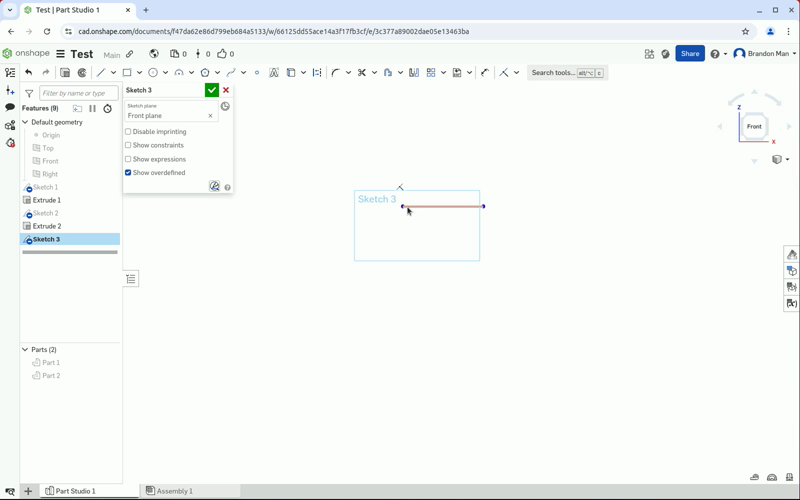
scroll(6)
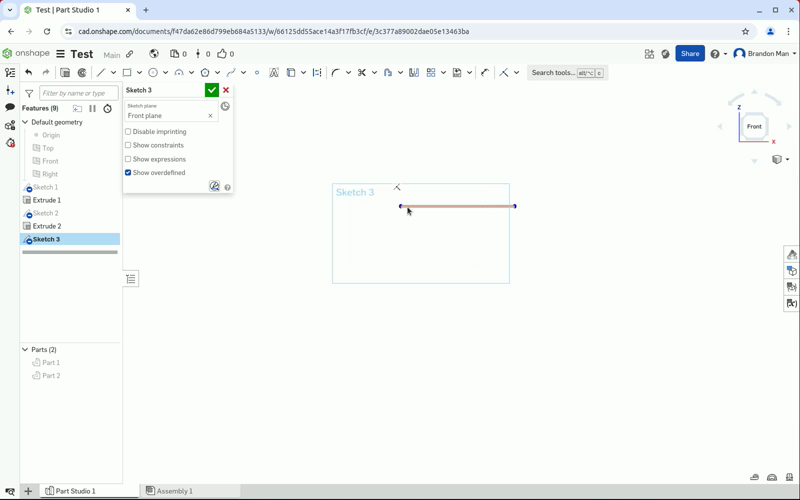
scroll(6)
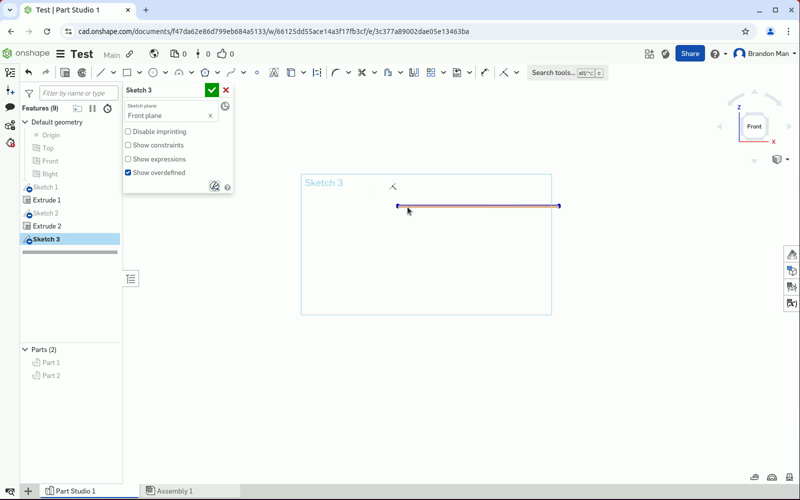
scroll(6)
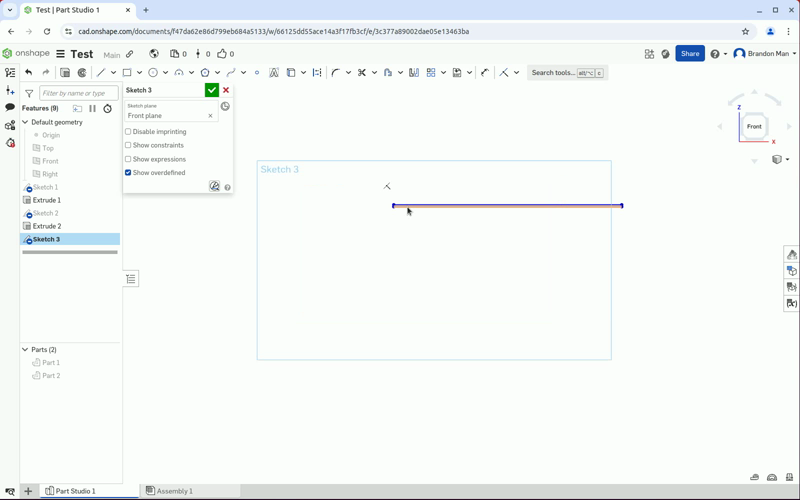
scroll(6)
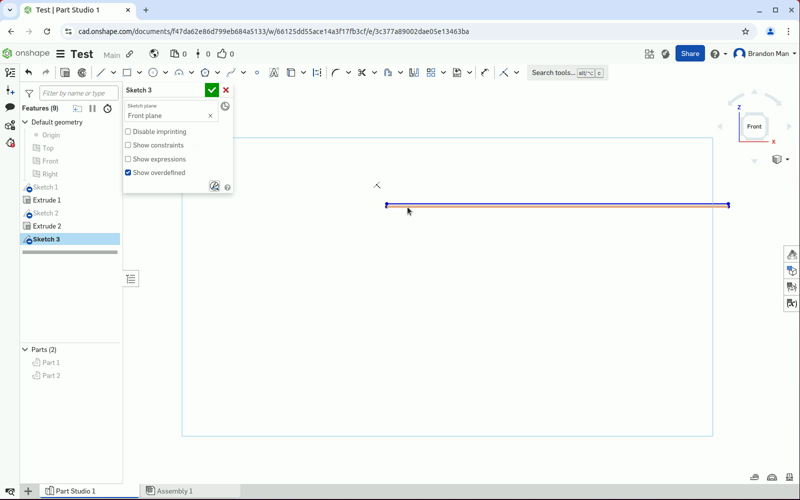
scroll(6)
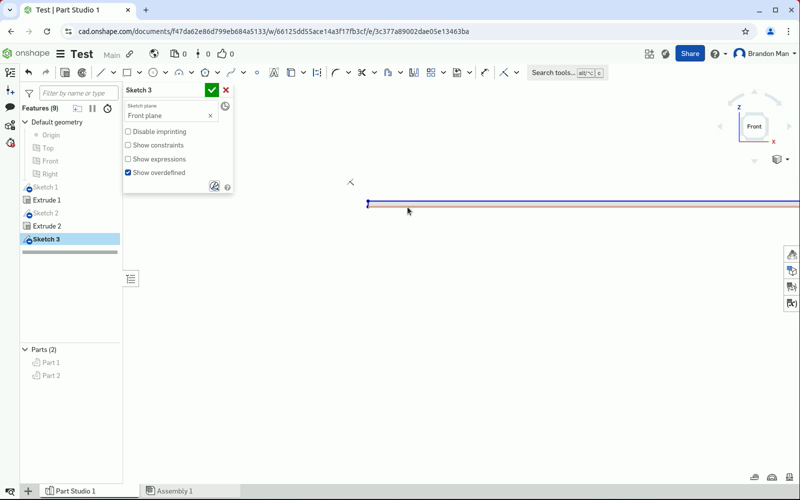
click(407, 206)
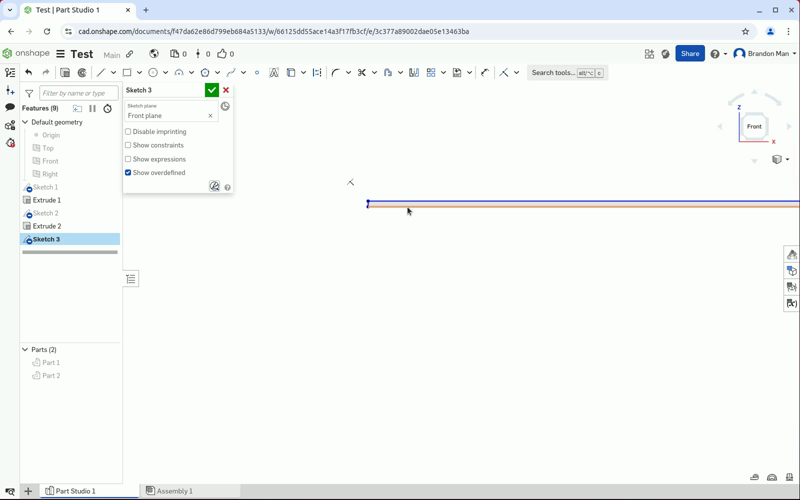
scroll(-6)
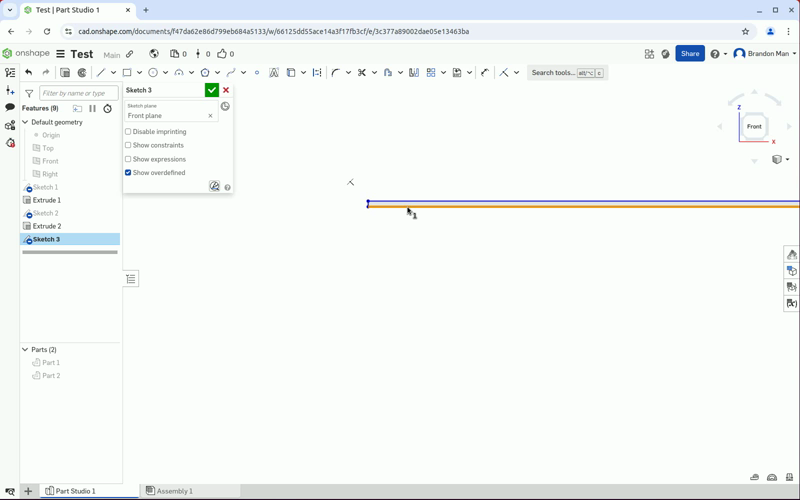
scroll(-6)
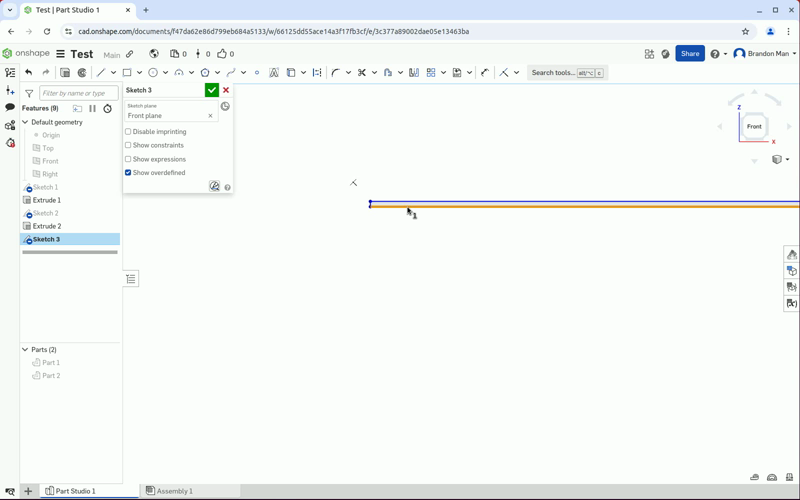
scroll(-6)
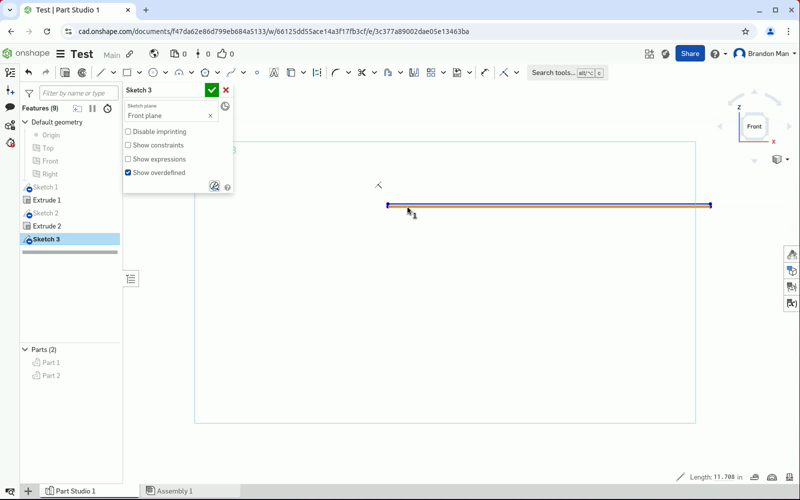
scroll(-6)
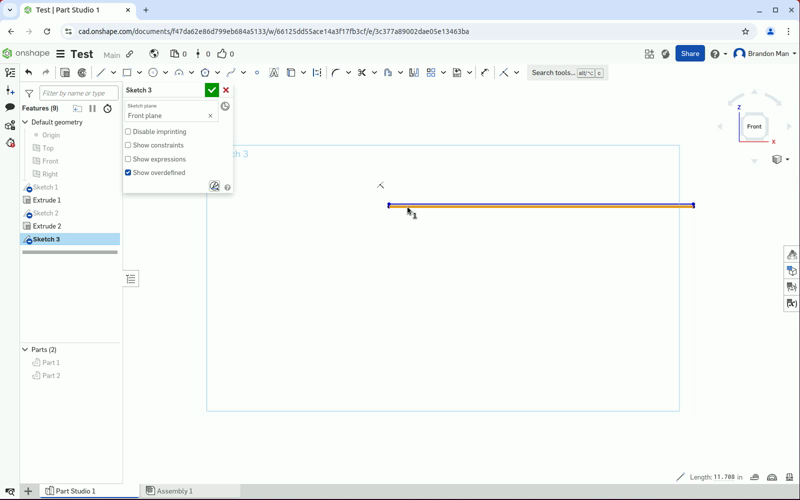
scroll(-6)
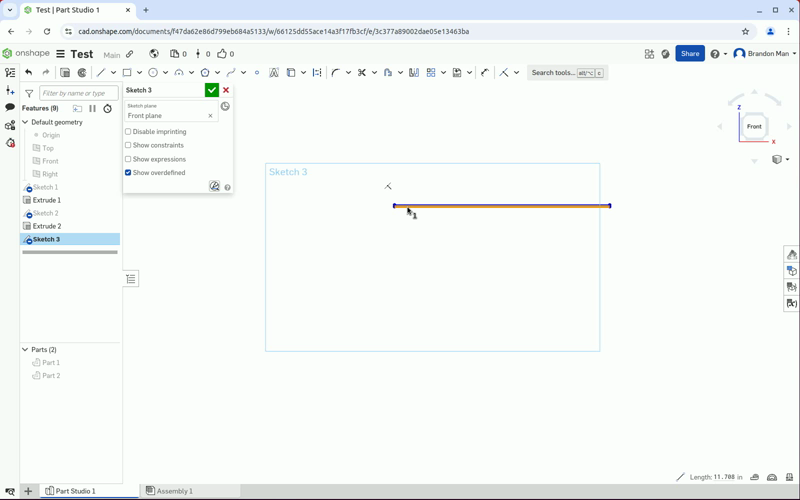
scroll(-6)
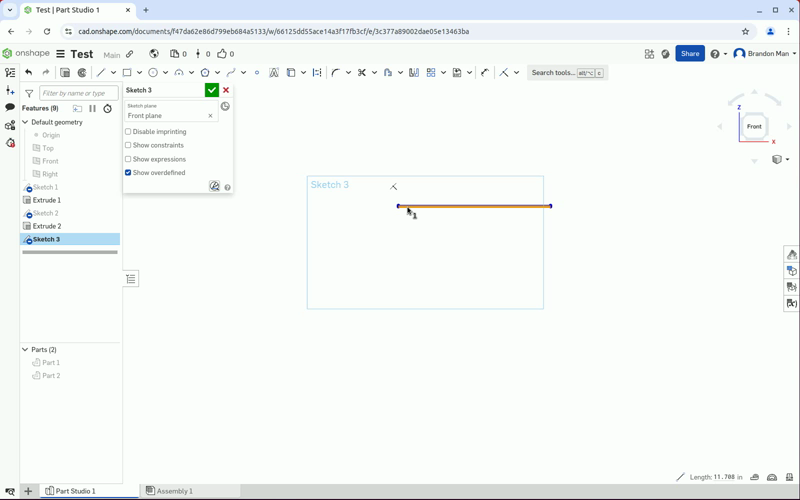
scroll(-6)
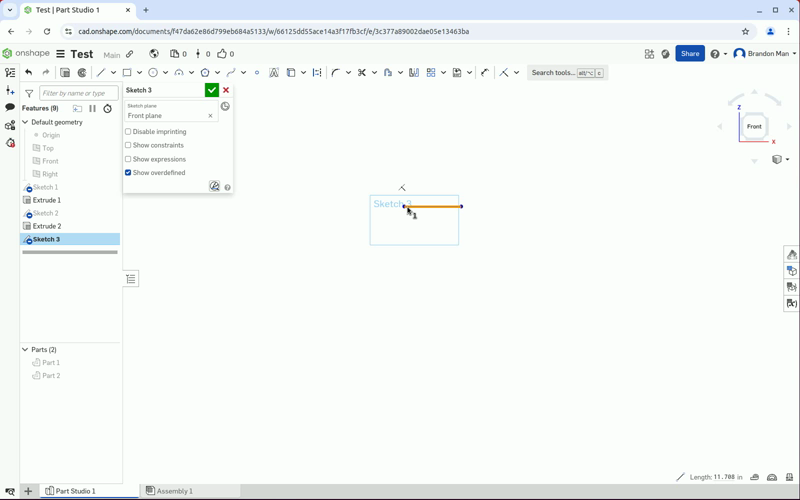
mouse_move(73, 352)
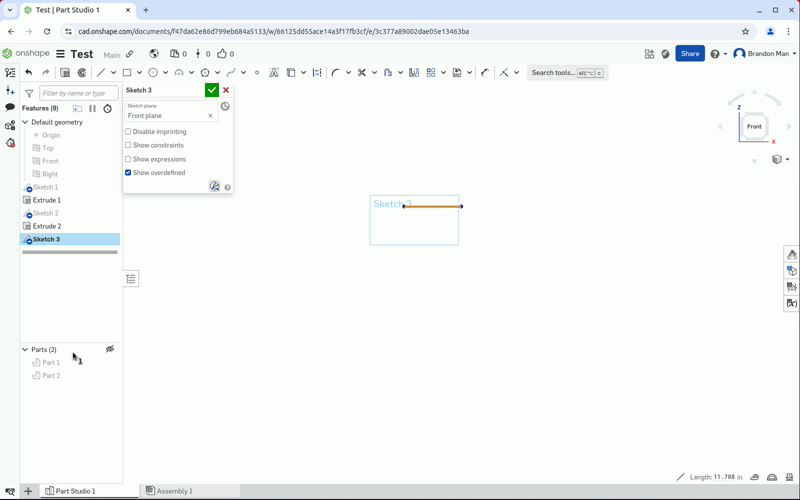
key(shift+y)
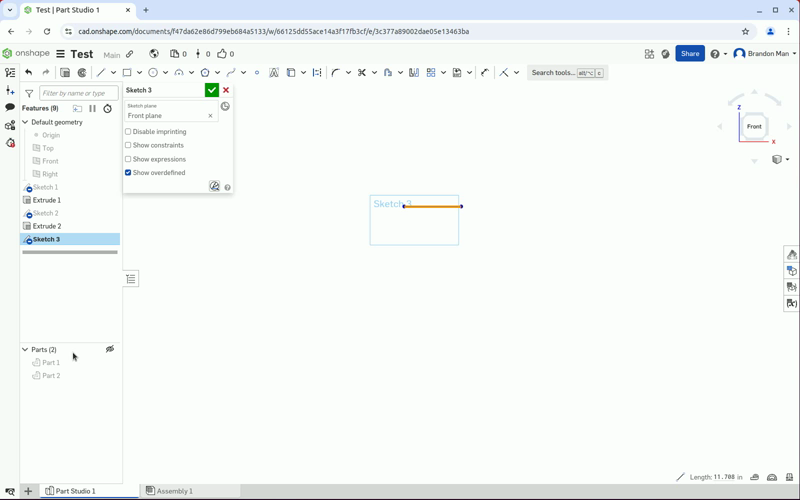
key(shift+e)
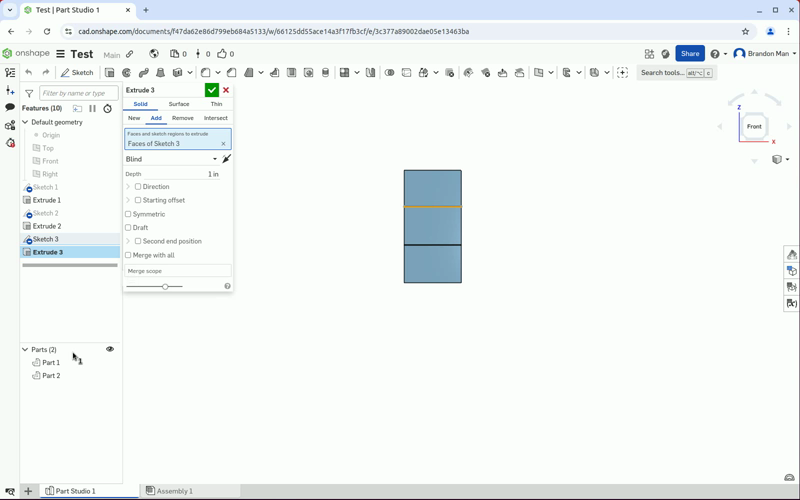
mouse_move(143, 106)
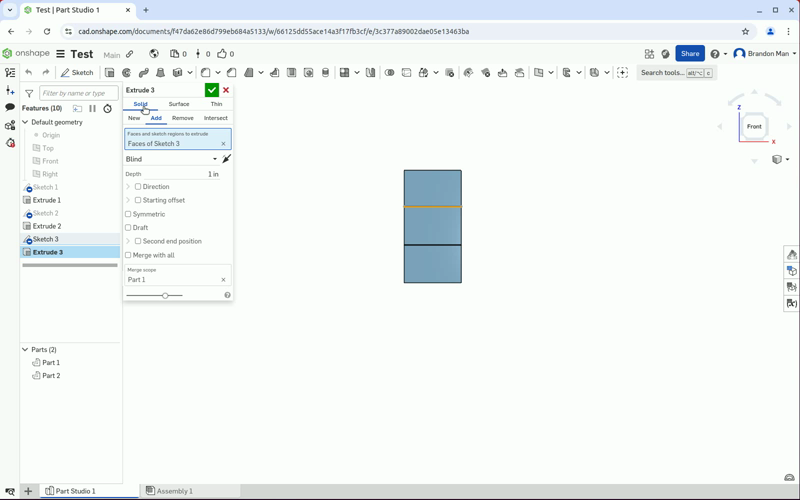
click(143, 106)
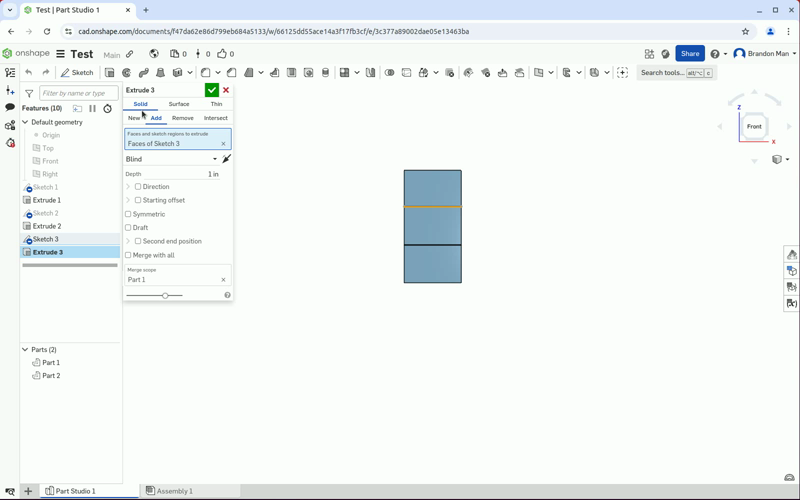
mouse_move(137, 120)
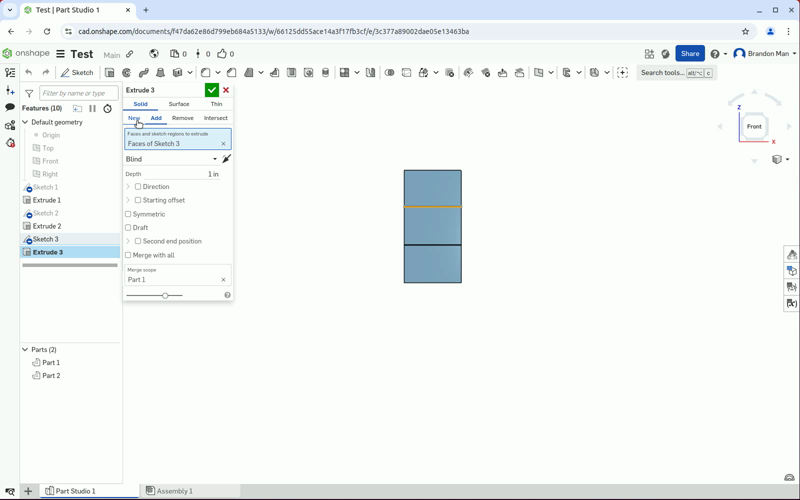
click(137, 120)
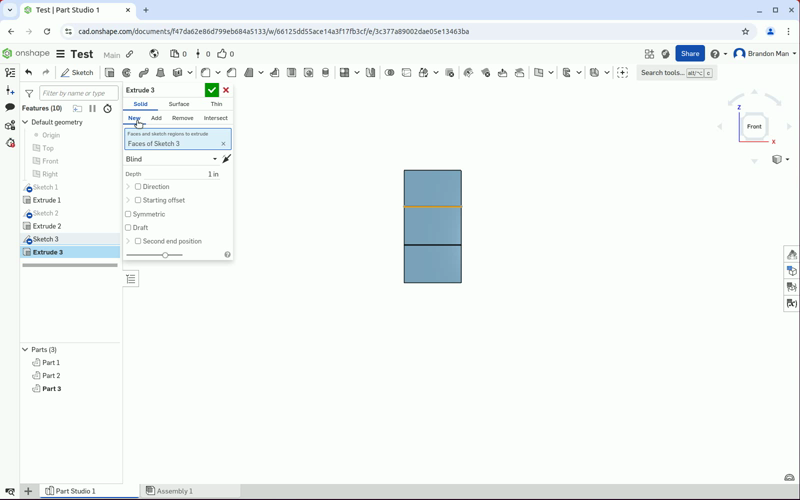
key(tab, 4)
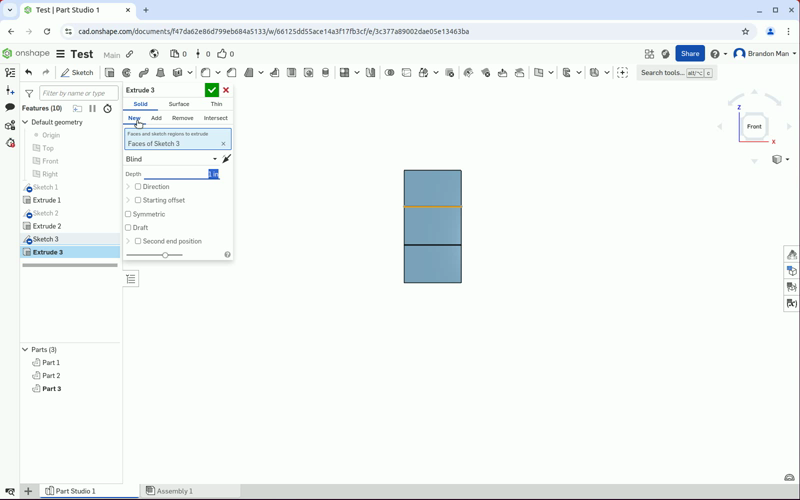
text(0.241)
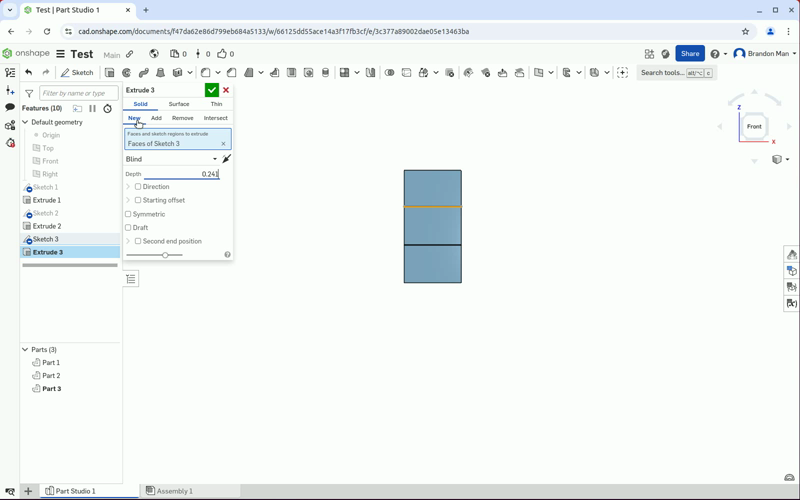
key(enter)
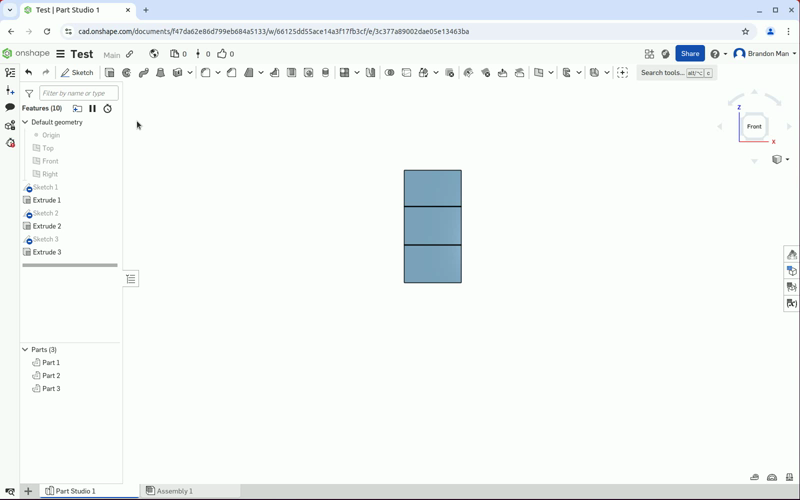
key(shift+h)
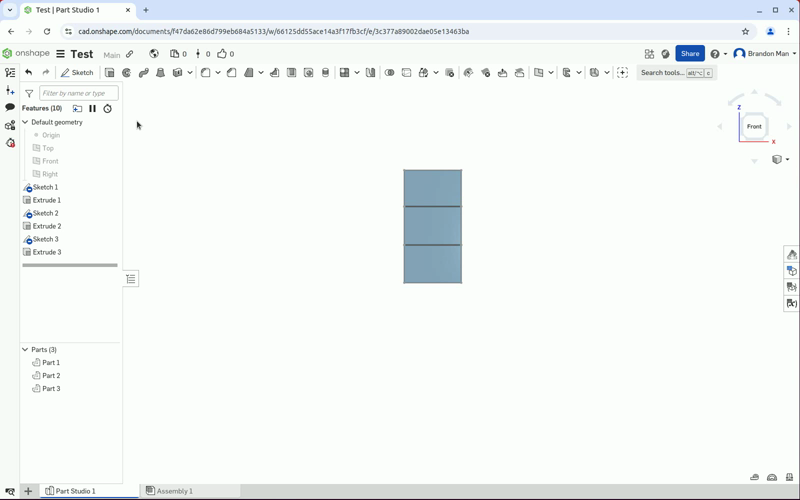
key(shift+h)
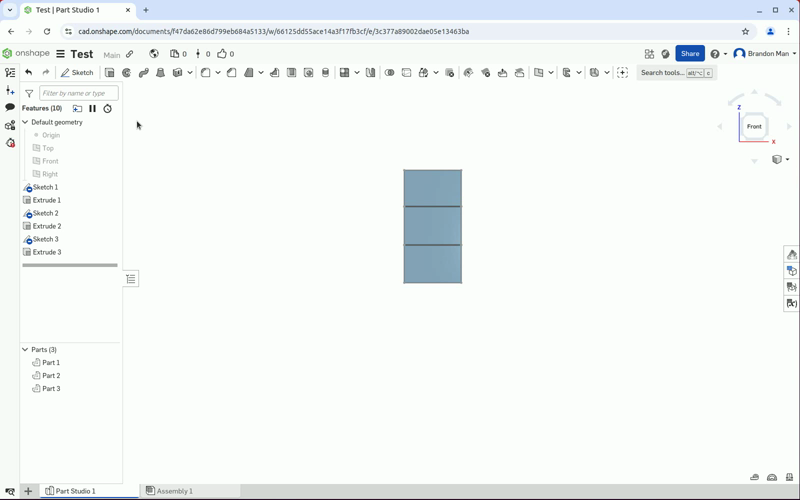
key(shift+7)
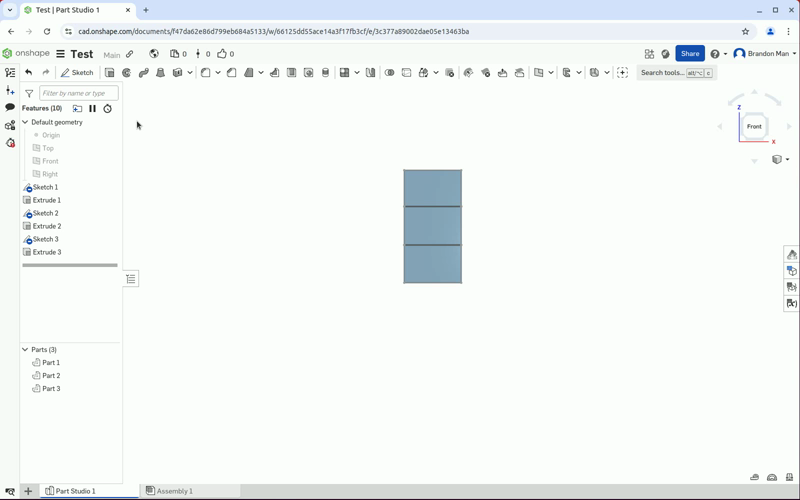
key(left, 2)
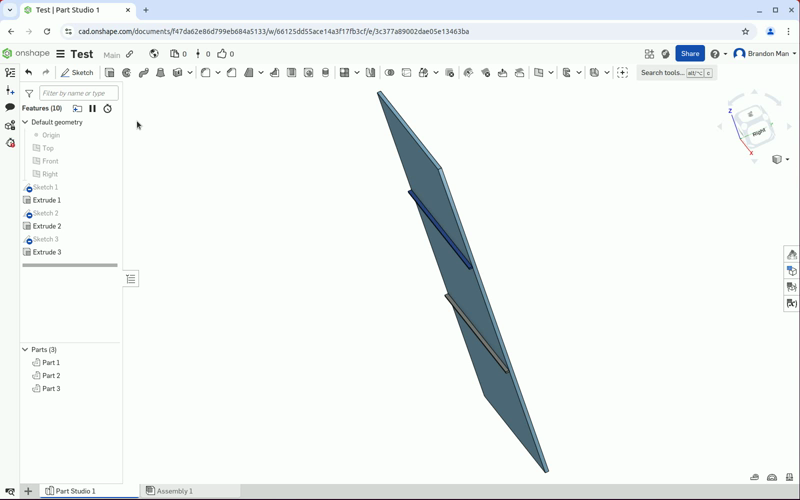
key(down, 2)
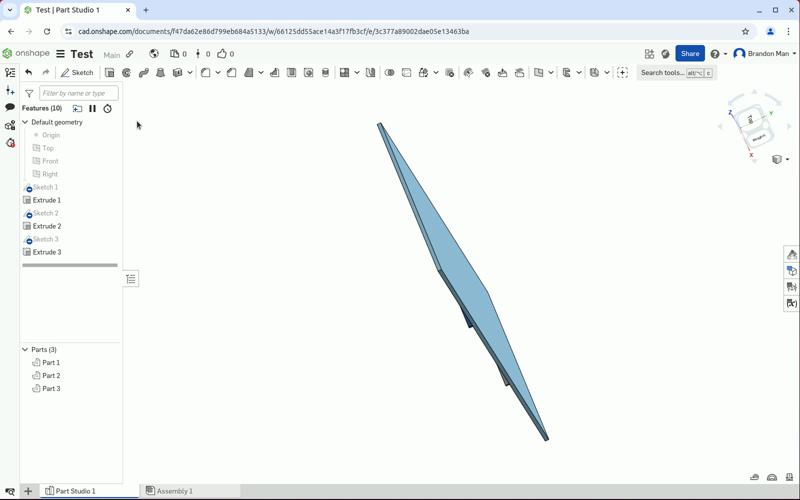
key(up, 2)
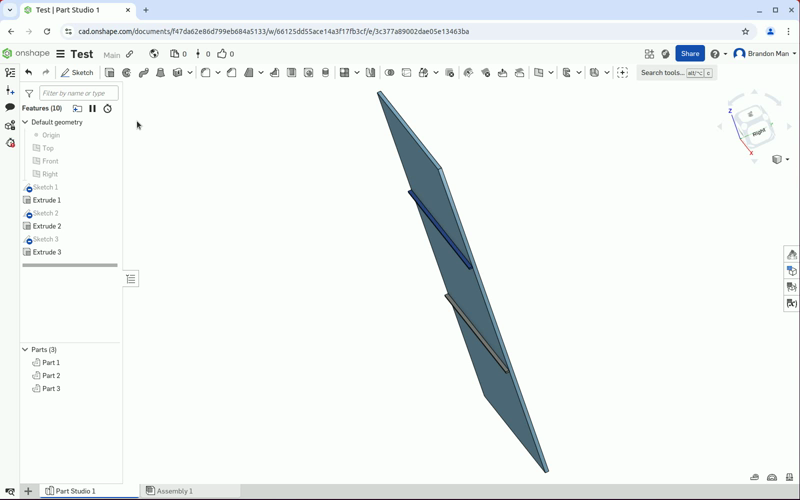
key(right, 2)
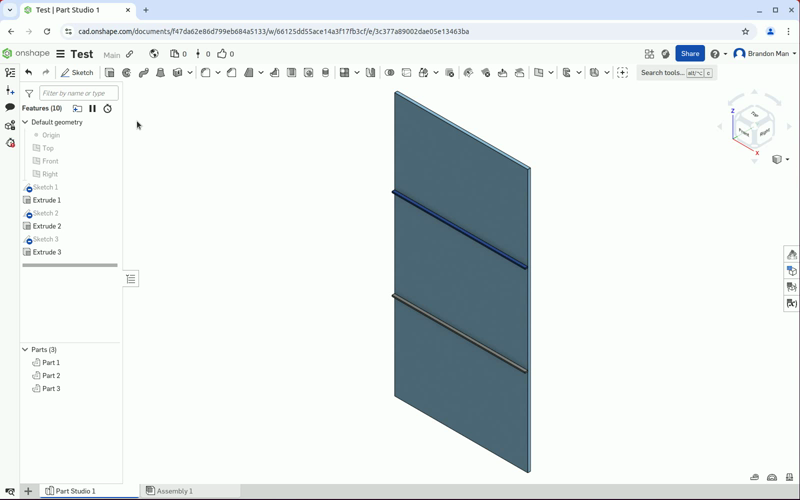
mouse_move(73, 189)
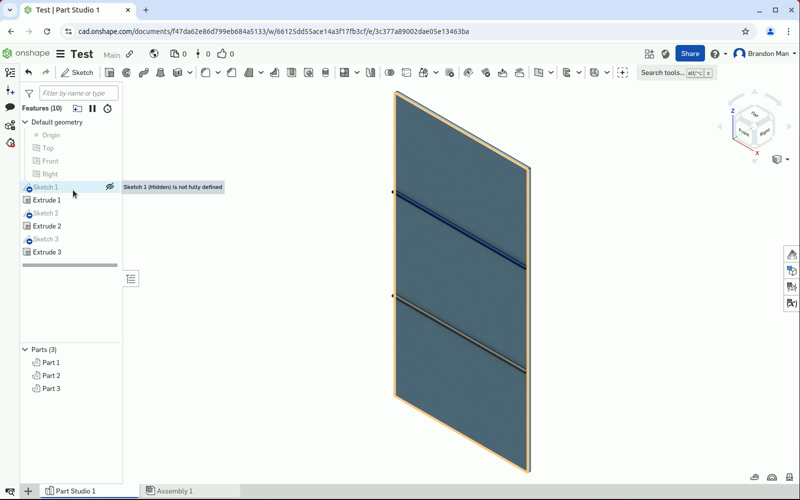
click(73, 189)